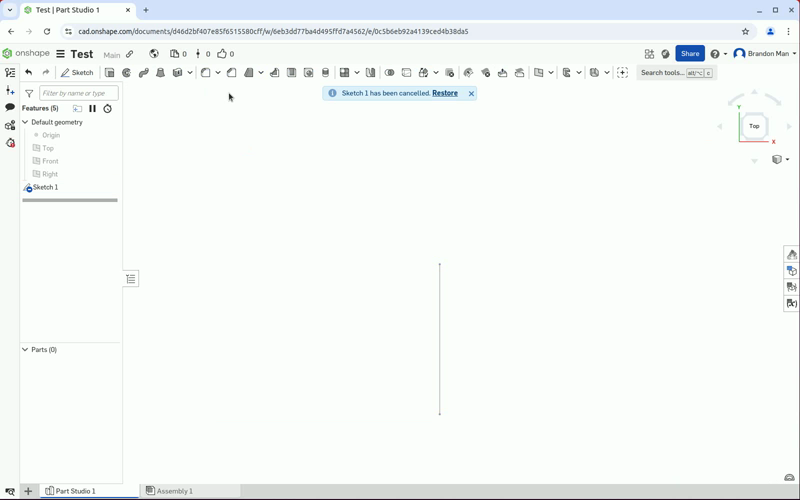
key(shift+h)
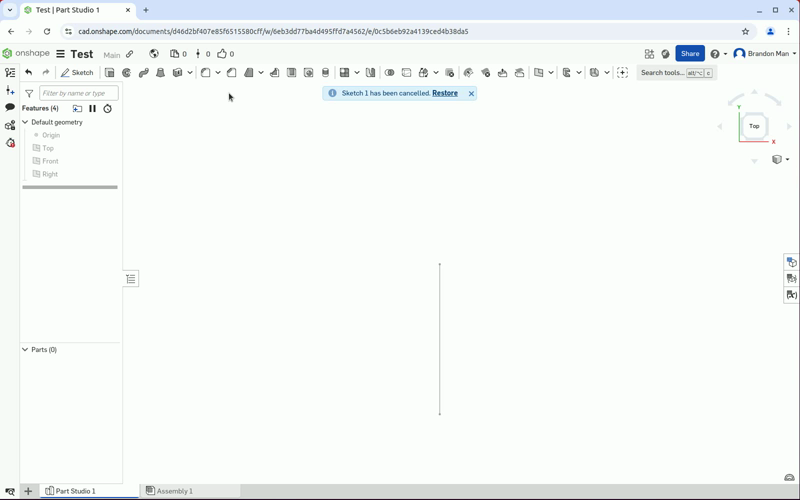
mouse_move(73, 352)
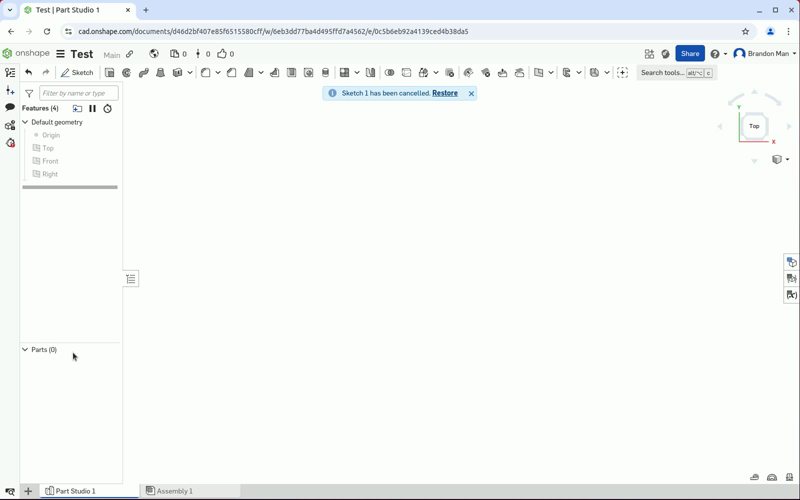
key(y)
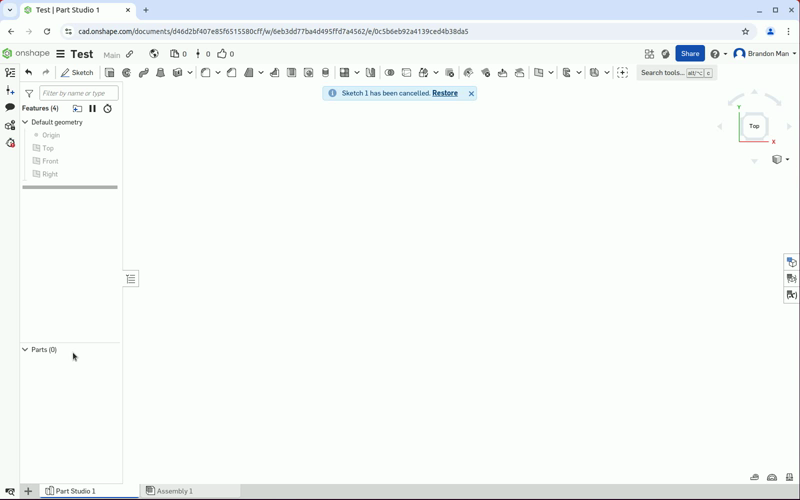
key(shift+p)
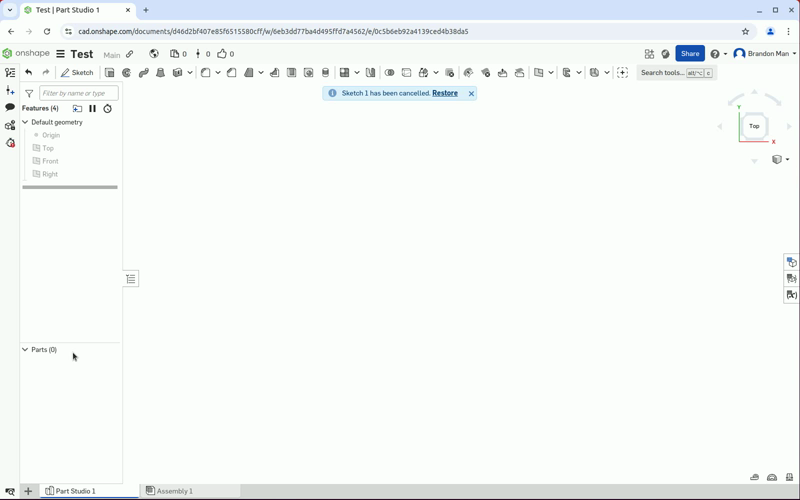
key(space)
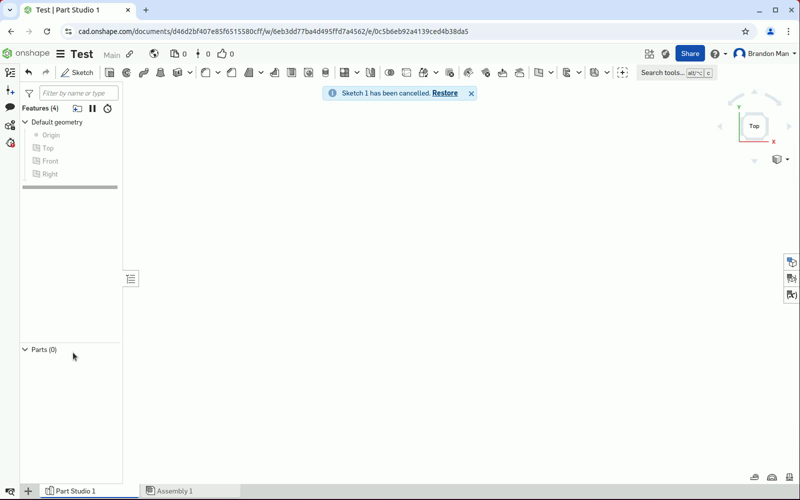
key_down(shift)
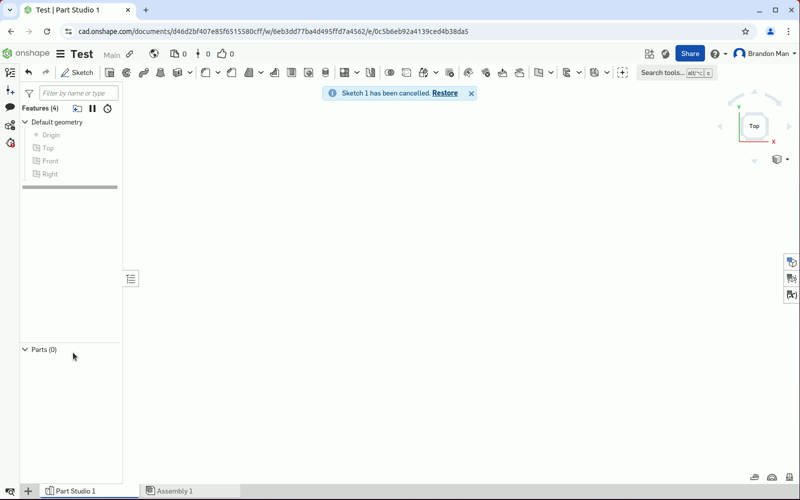
key(up)
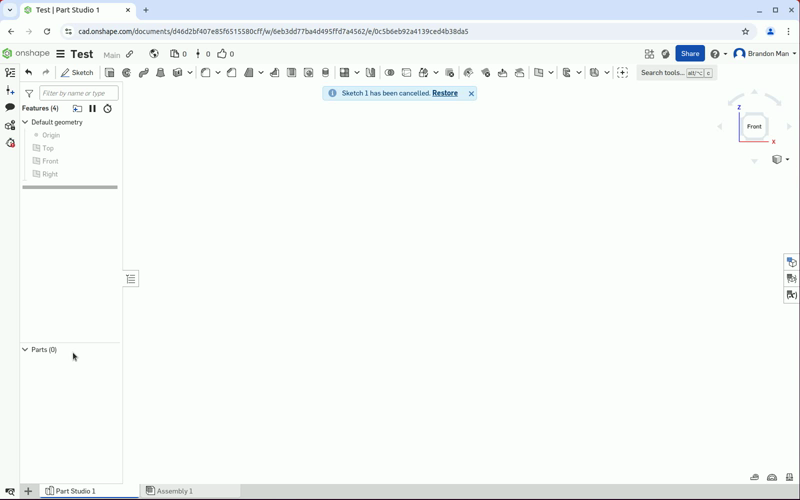
key_up(shift)
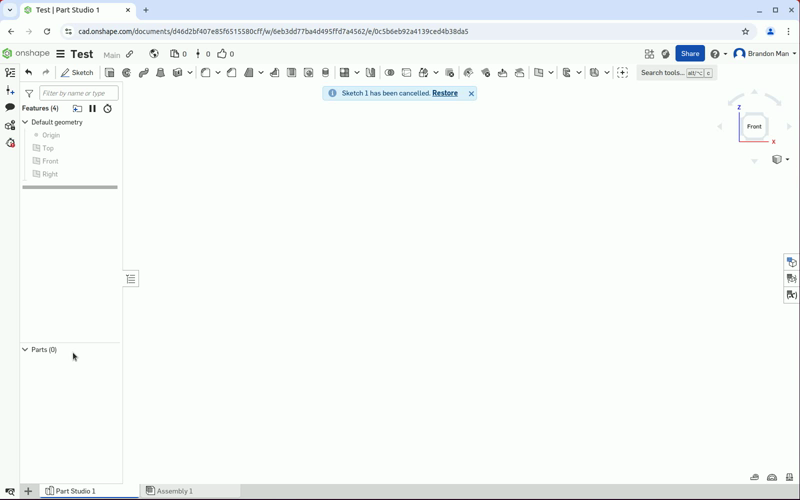
mouse_move(73, 352)
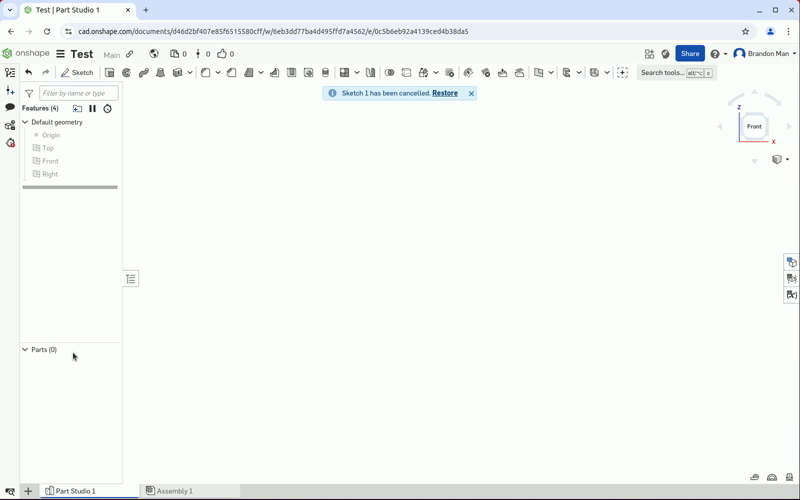
key(shift+y)
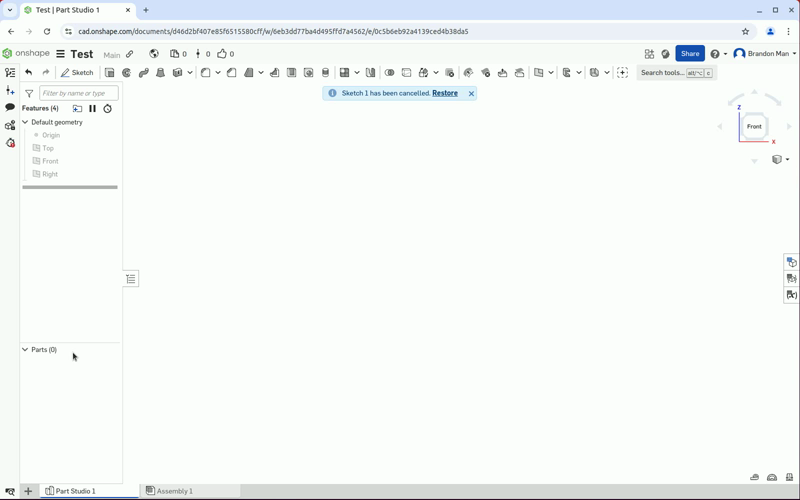
key(shift+s)
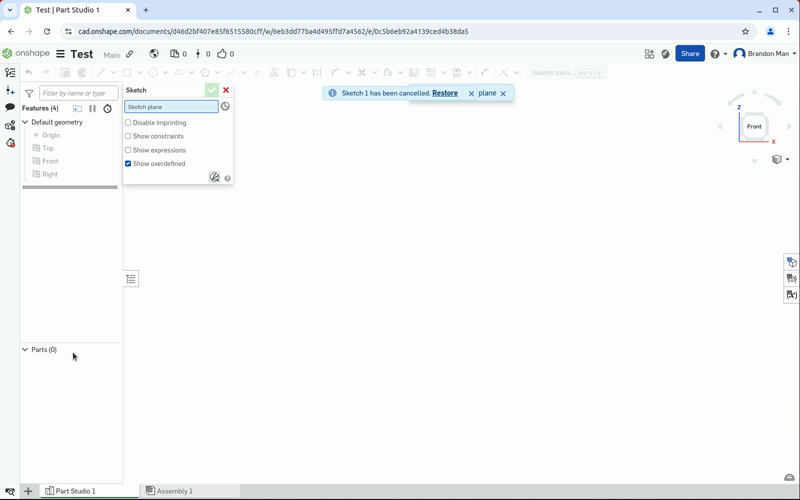
mouse_move(73, 163)
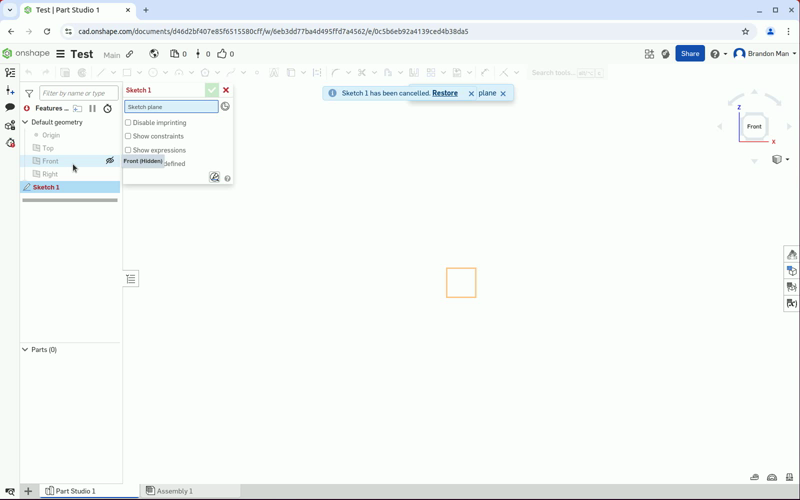
click(73, 163)
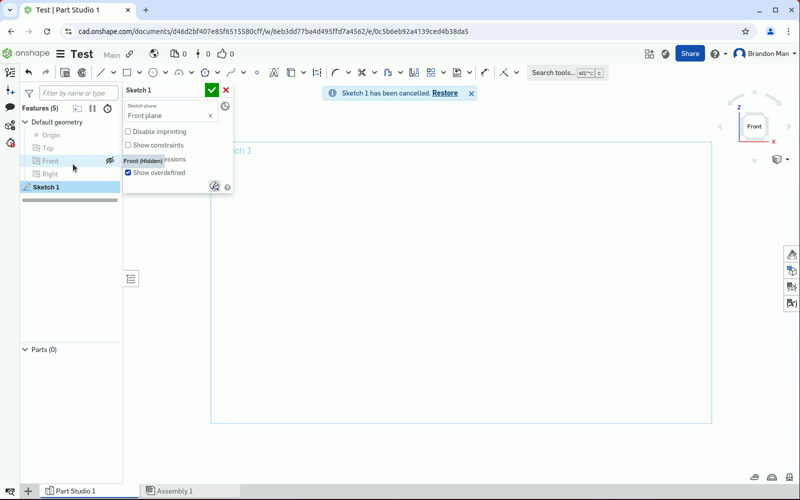
mouse_move(73, 352)
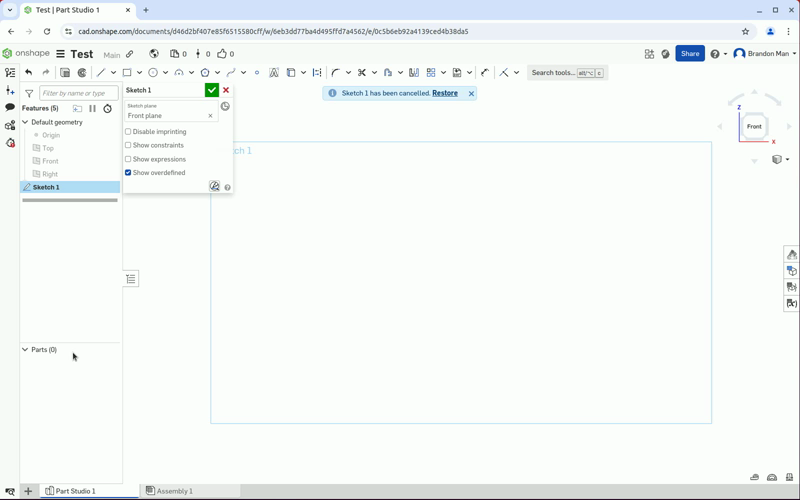
key(y)
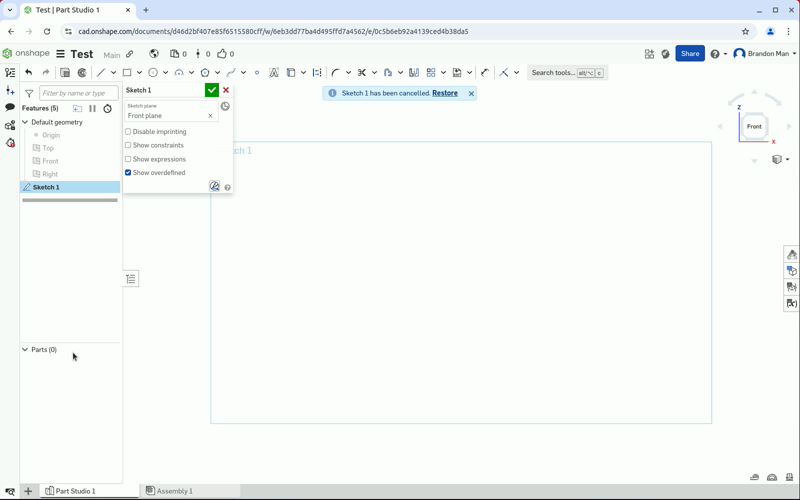
key(l)
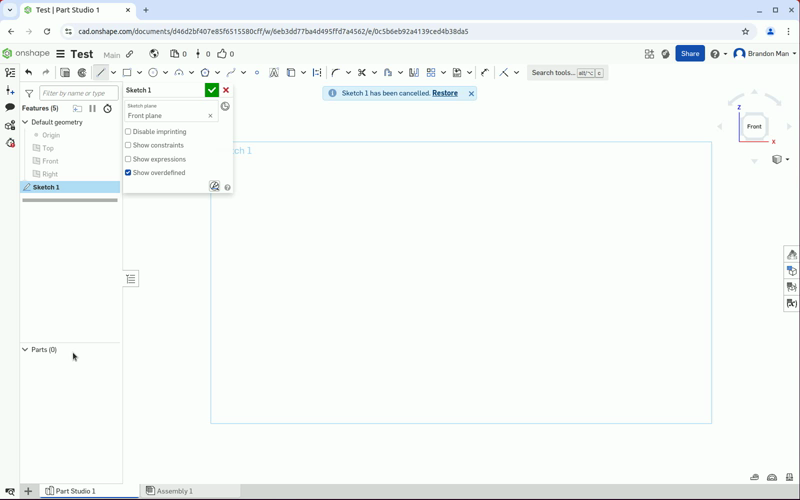
key_down(shift)
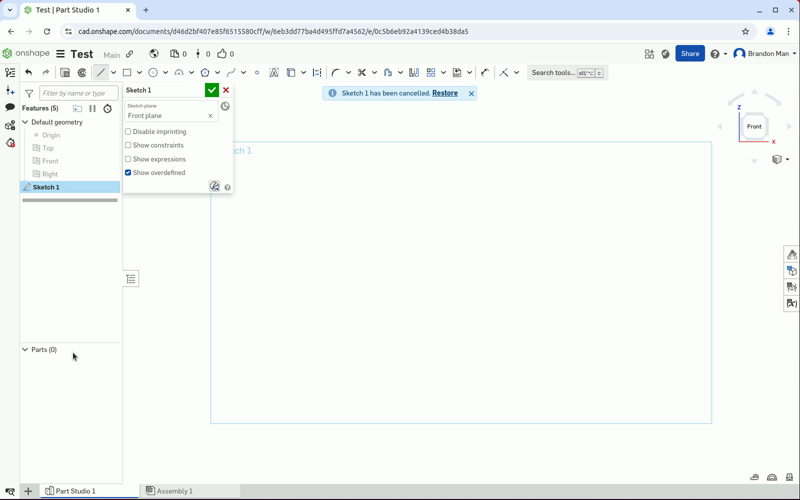
mouse_move(348, 305)
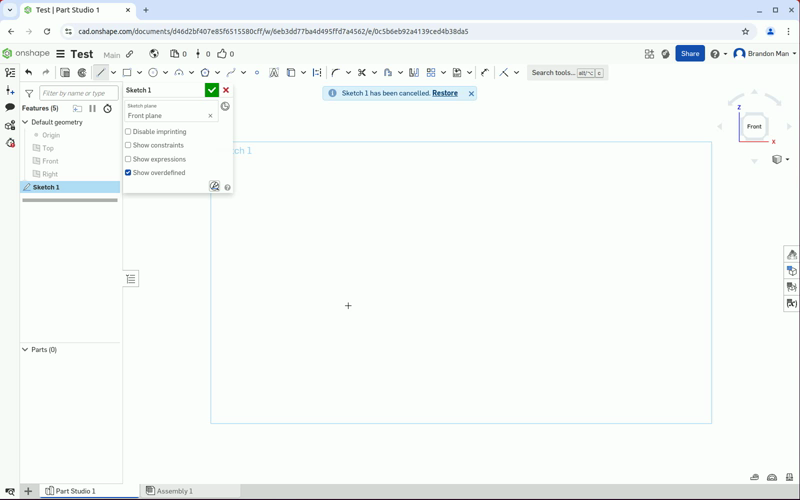
click(348, 305)
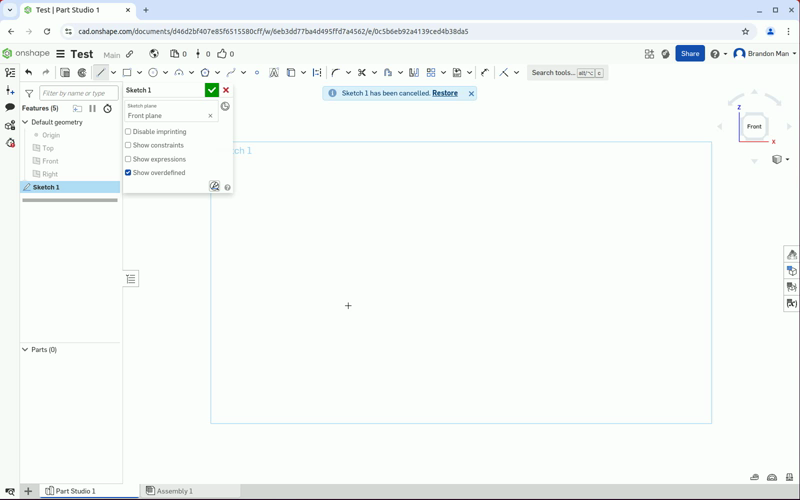
key_up(shift)
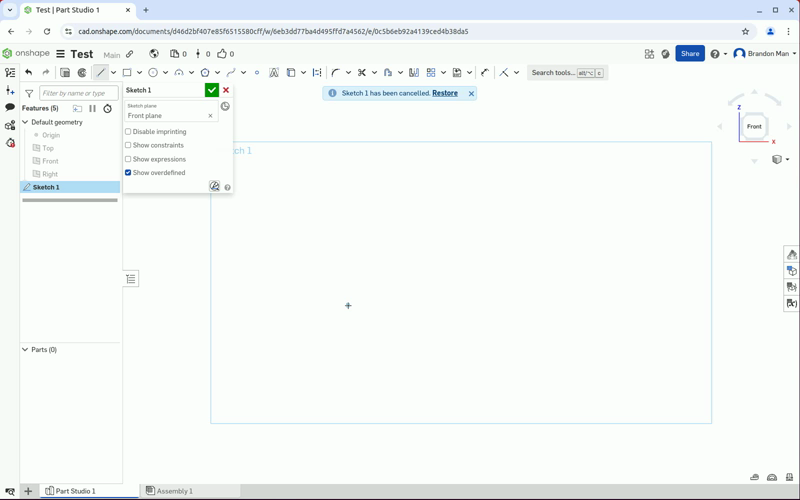
key_down(shift)
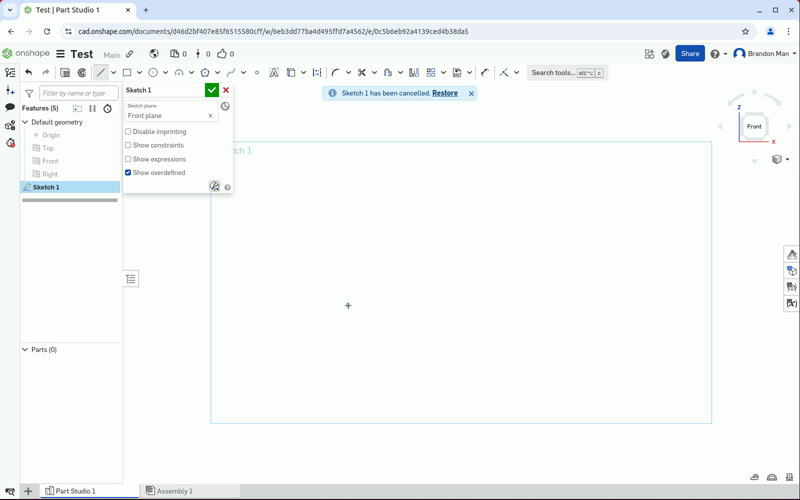
mouse_move(378, 305)
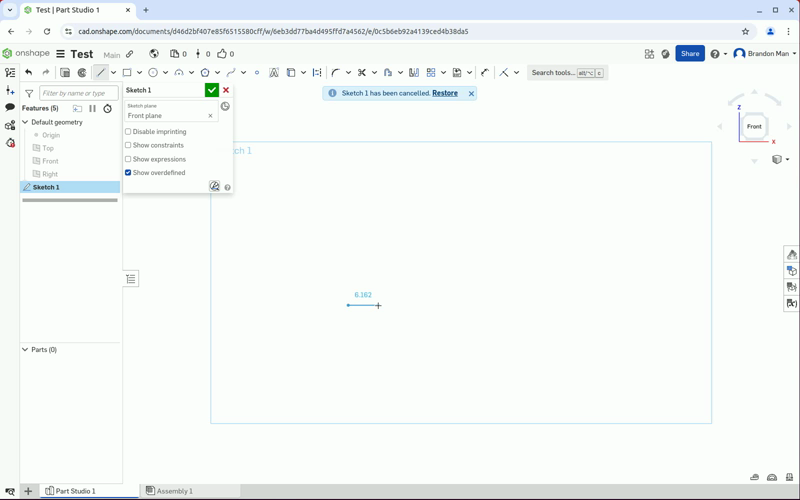
mouse_move(393, 305)
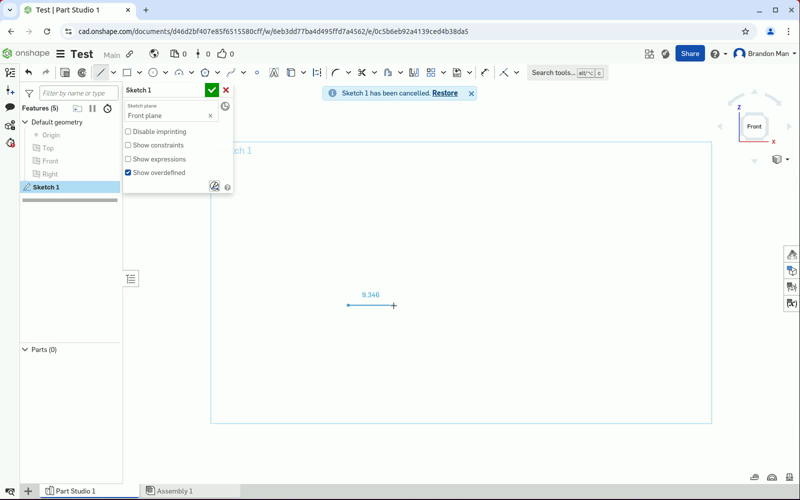
click(393, 305)
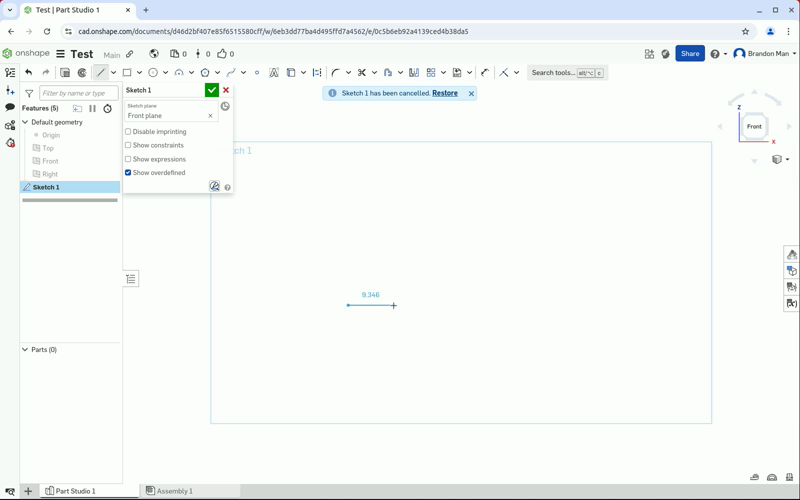
key_up(shift)
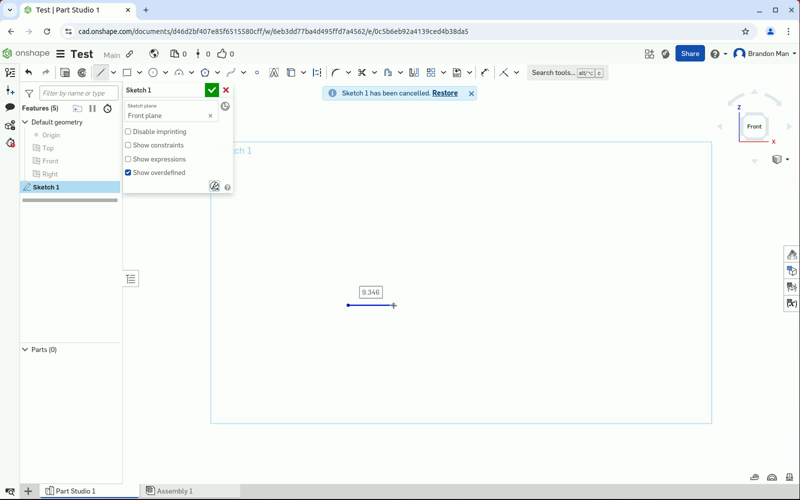
key_down(shift)
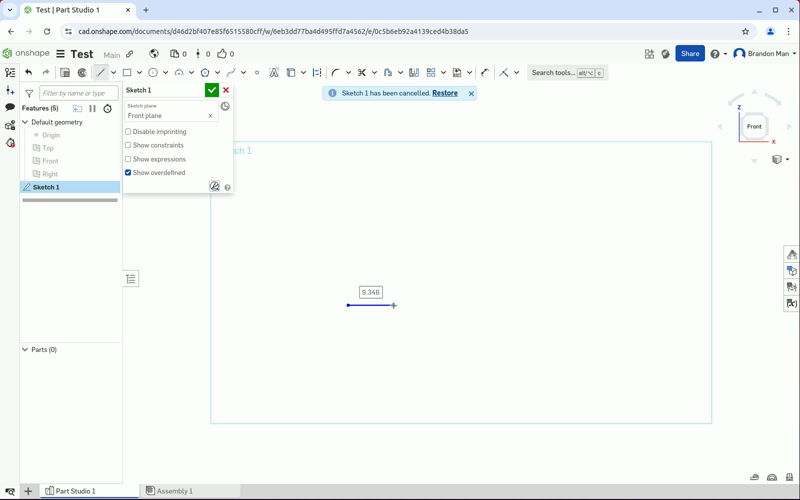
mouse_move(423, 305)
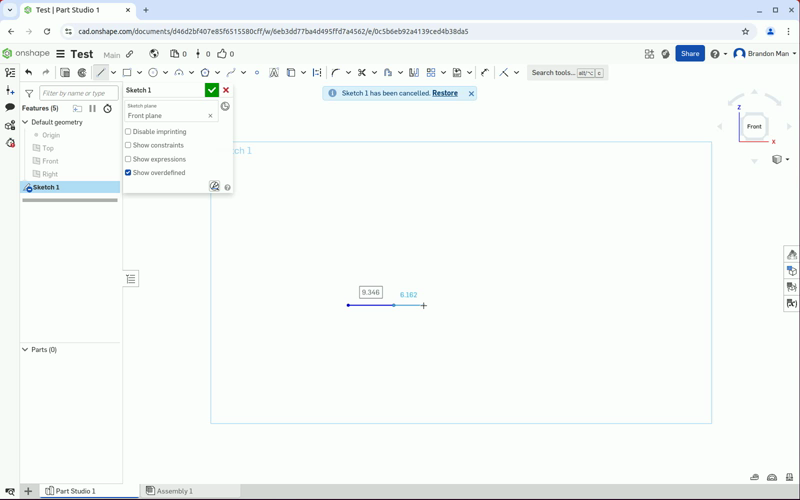
mouse_move(393, 282)
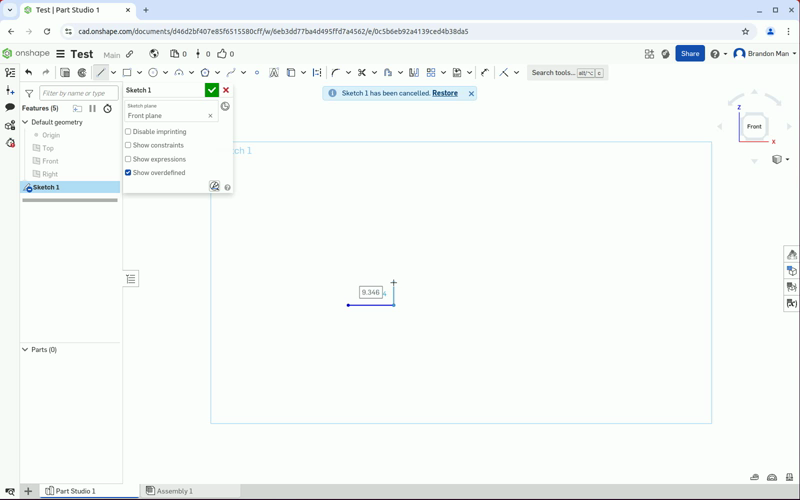
click(393, 282)
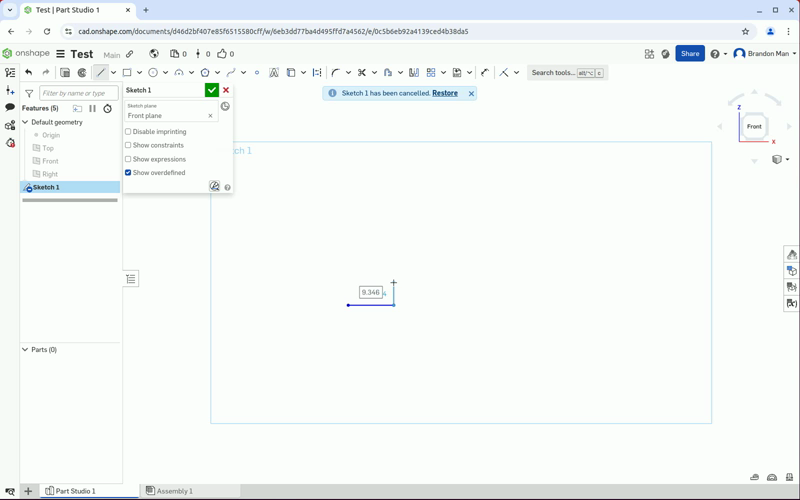
key_up(shift)
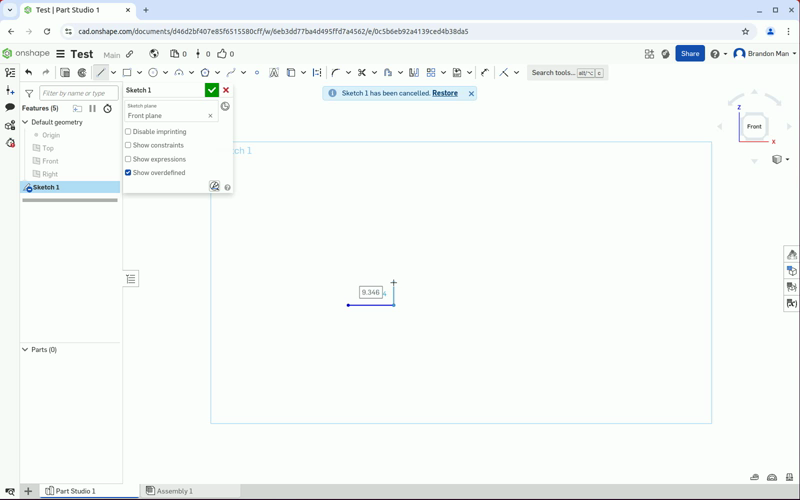
key_down(shift)
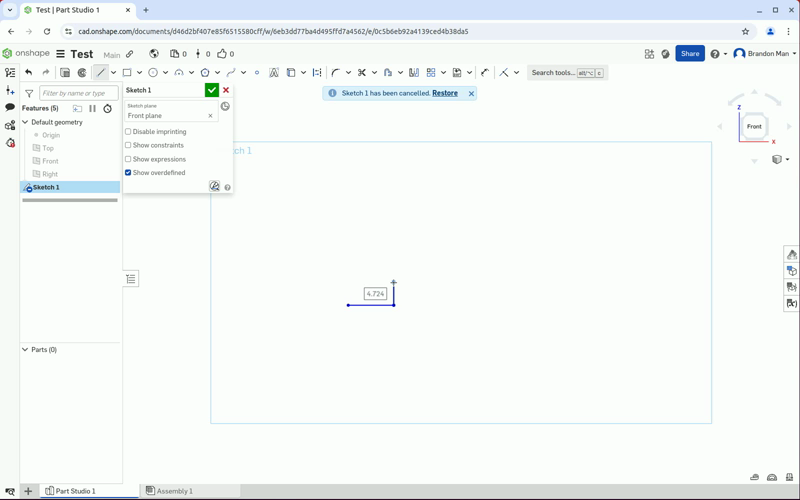
mouse_move(423, 282)
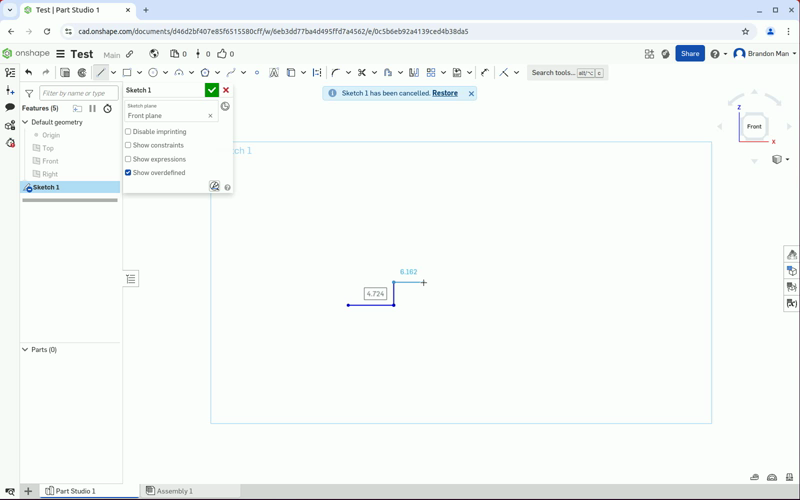
mouse_move(393, 259)
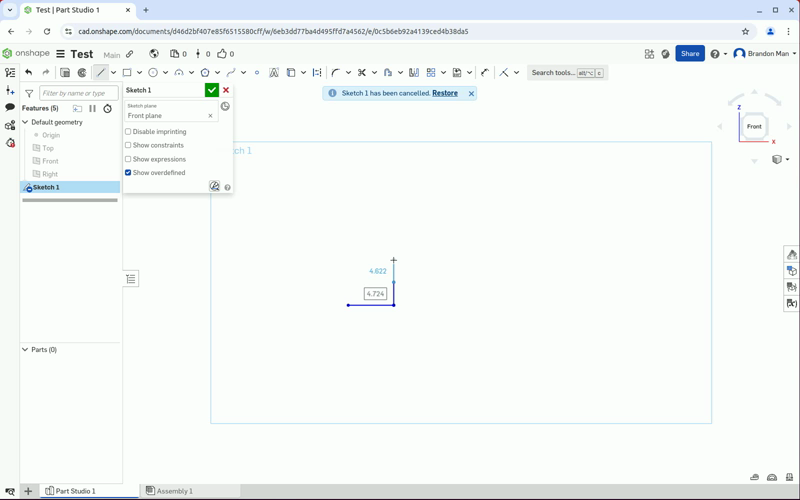
click(393, 259)
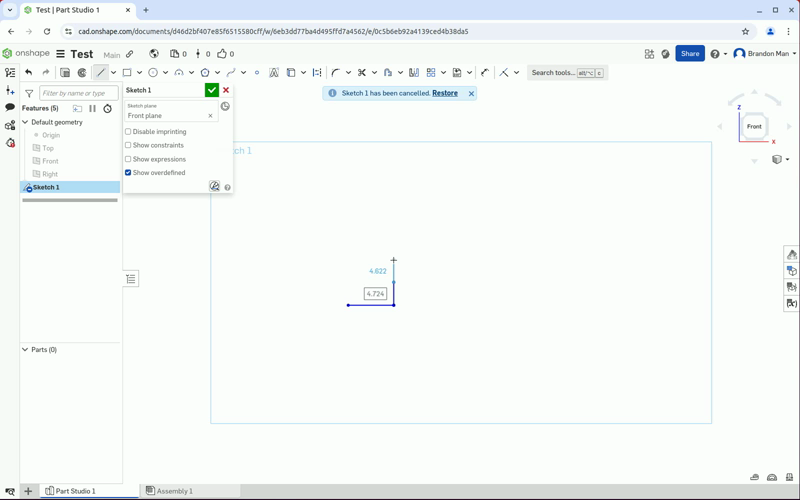
key_up(shift)
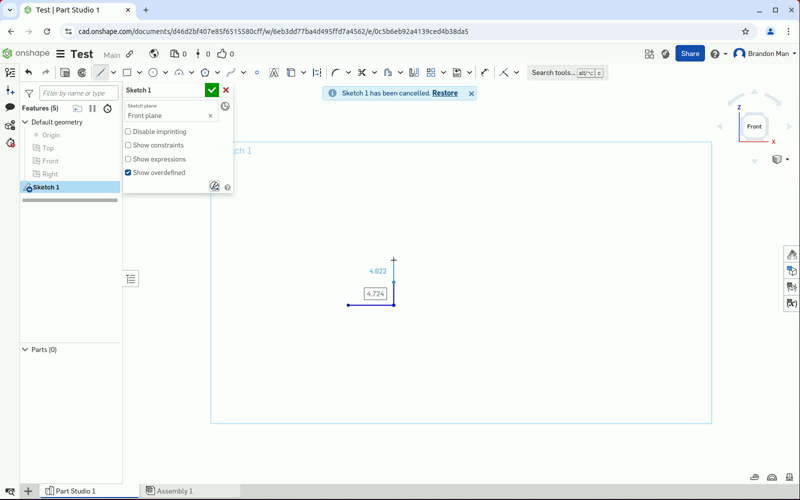
key_down(shift)
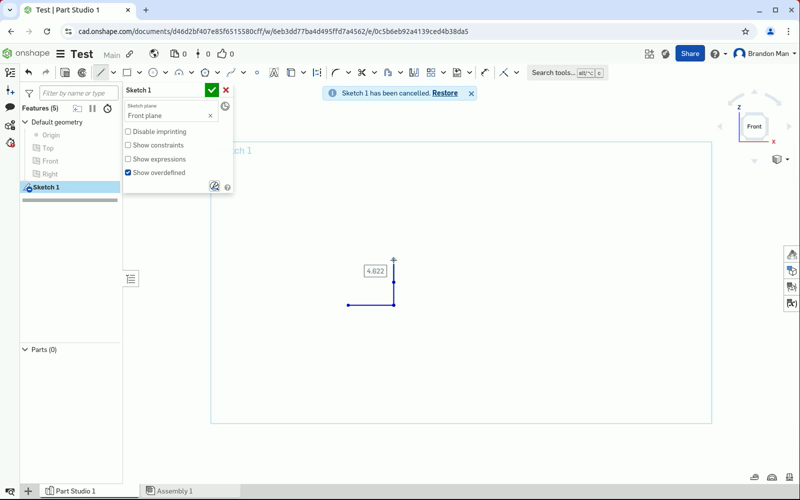
mouse_move(423, 259)
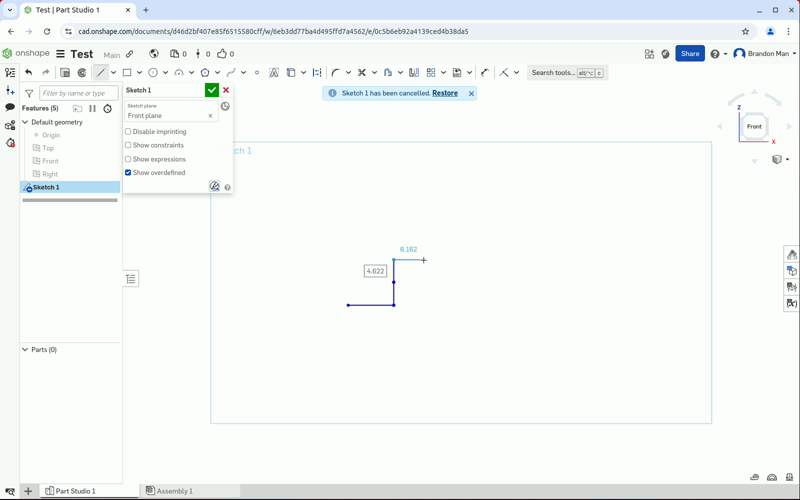
mouse_move(348, 259)
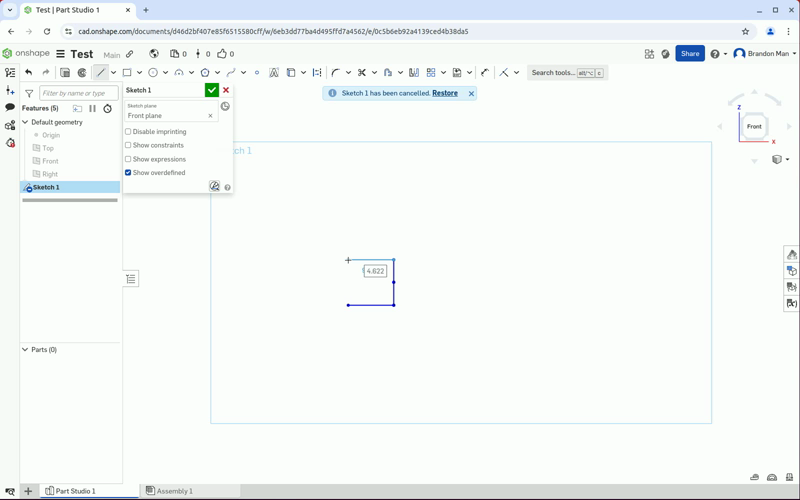
click(348, 259)
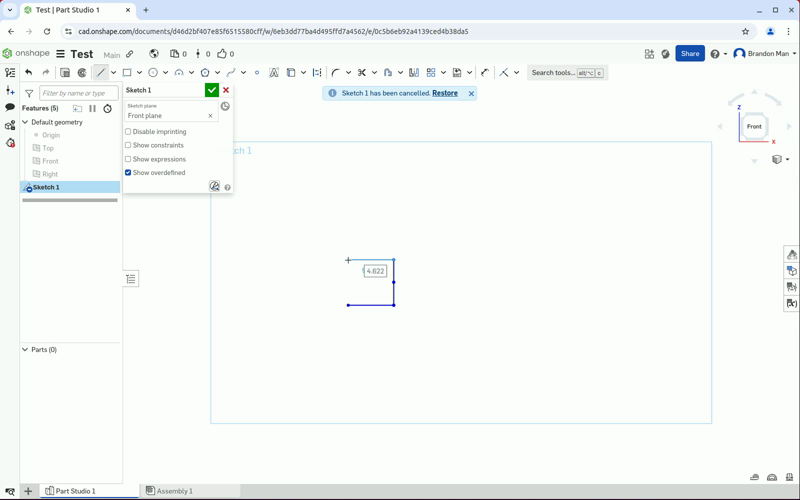
key_up(shift)
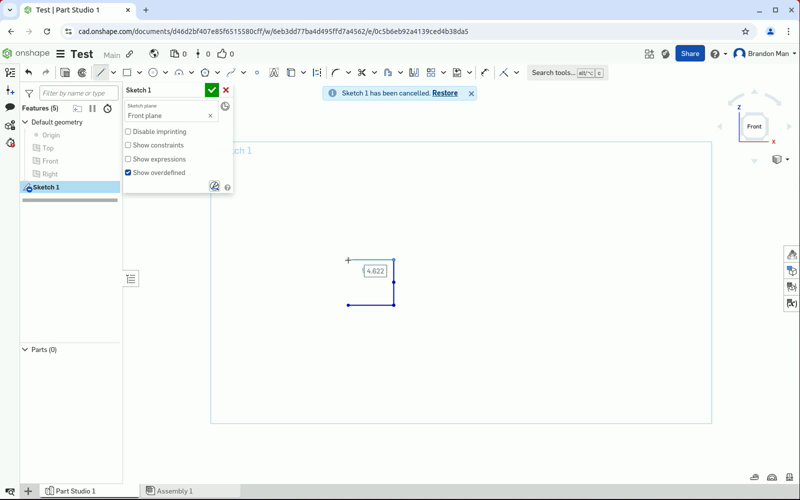
mouse_move(378, 259)
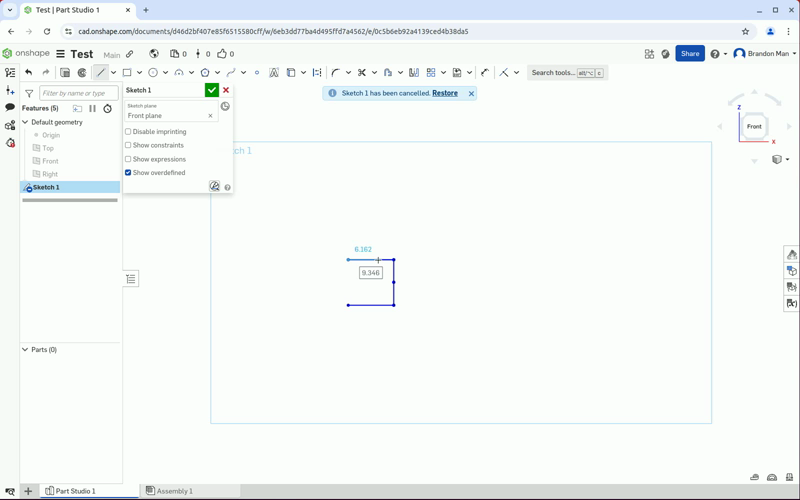
key_down(shift)
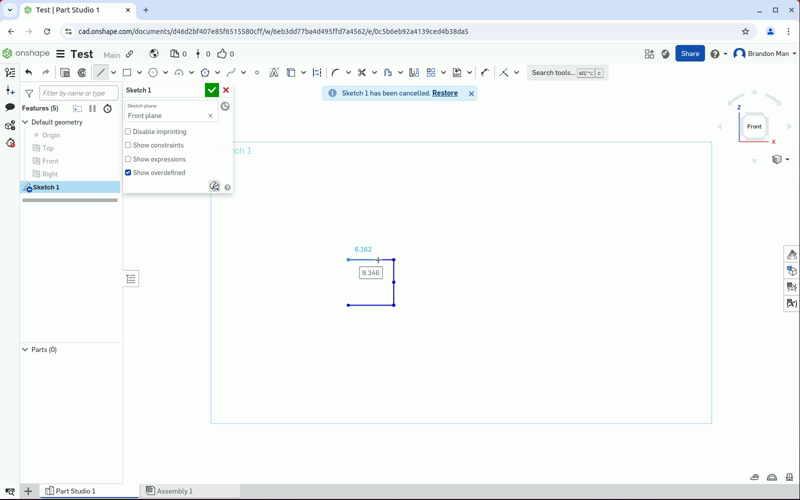
mouse_move(348, 305)
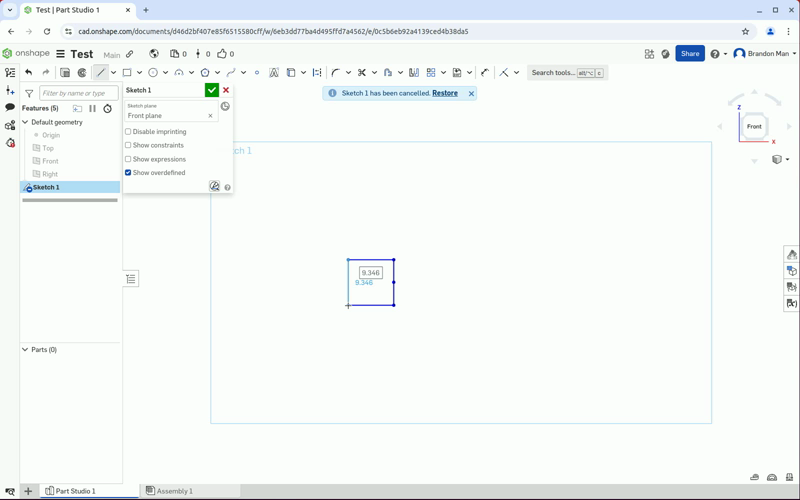
key_up(shift)
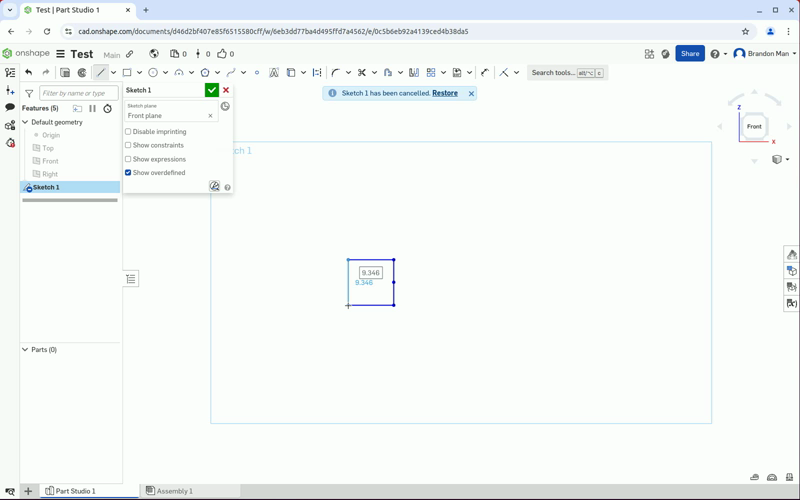
click(348, 305)
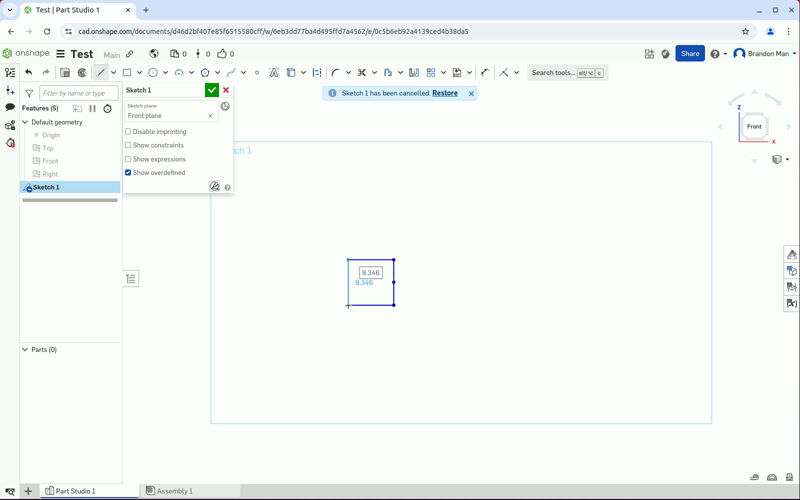
key(esc)
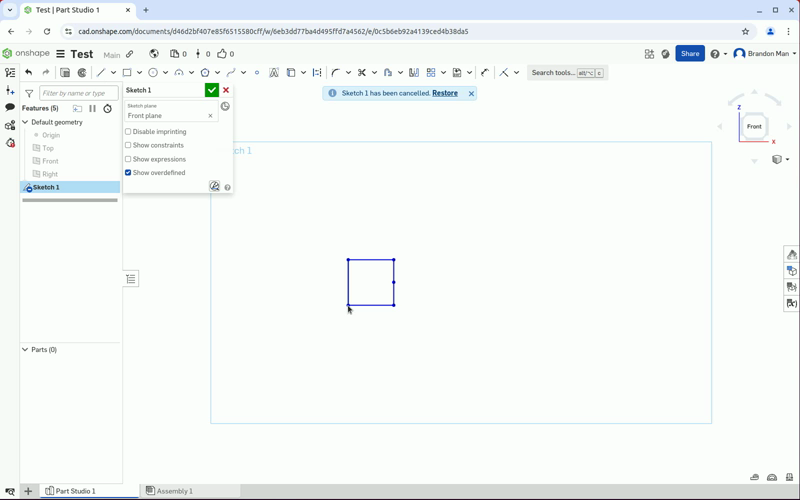
mouse_move(371, 302)
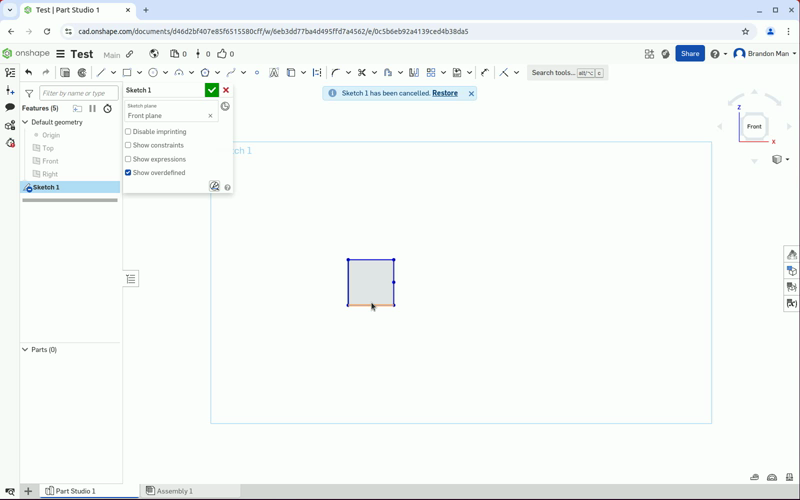
click(371, 302)
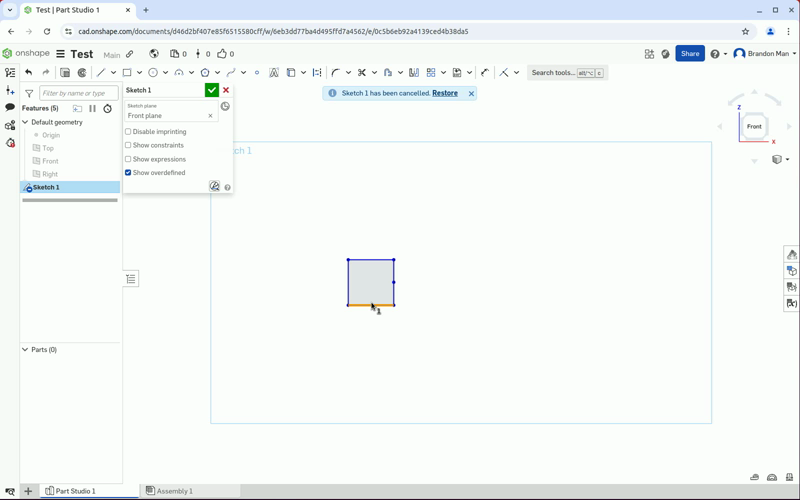
mouse_move(73, 352)
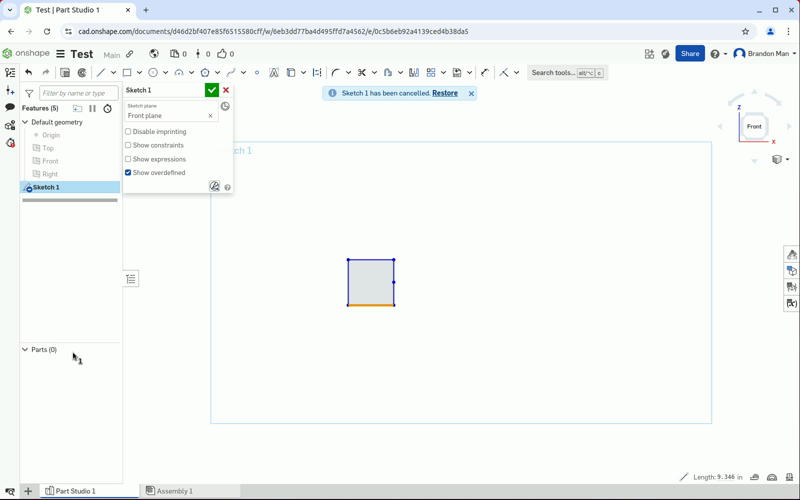
key(shift+y)
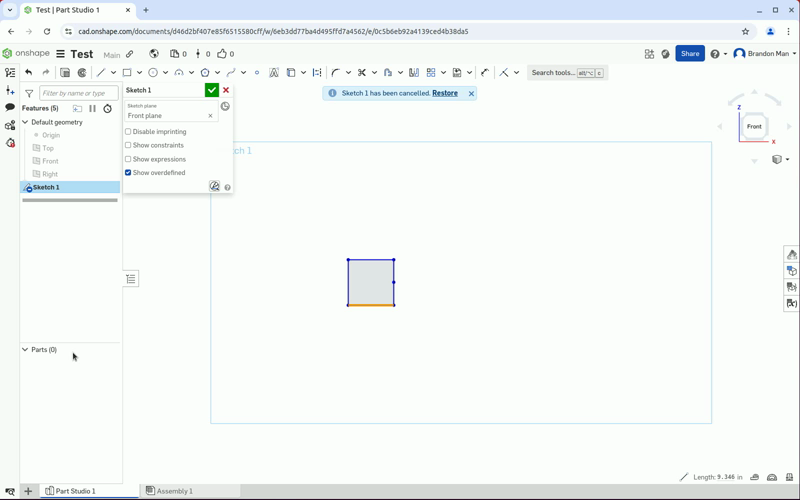
key(shift+e)
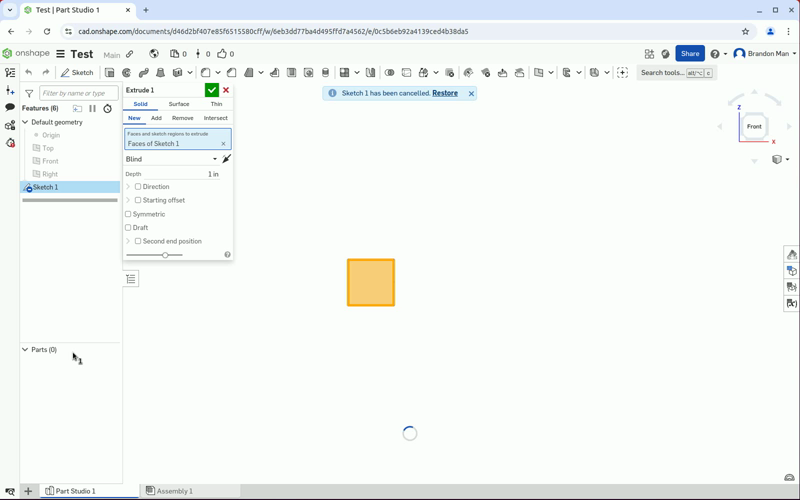
mouse_move(143, 106)
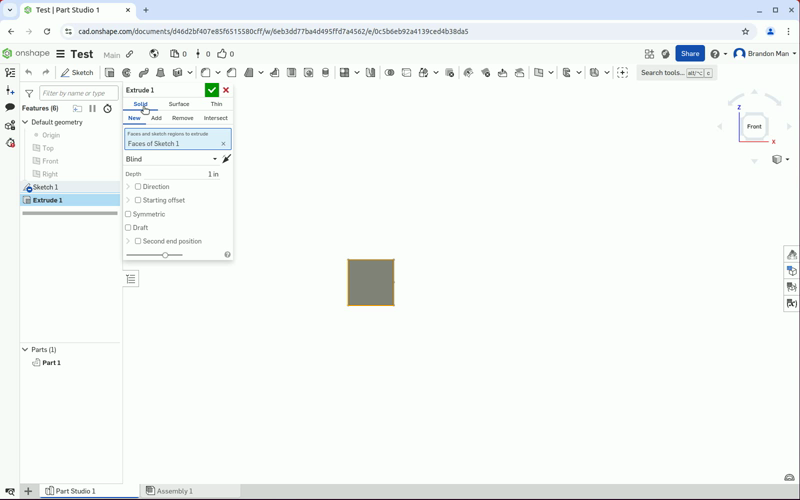
click(143, 106)
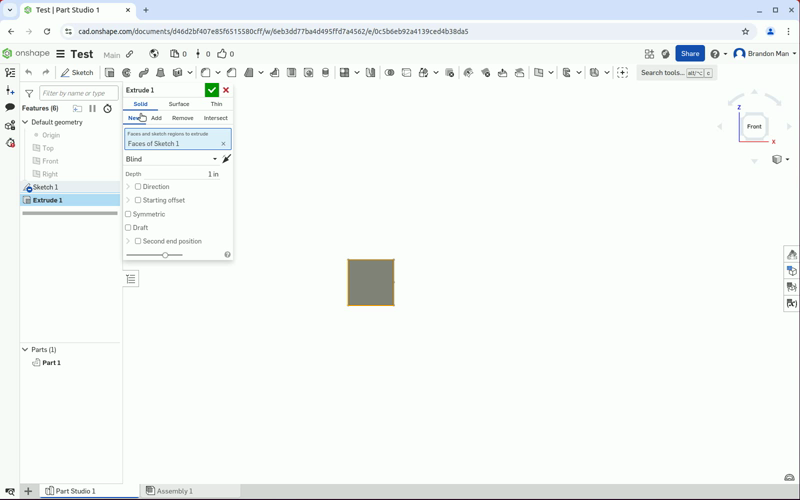
mouse_move(137, 120)
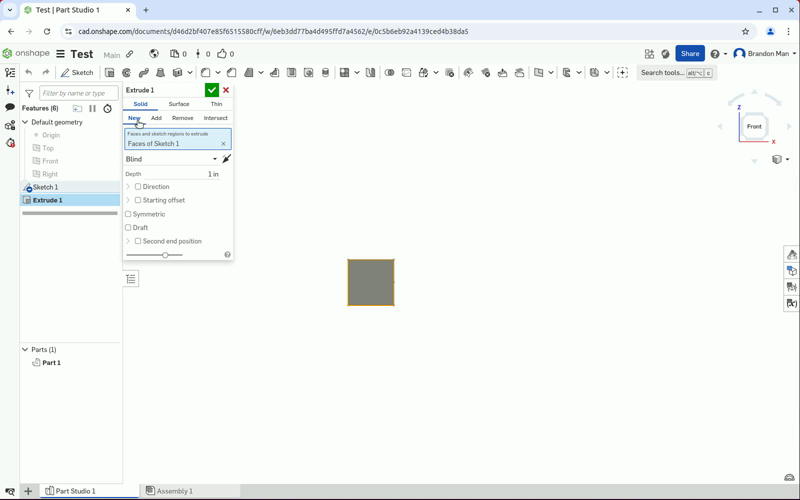
click(137, 120)
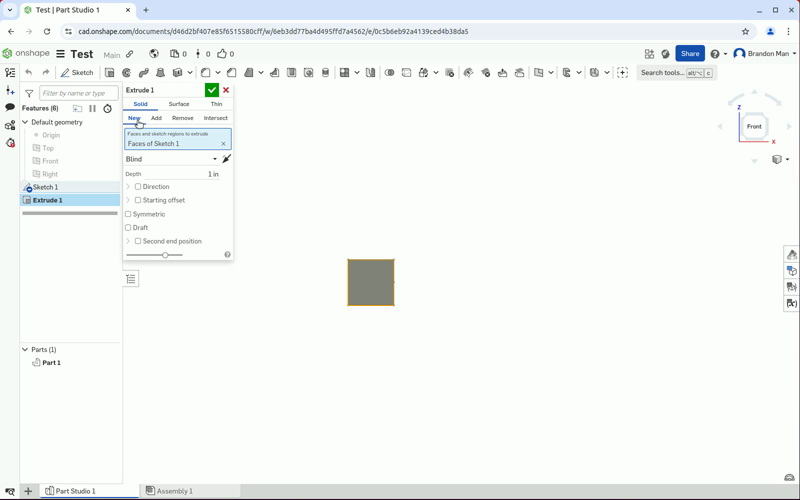
key(tab, 4)
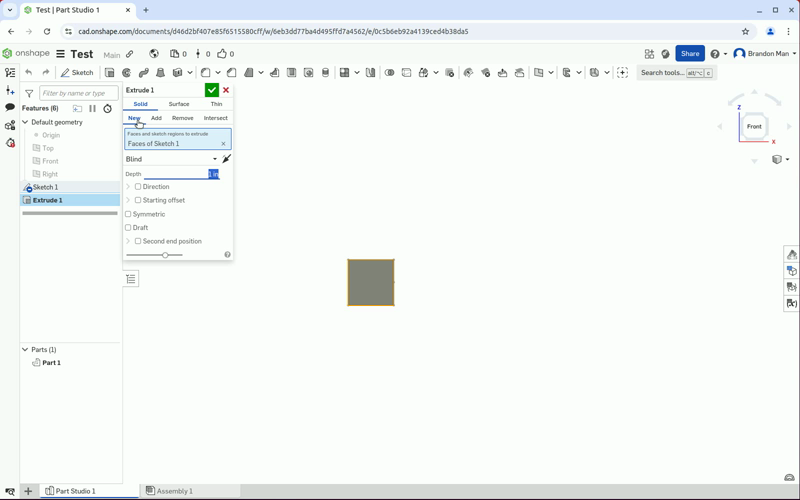
text(46.216)
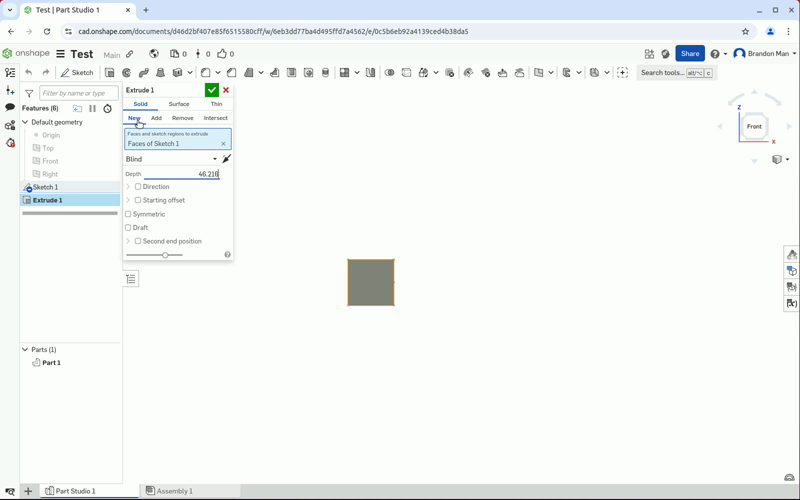
key(tab, 3)
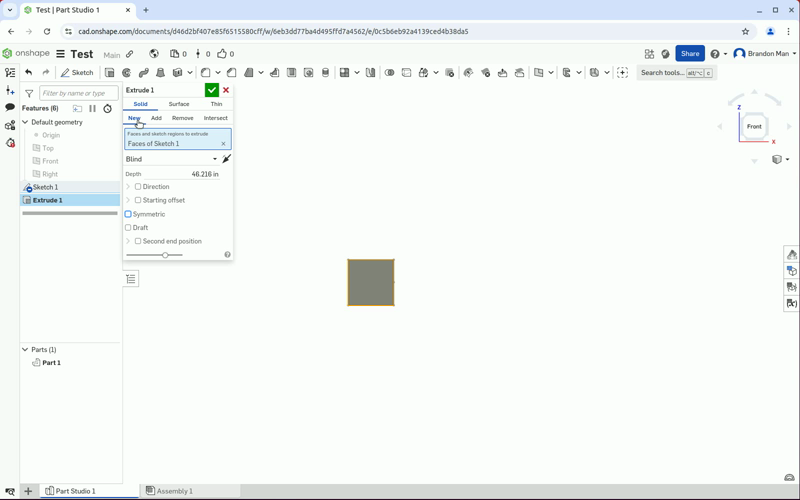
key(space)
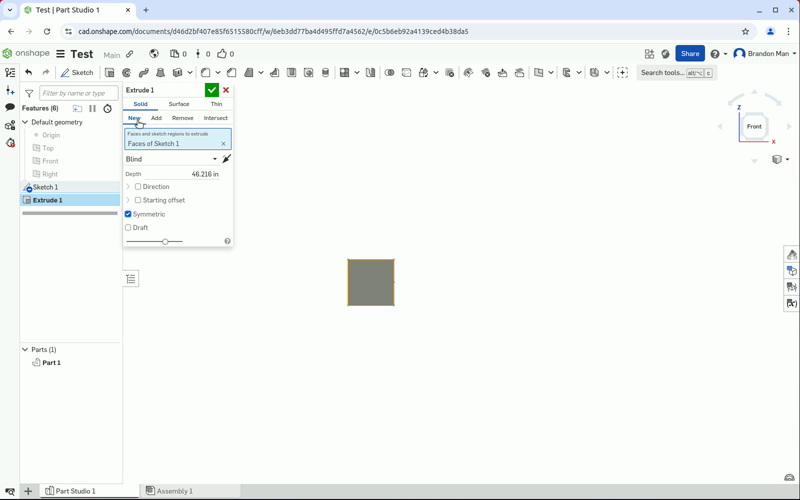
key(enter)
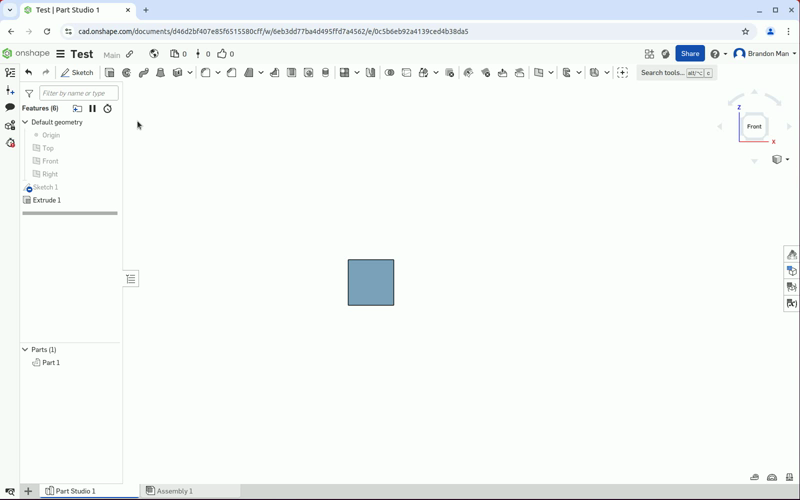
key(shift+h)
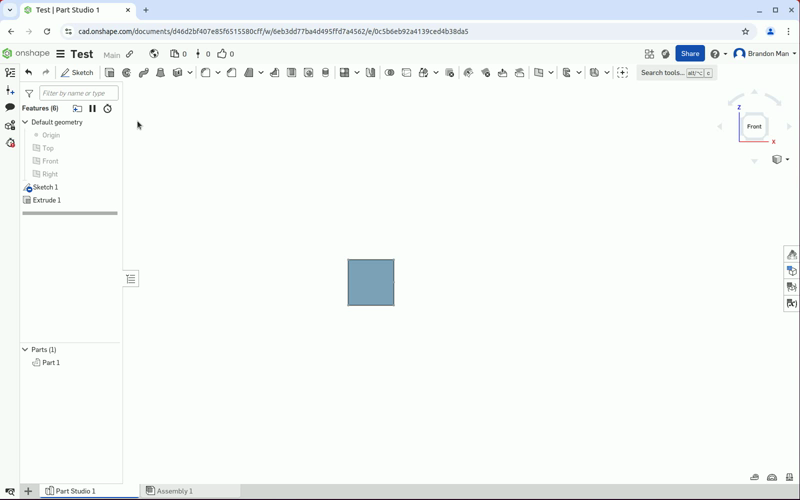
key(shift+h)
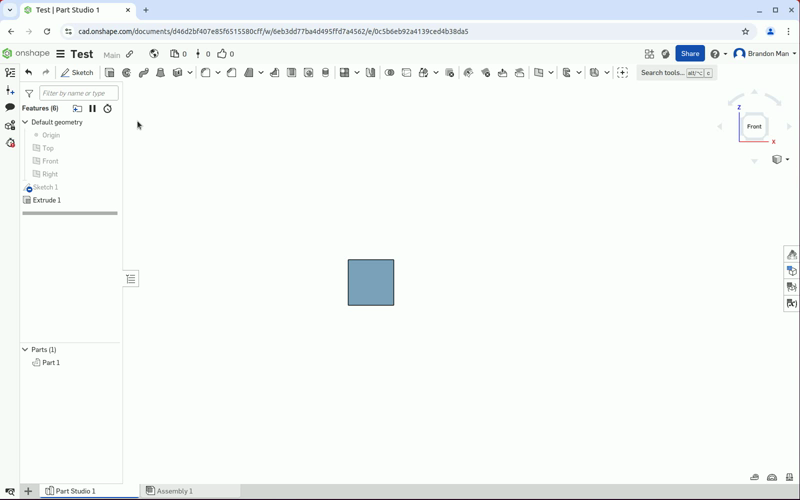
mouse_move(73, 189)
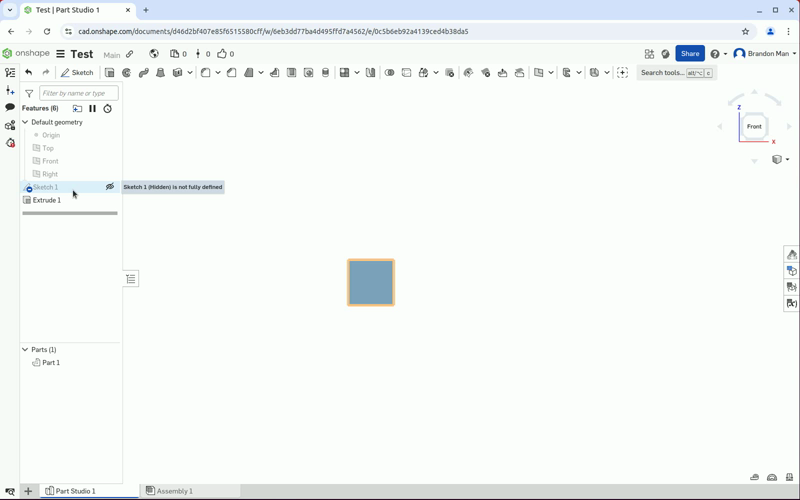
click(73, 189)
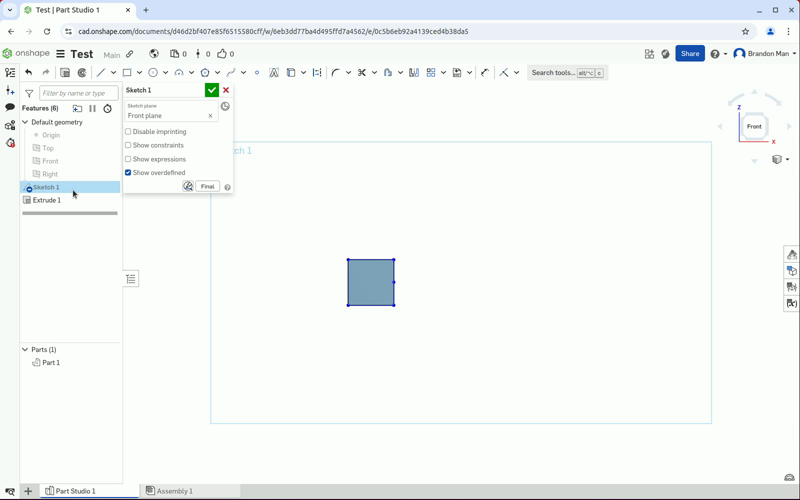
mouse_move(229, 92)
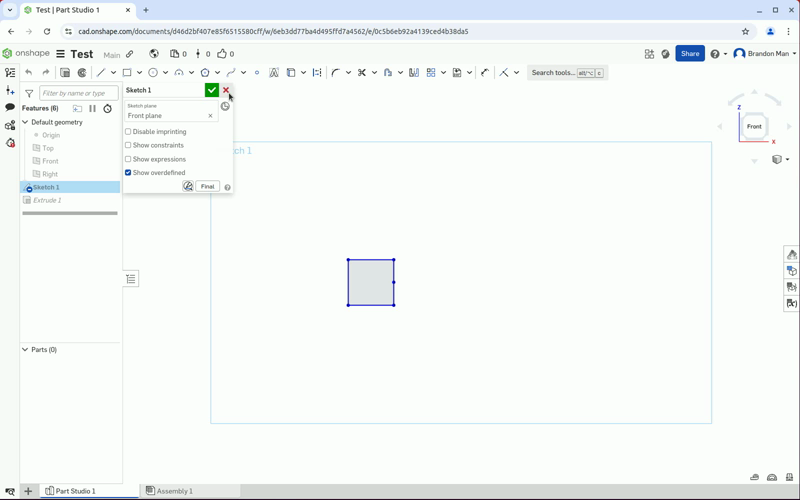
click(229, 92)
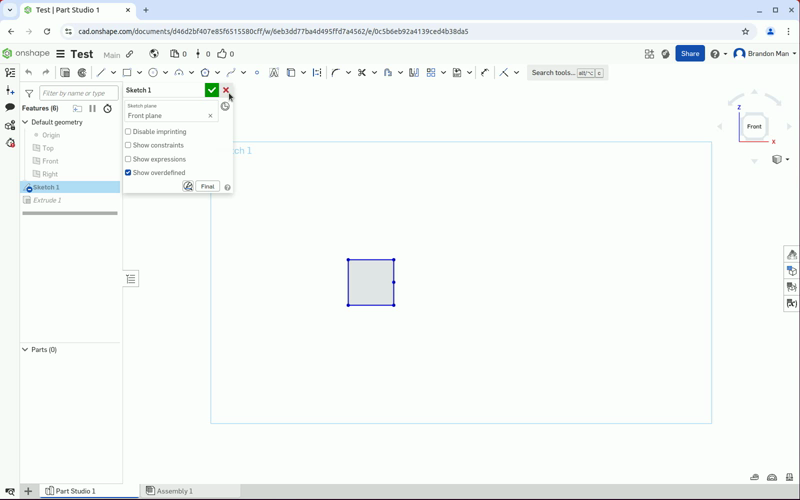
key(shift+s)
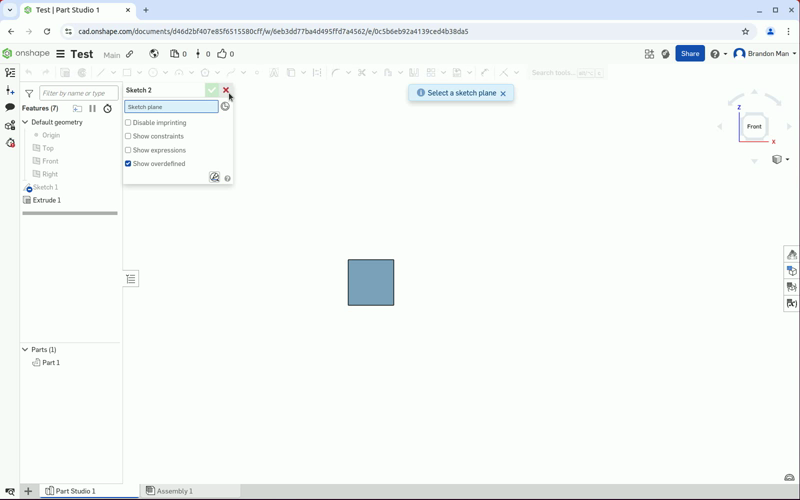
mouse_move(73, 163)
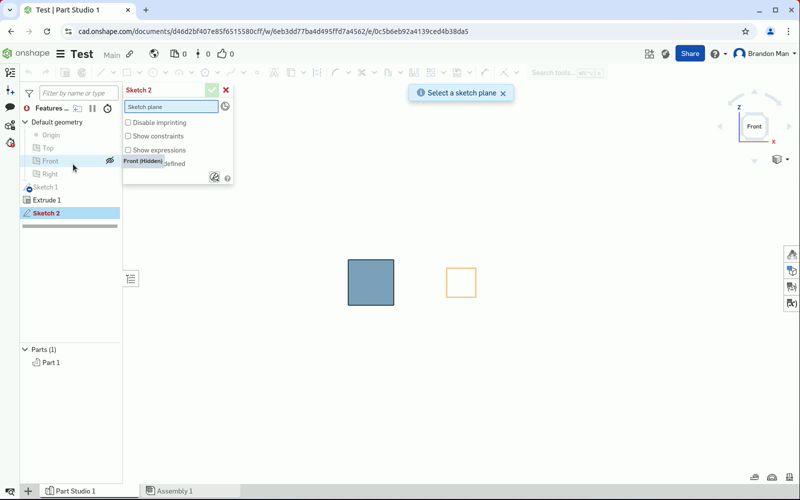
click(73, 163)
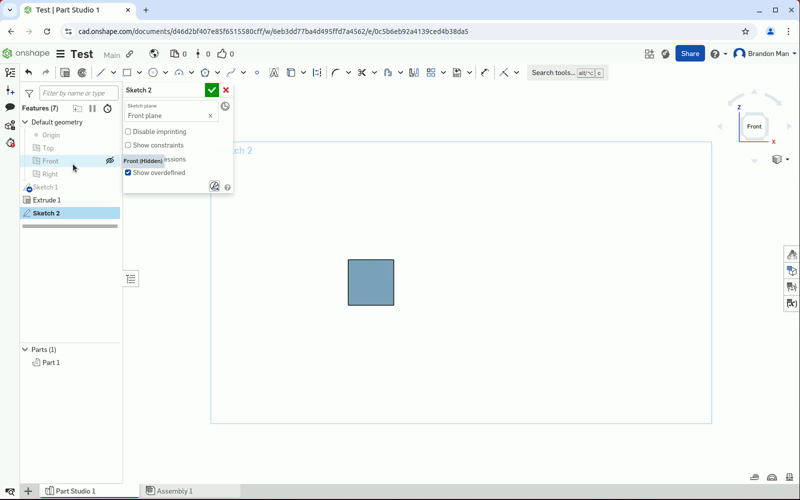
mouse_move(73, 352)
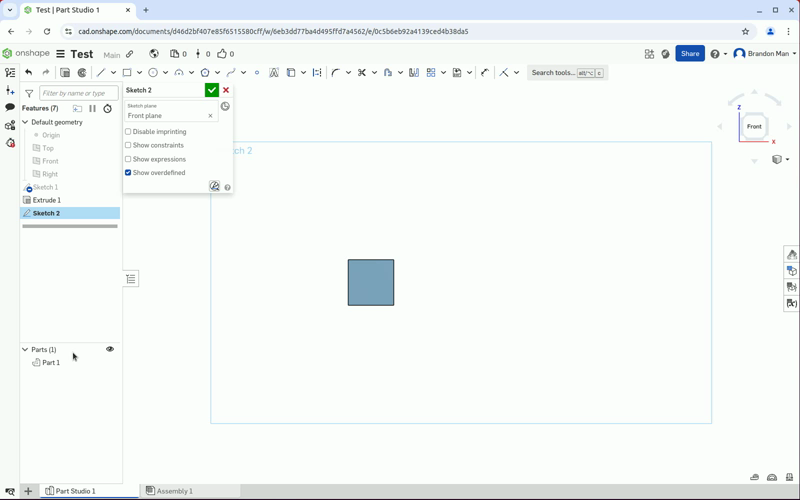
key(y)
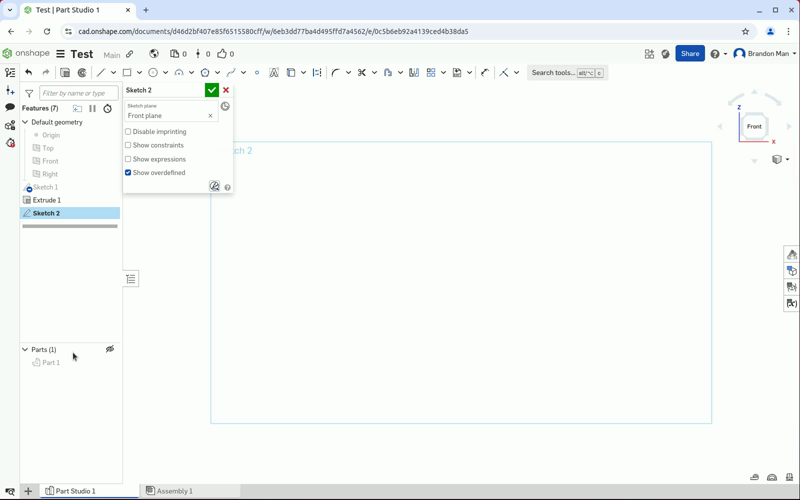
key(l)
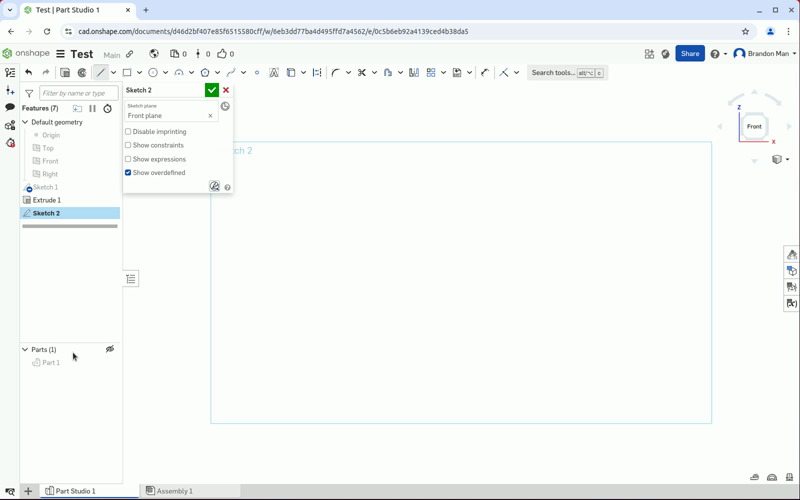
key_down(shift)
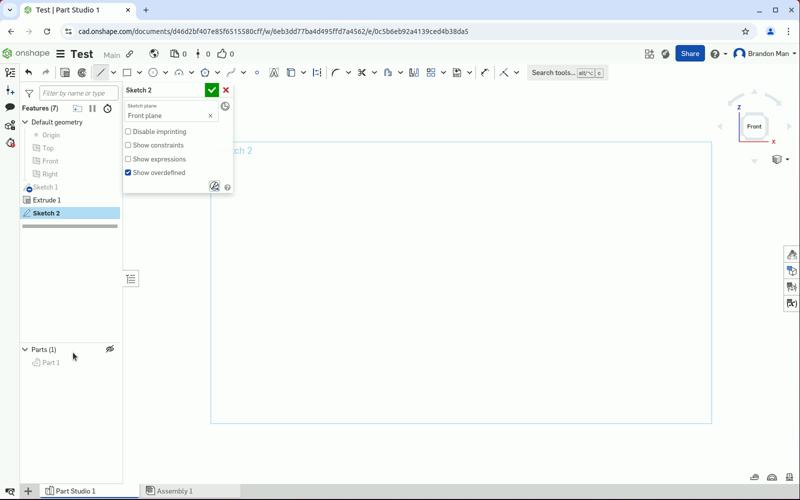
mouse_move(528, 305)
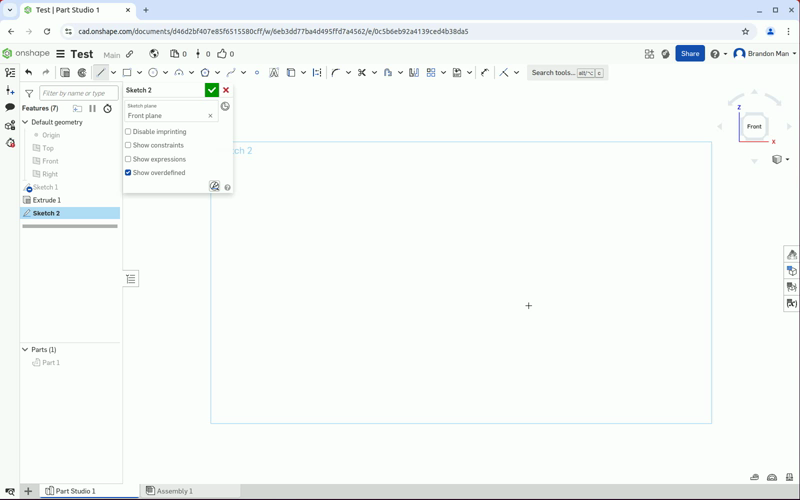
click(528, 305)
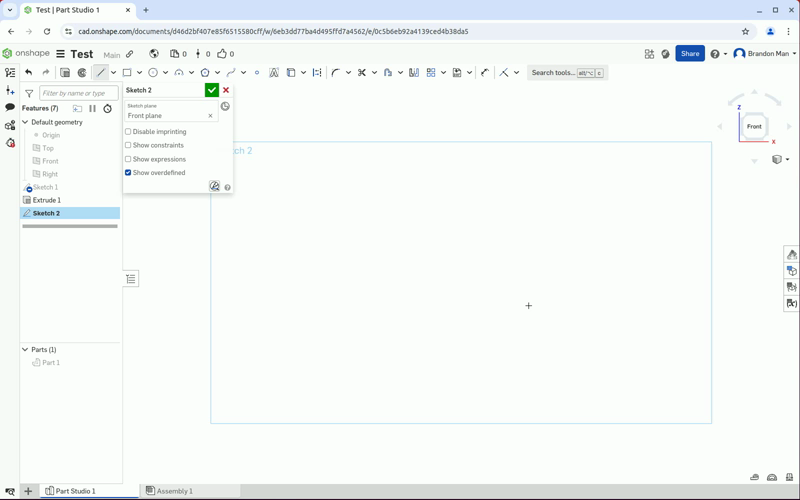
key_up(shift)
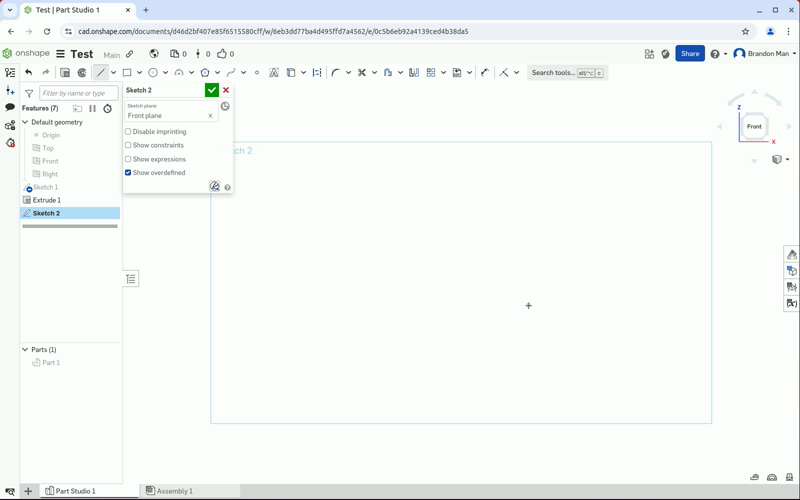
key_down(shift)
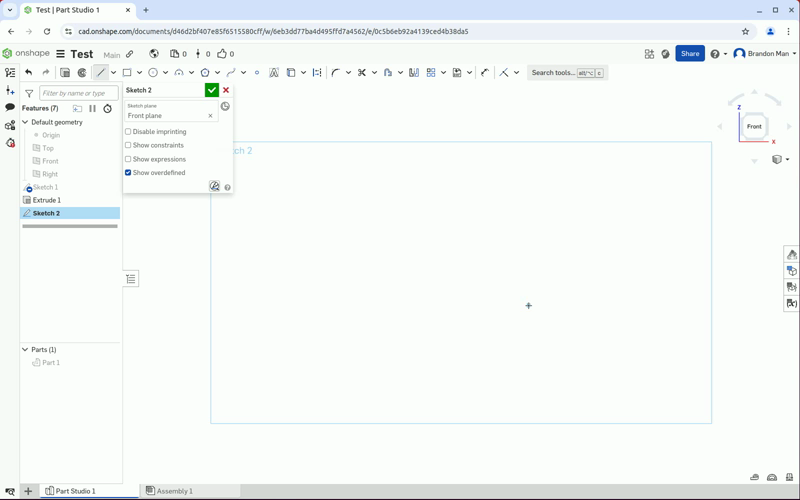
mouse_move(558, 305)
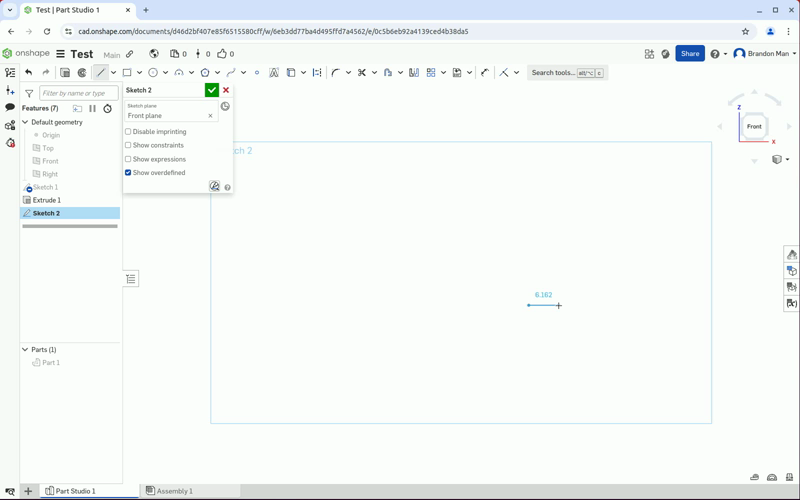
mouse_move(573, 305)
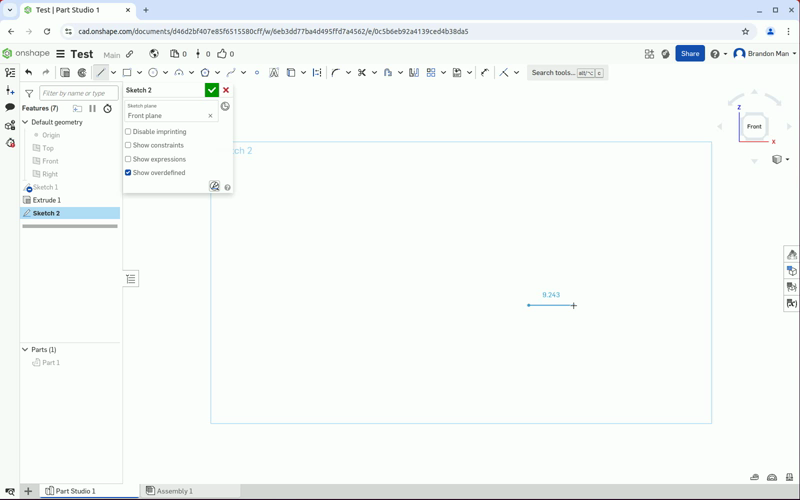
click(573, 305)
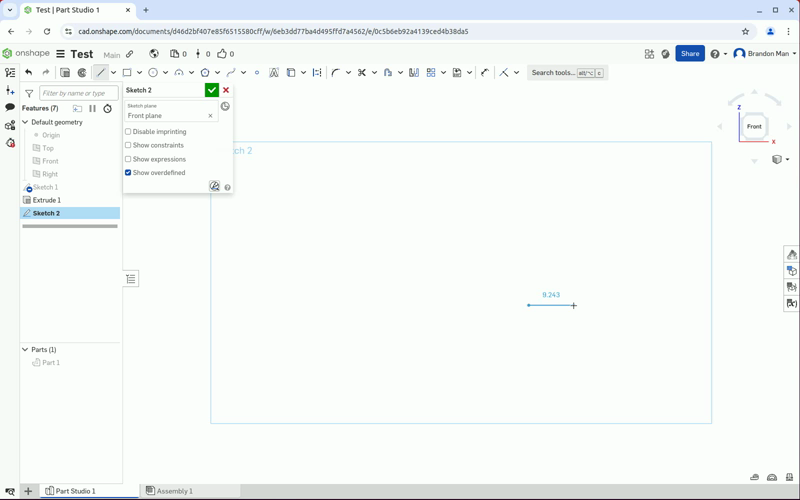
key_up(shift)
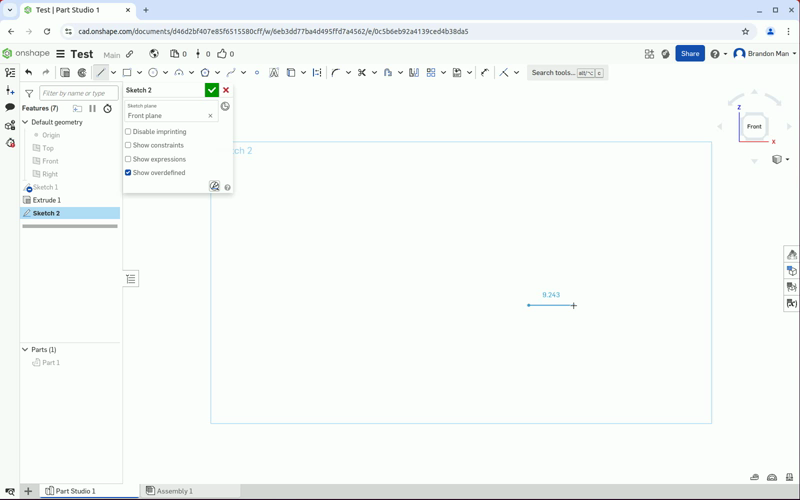
key_down(shift)
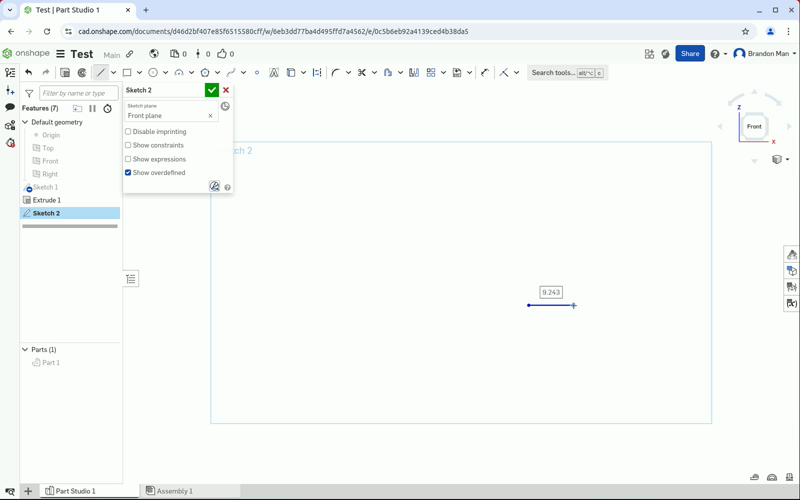
mouse_move(589, 305)
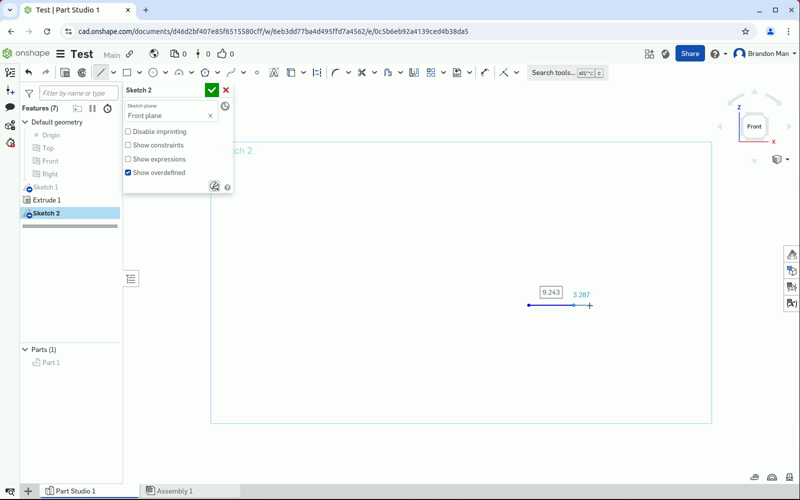
mouse_move(573, 259)
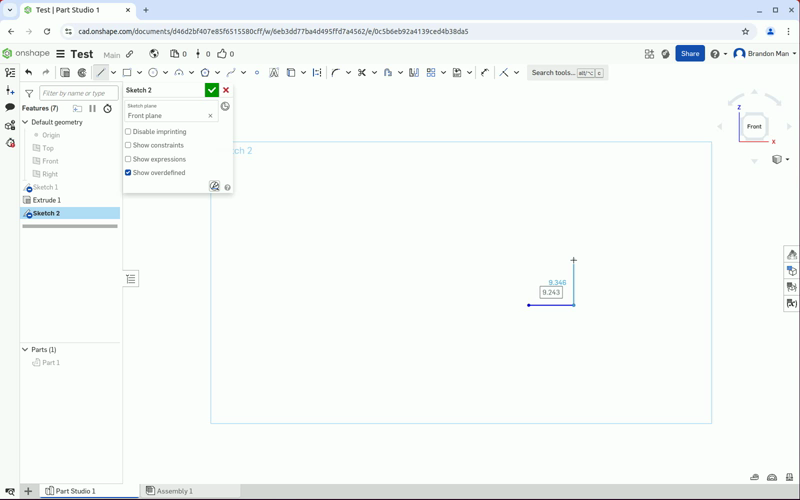
click(573, 259)
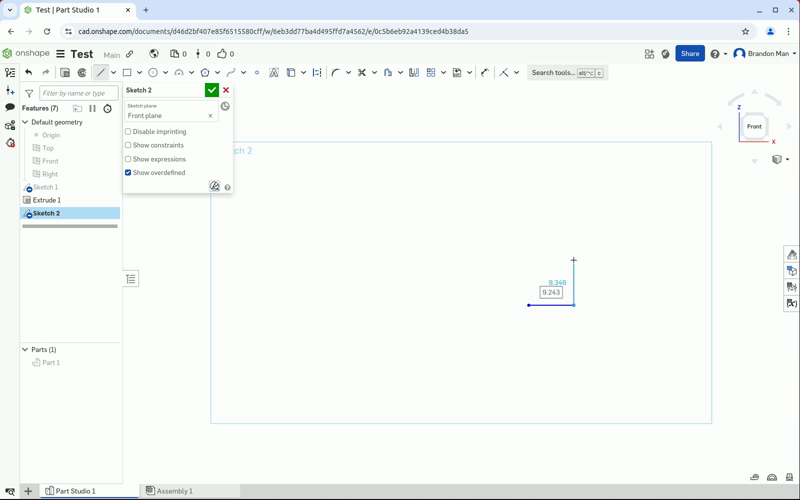
key_up(shift)
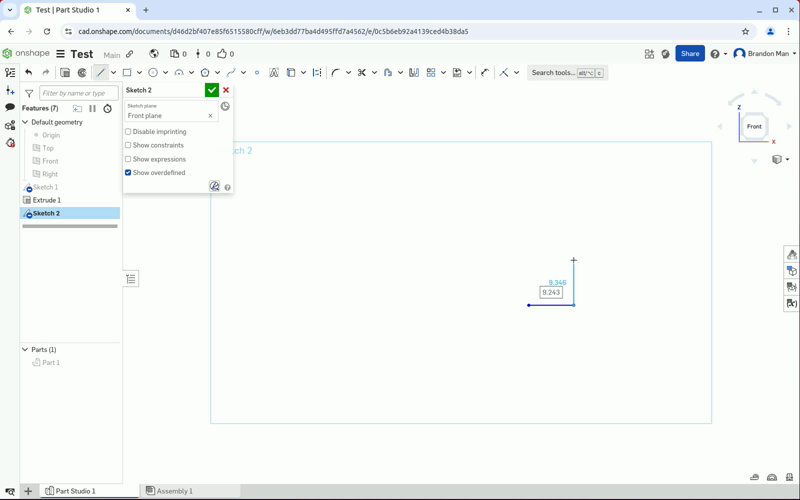
key_down(shift)
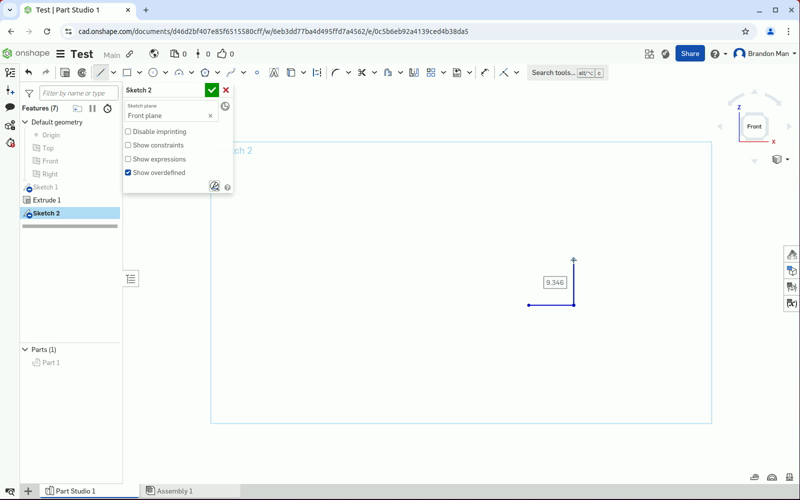
mouse_move(589, 259)
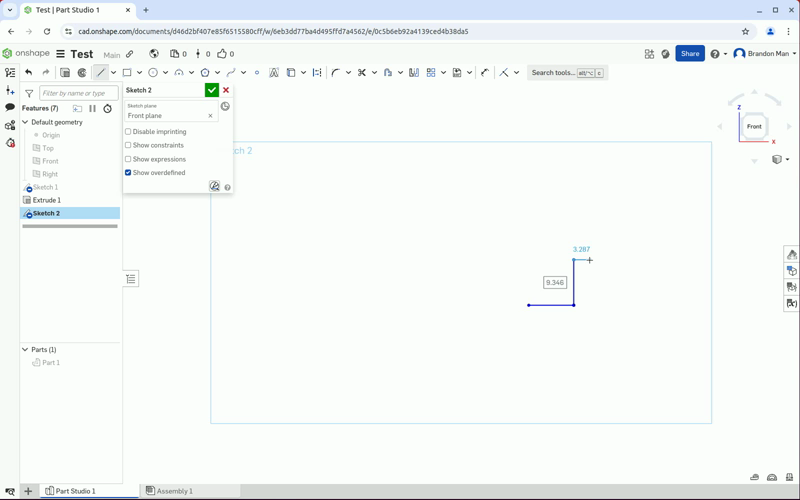
mouse_move(528, 259)
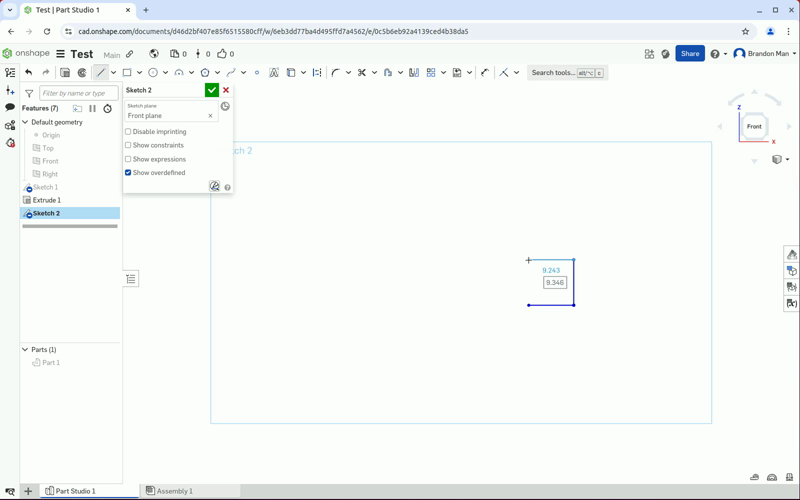
click(528, 259)
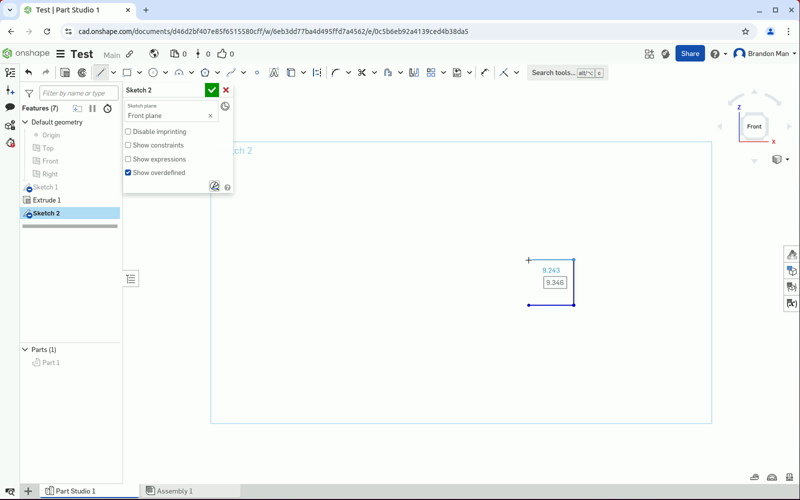
key_up(shift)
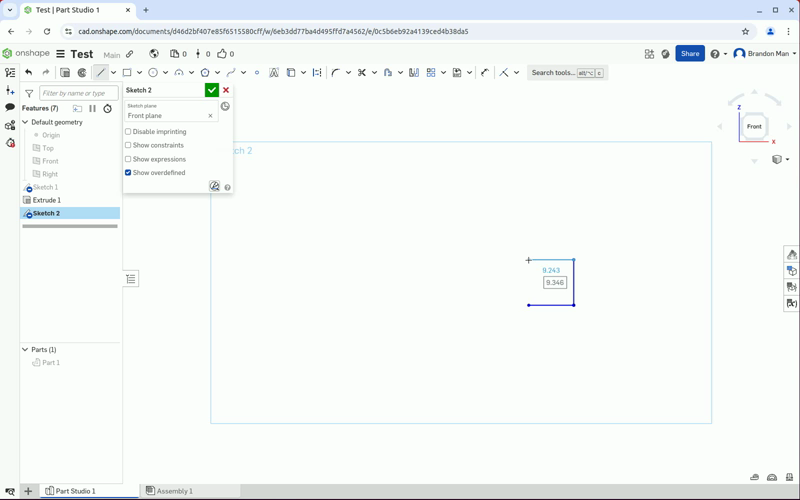
key_down(shift)
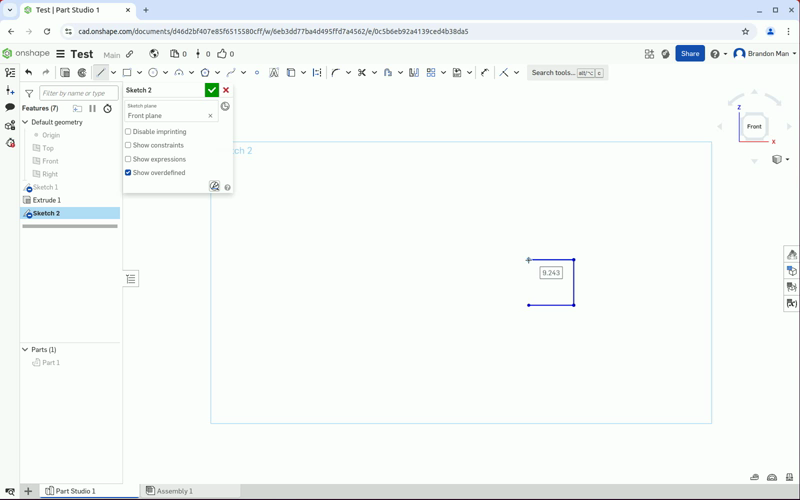
mouse_move(558, 259)
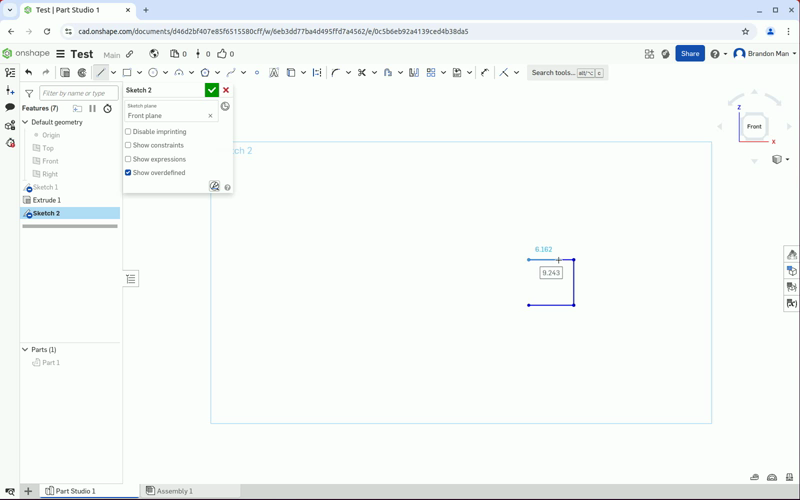
mouse_move(528, 282)
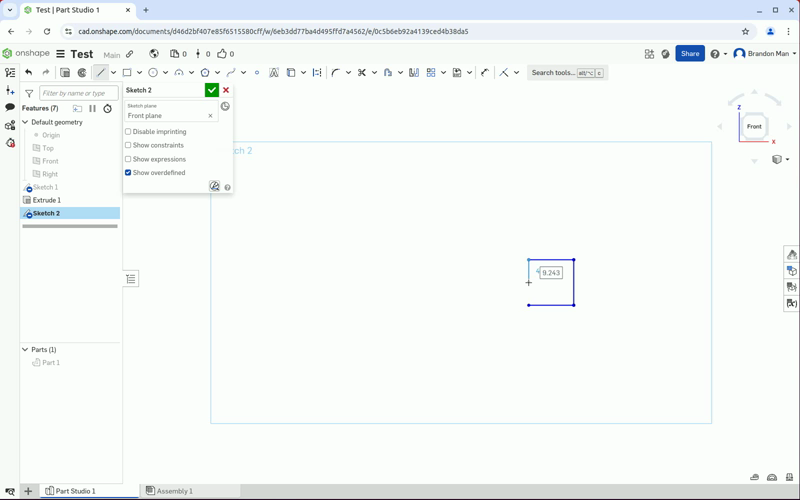
click(528, 282)
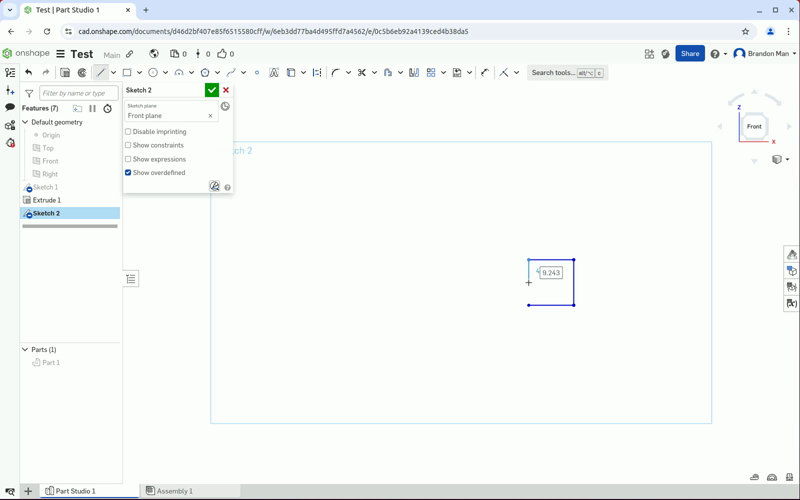
key_up(shift)
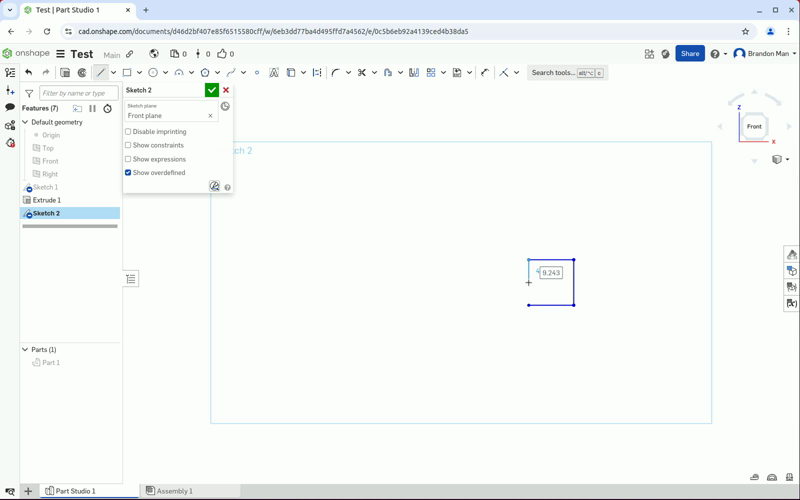
mouse_move(558, 282)
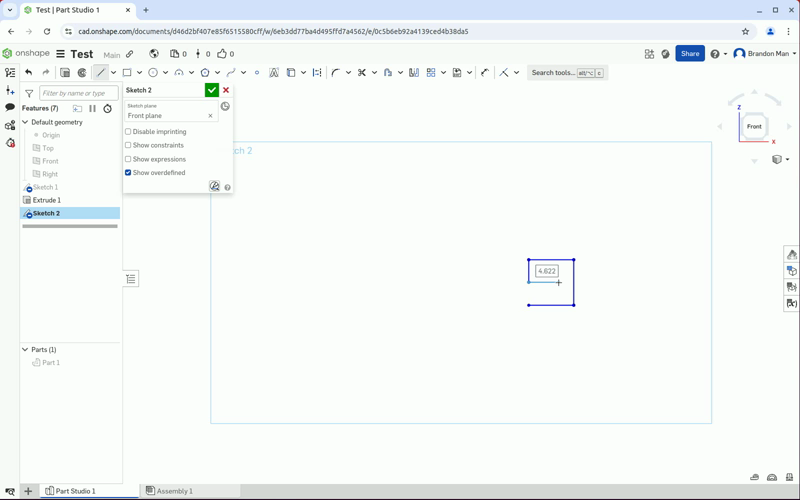
key_down(shift)
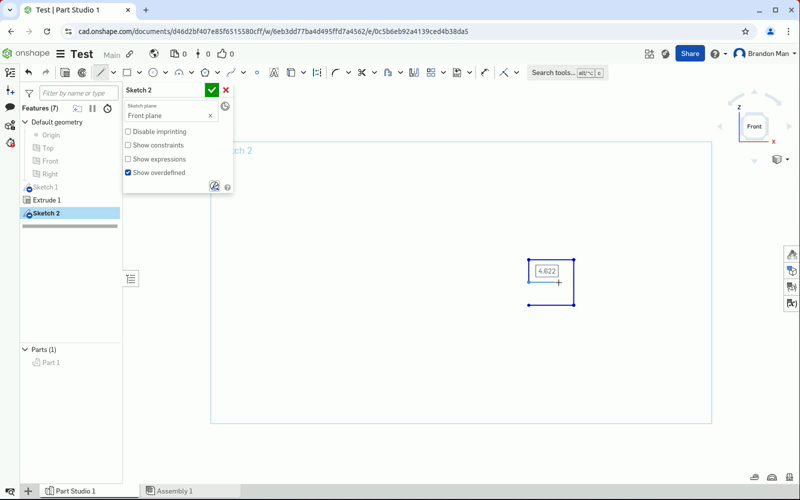
mouse_move(528, 305)
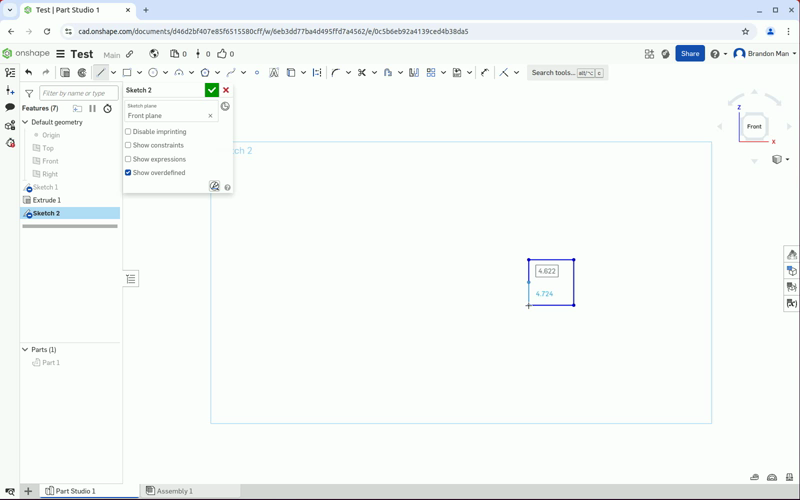
key_up(shift)
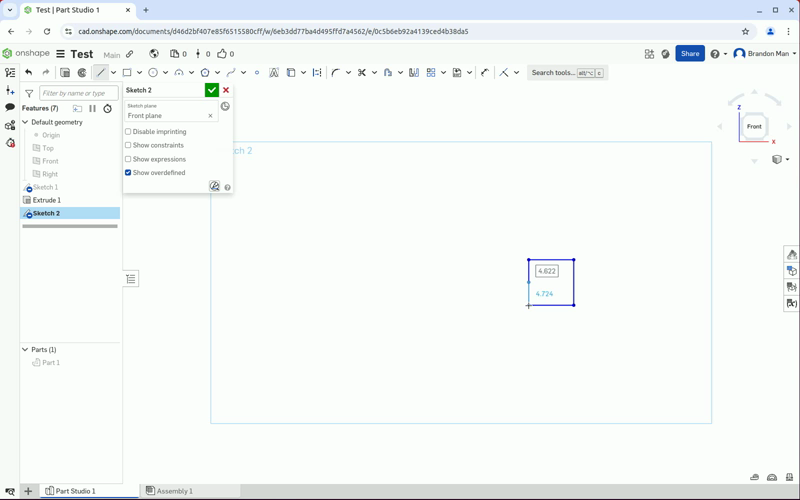
click(528, 305)
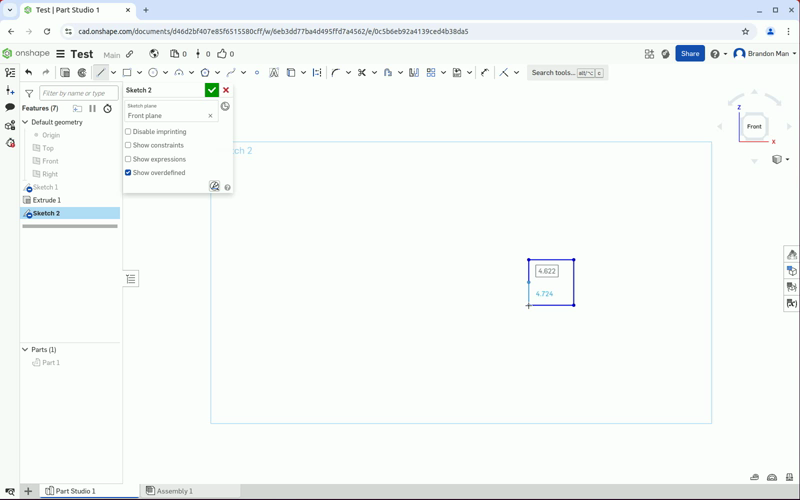
key(esc)
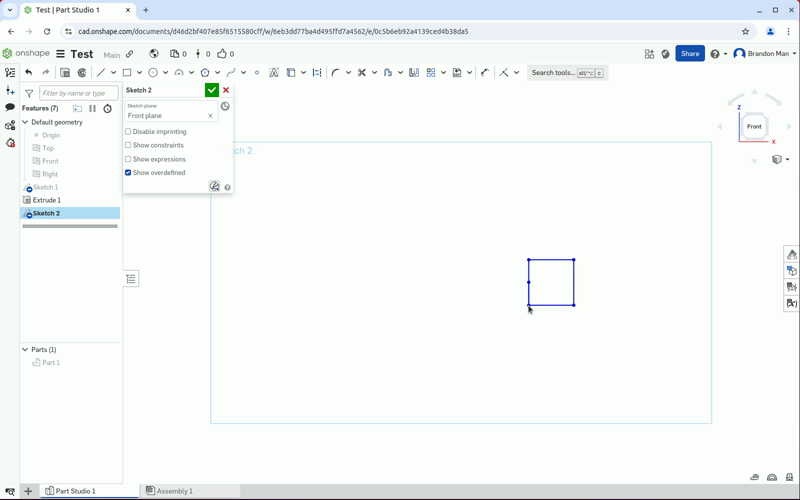
mouse_move(533, 284)
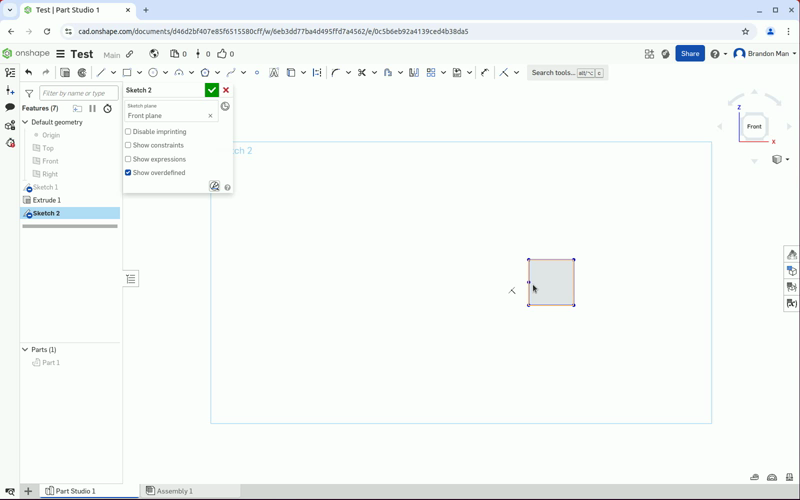
click(533, 284)
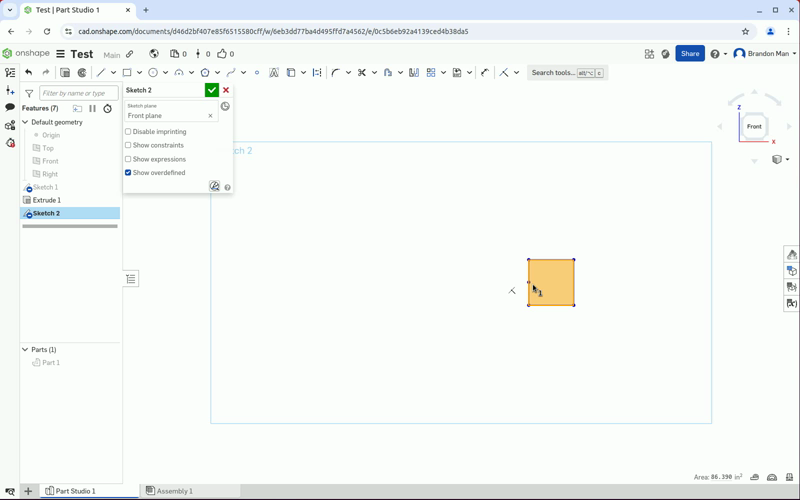
mouse_move(73, 352)
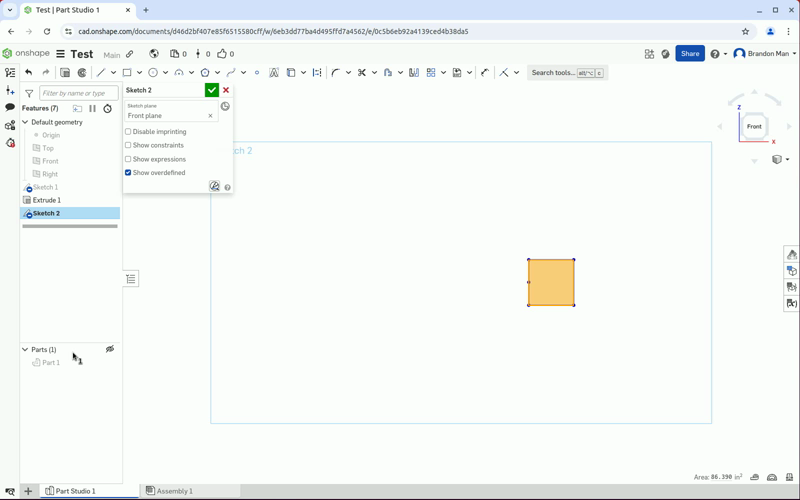
key(shift+y)
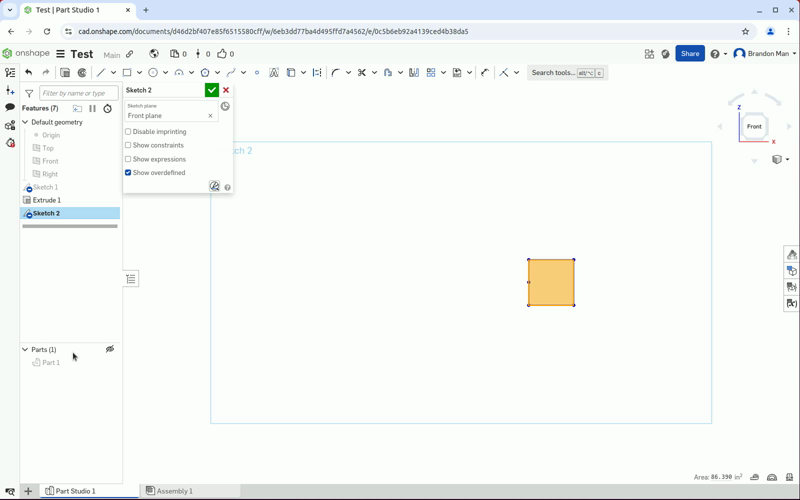
key(shift+e)
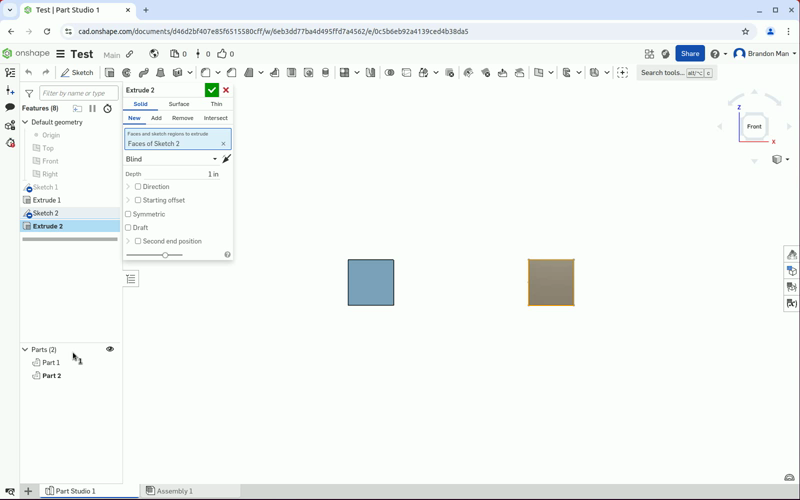
mouse_move(143, 106)
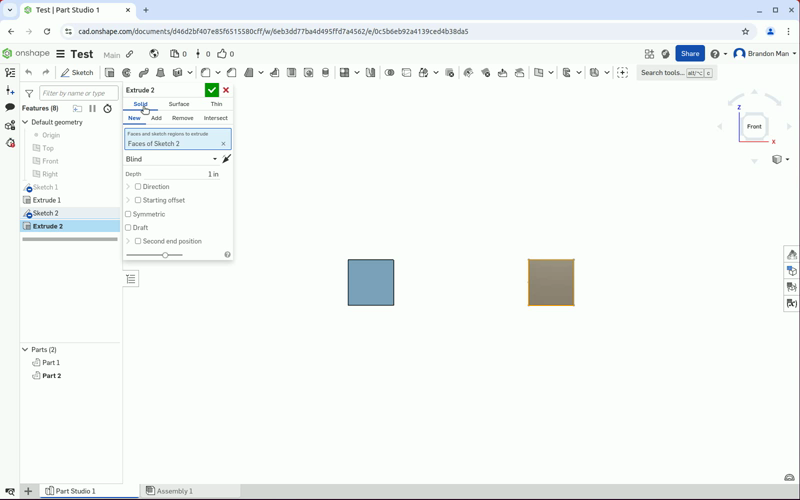
click(143, 106)
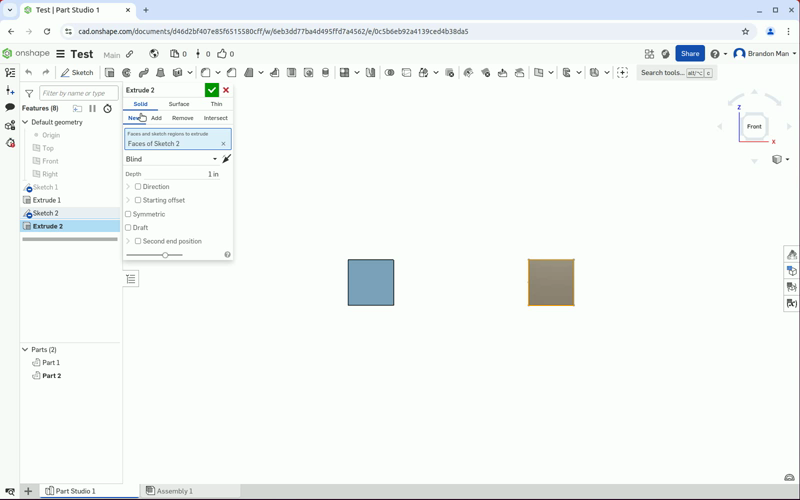
mouse_move(137, 120)
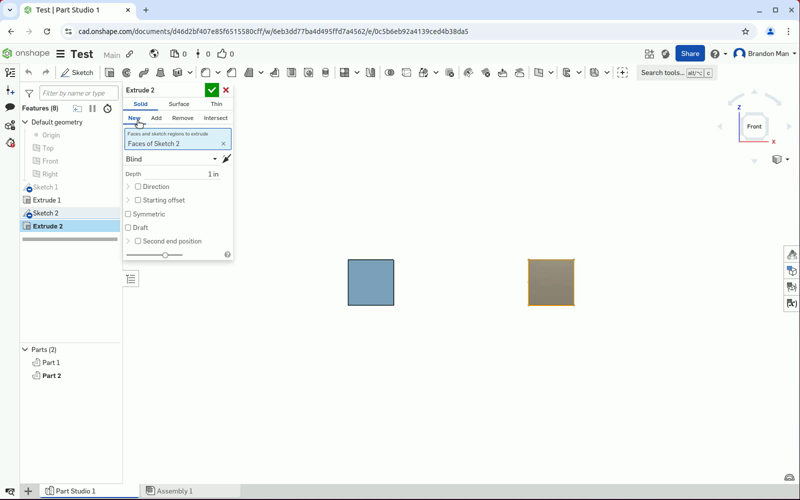
click(137, 120)
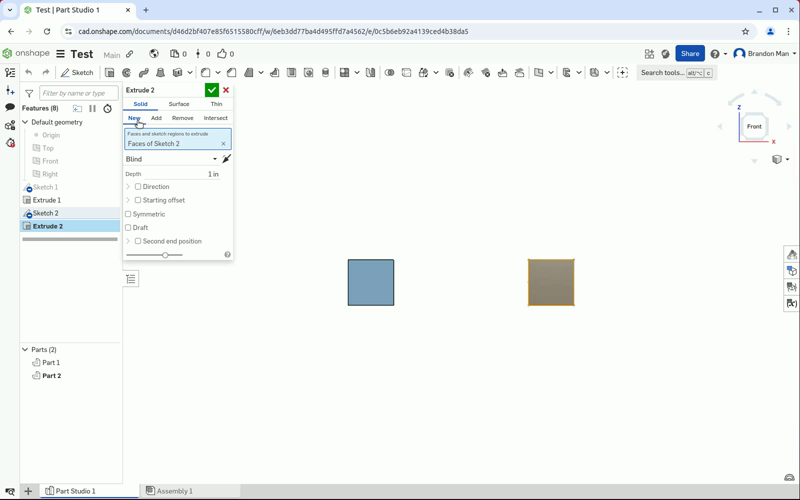
key(tab, 4)
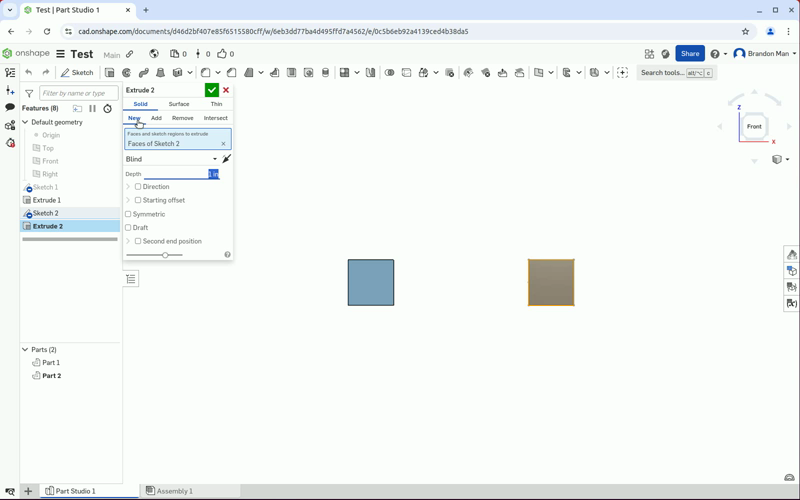
text(46.216)
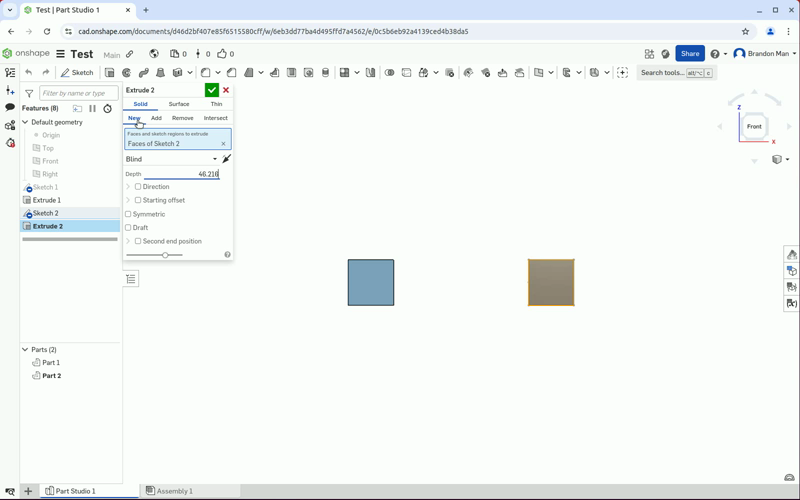
key(tab, 3)
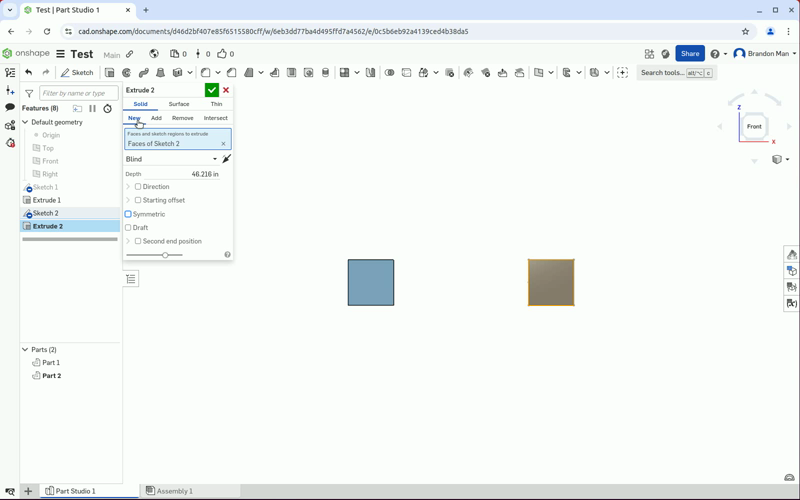
key(space)
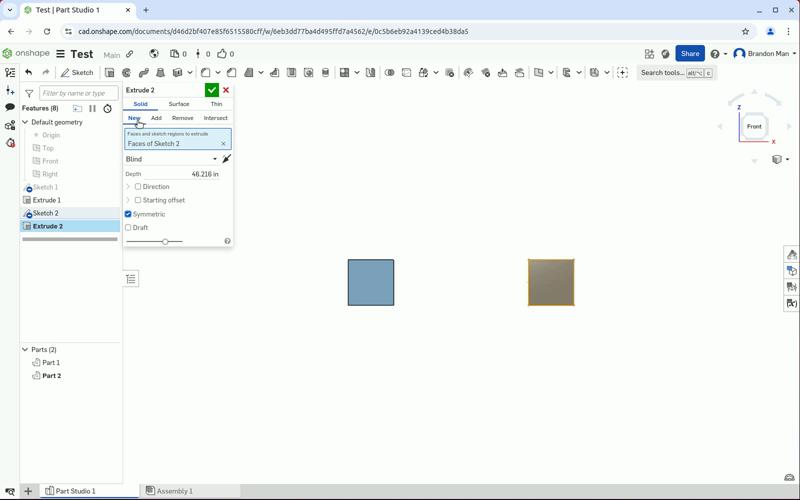
key(enter)
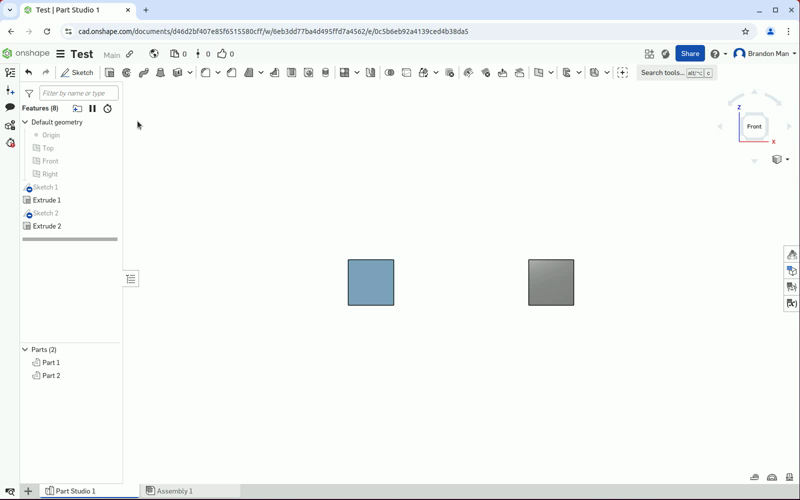
key(shift+h)
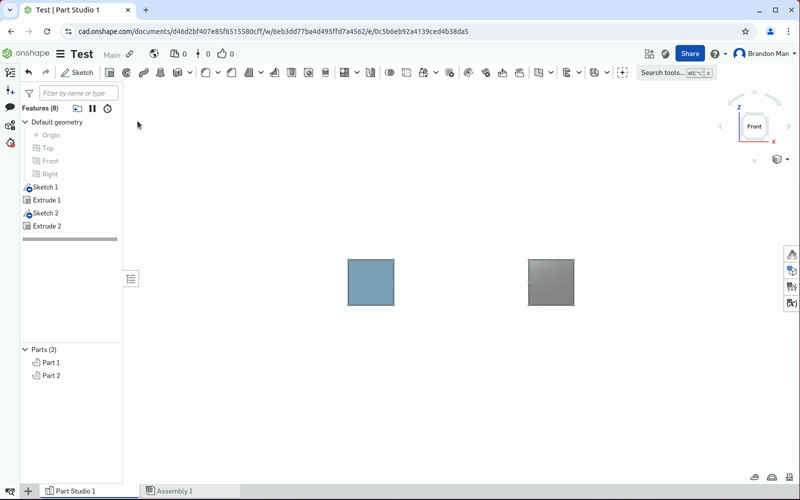
key(shift+h)
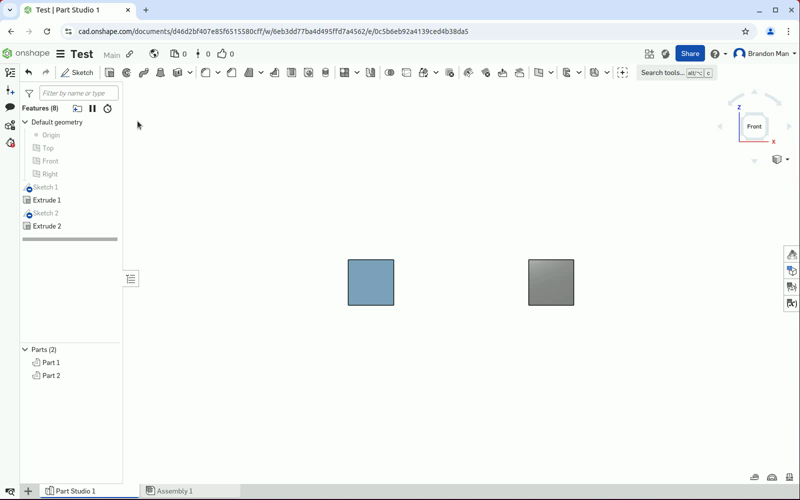
mouse_move(73, 189)
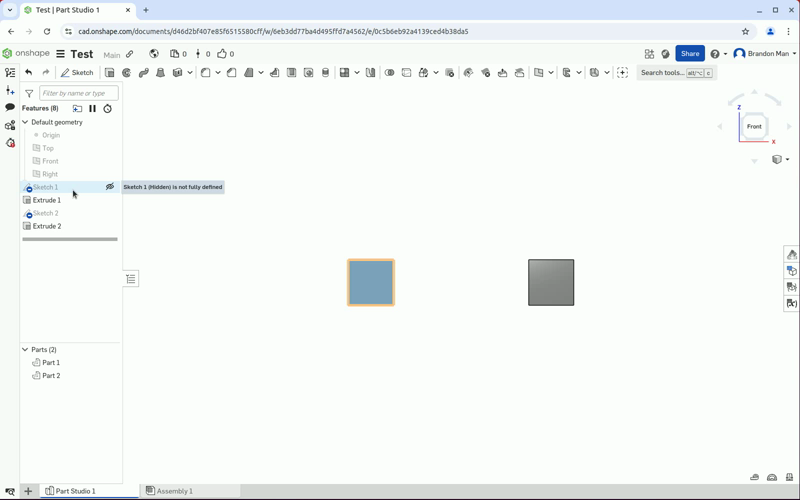
click(73, 189)
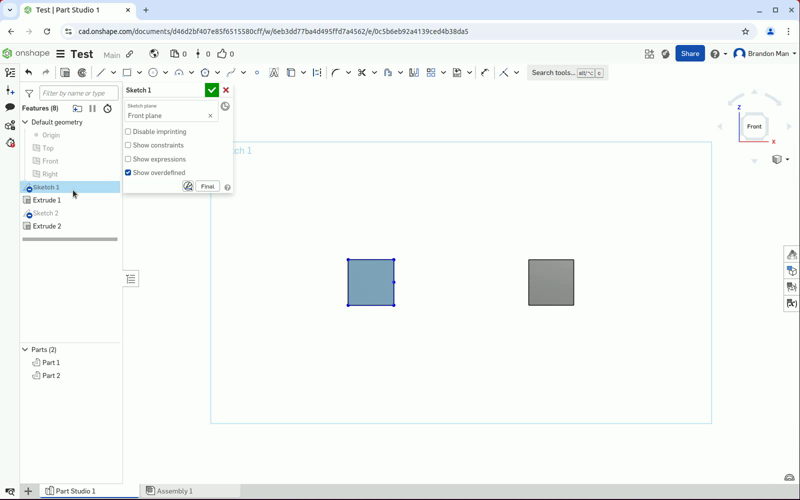
mouse_move(229, 92)
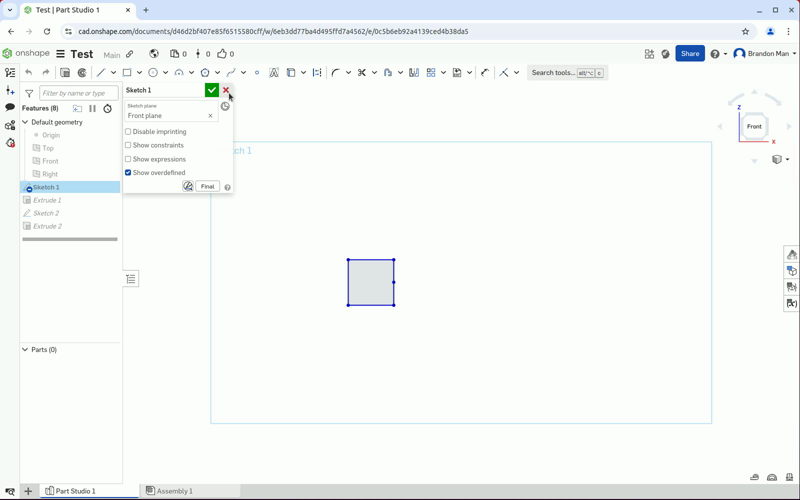
click(229, 92)
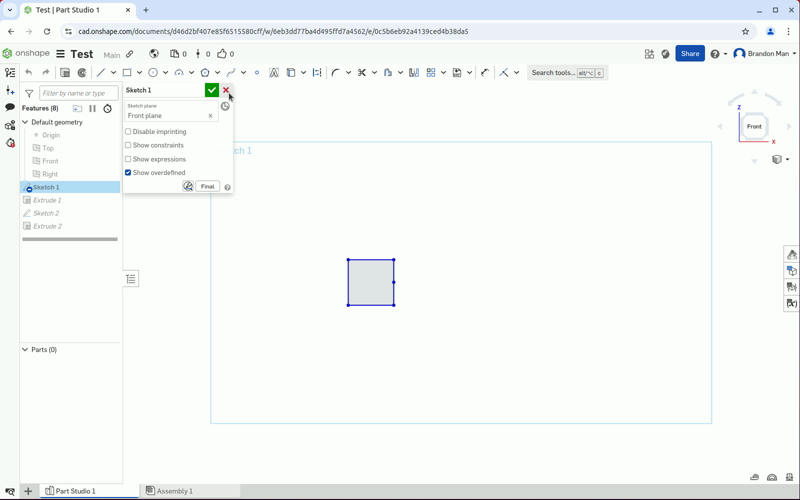
key(shift+s)
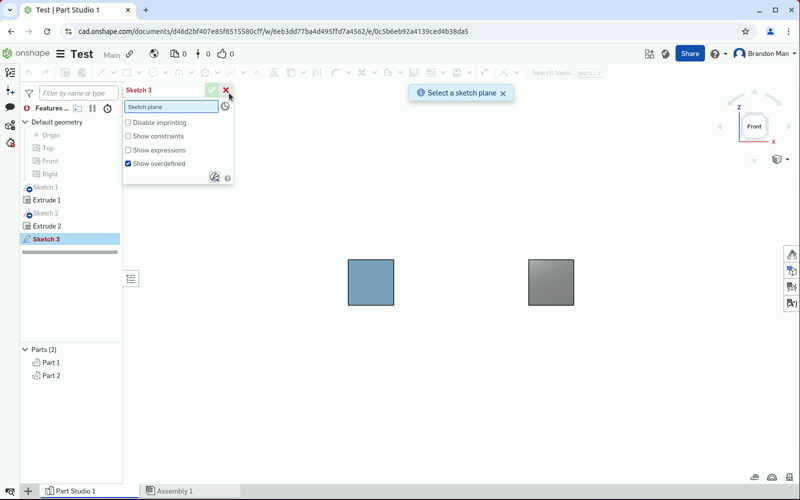
mouse_move(73, 163)
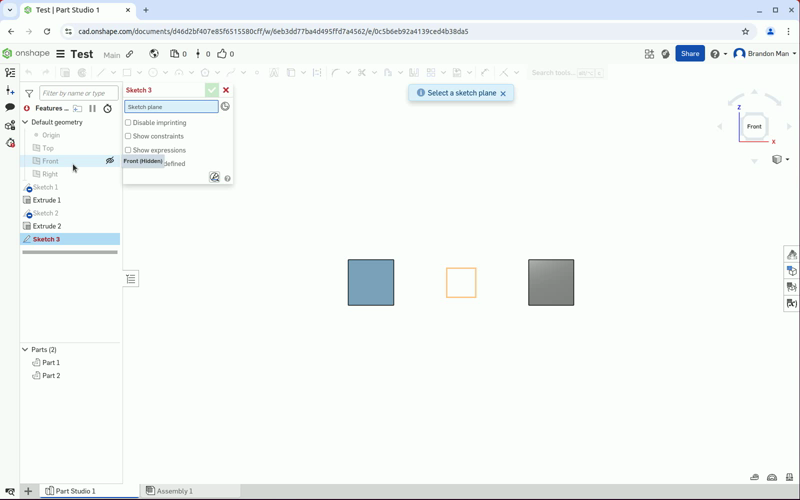
click(73, 163)
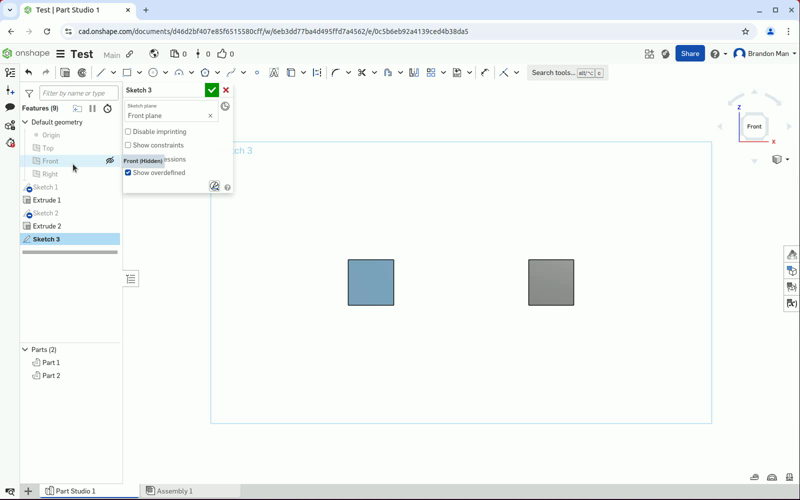
mouse_move(73, 352)
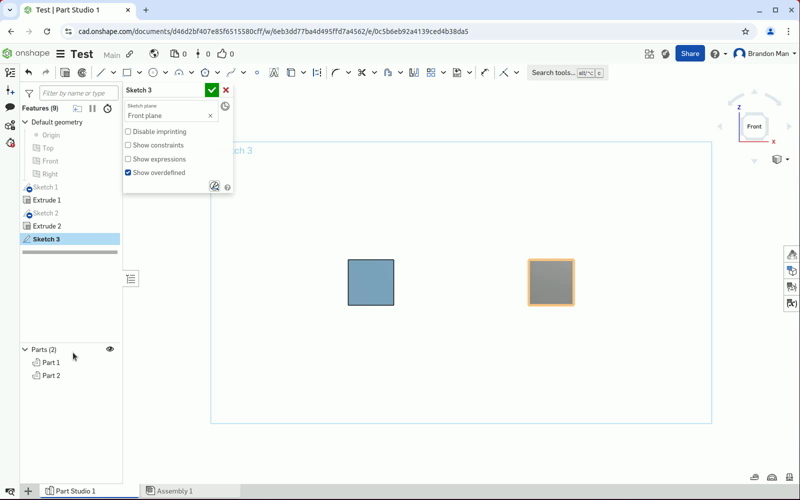
key(y)
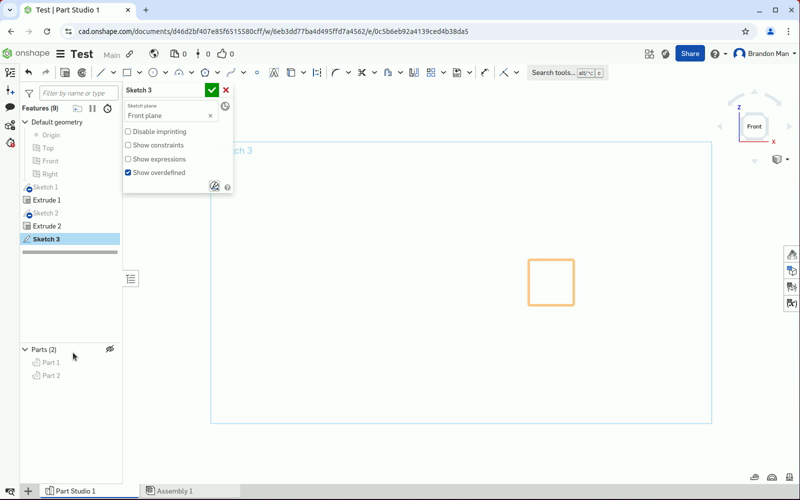
key(l)
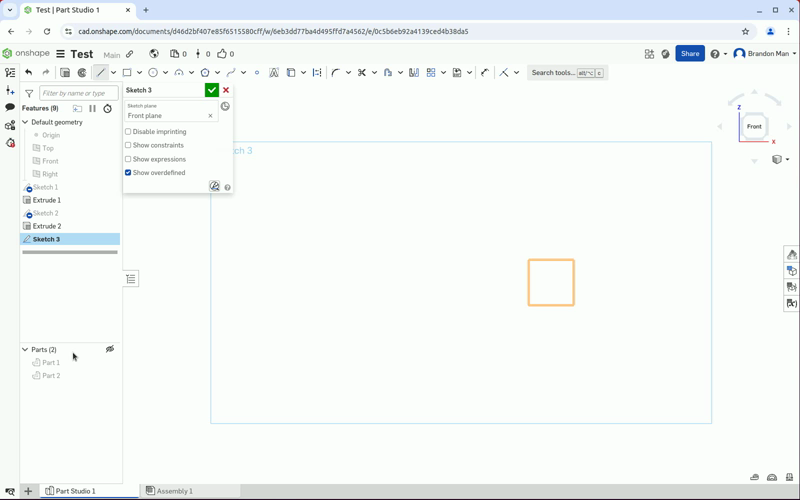
key_down(shift)
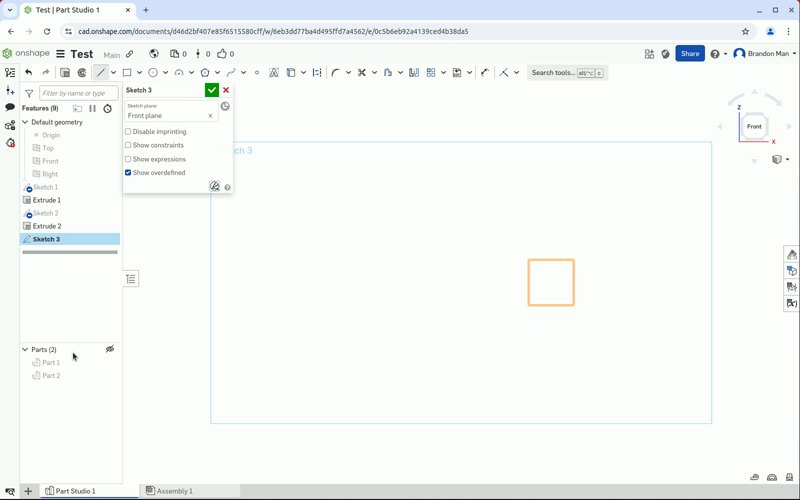
mouse_move(438, 282)
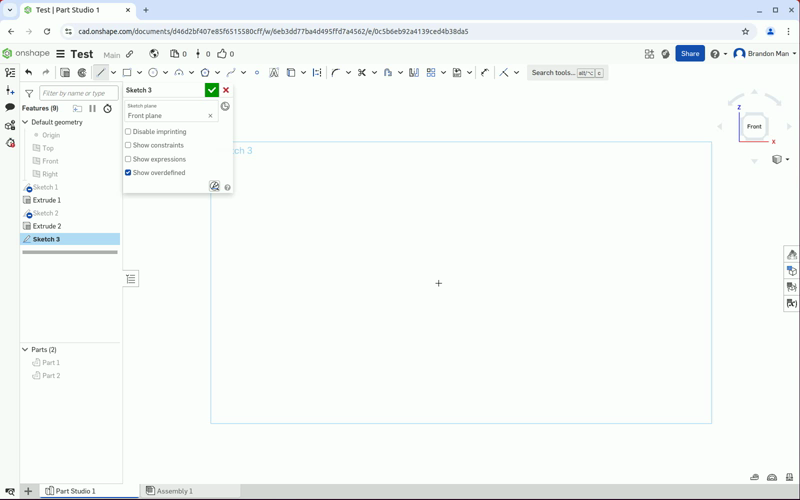
click(438, 282)
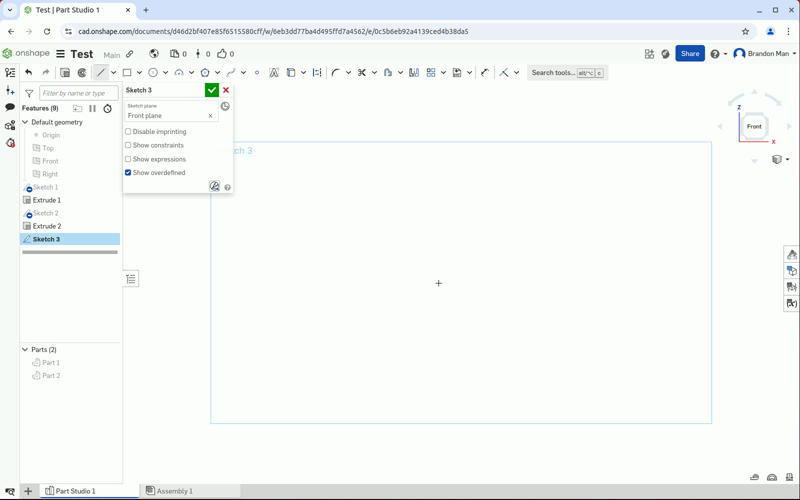
key_up(shift)
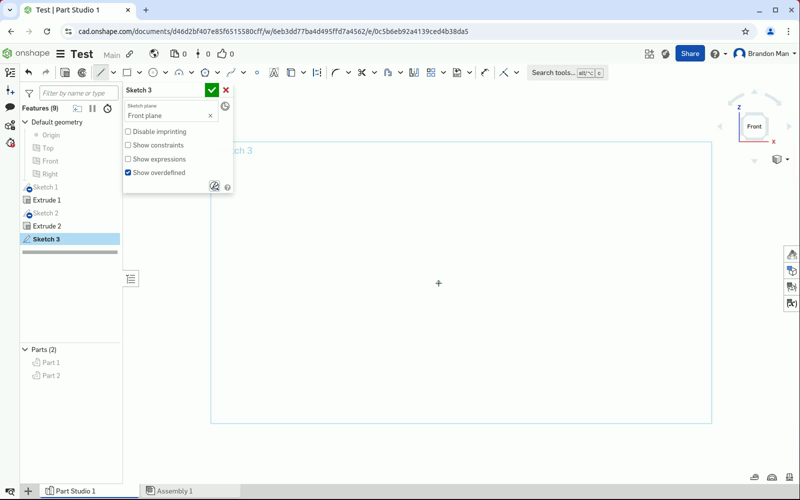
key_down(shift)
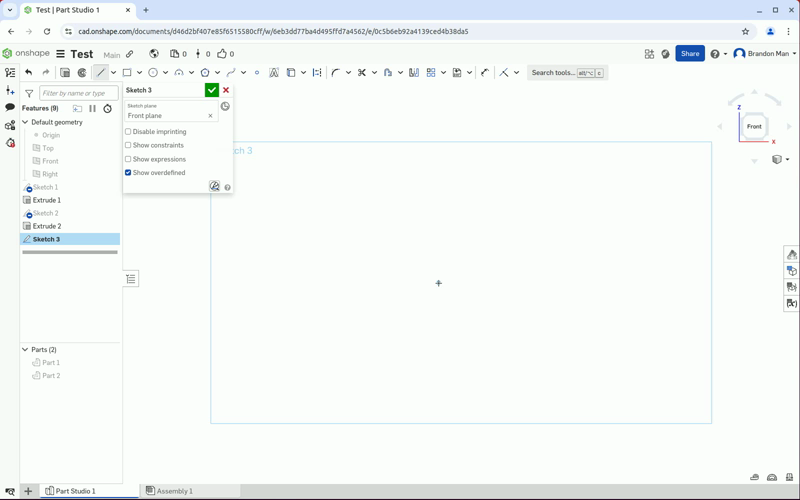
mouse_move(468, 282)
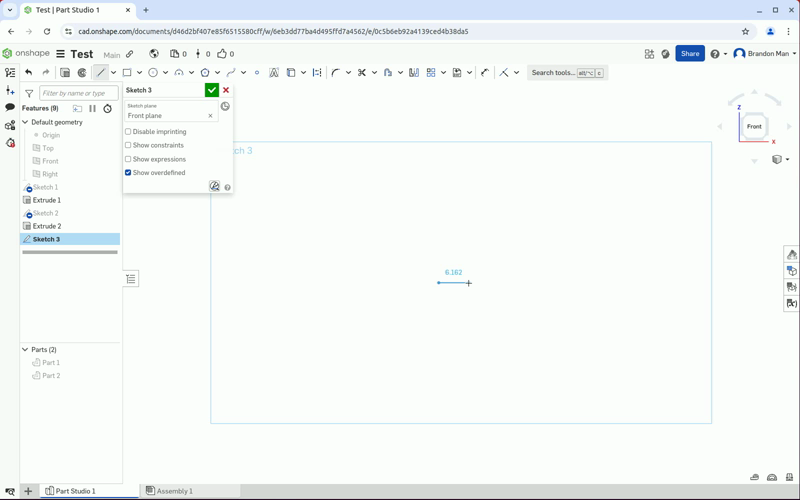
mouse_move(461, 282)
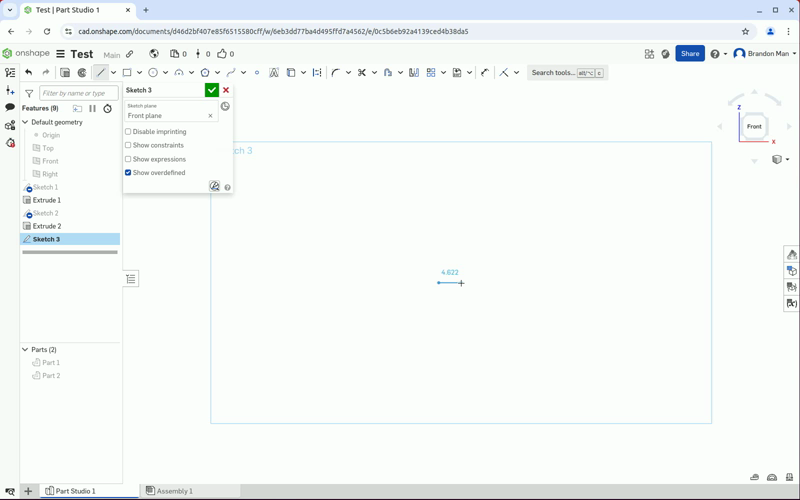
click(461, 282)
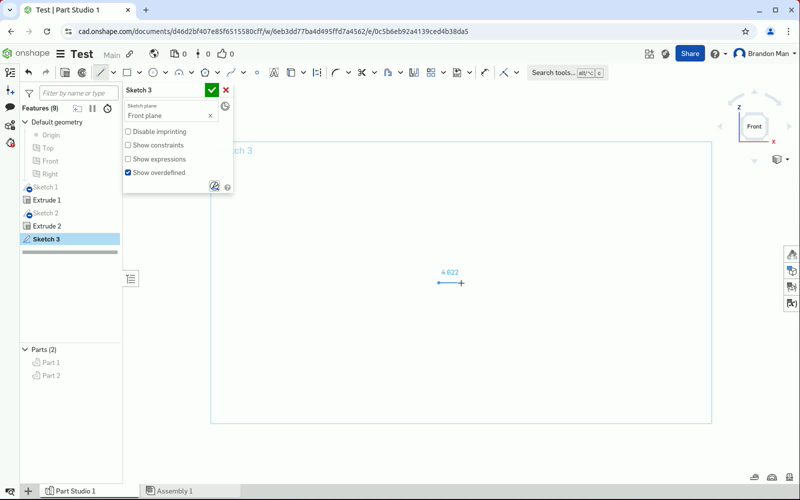
key_up(shift)
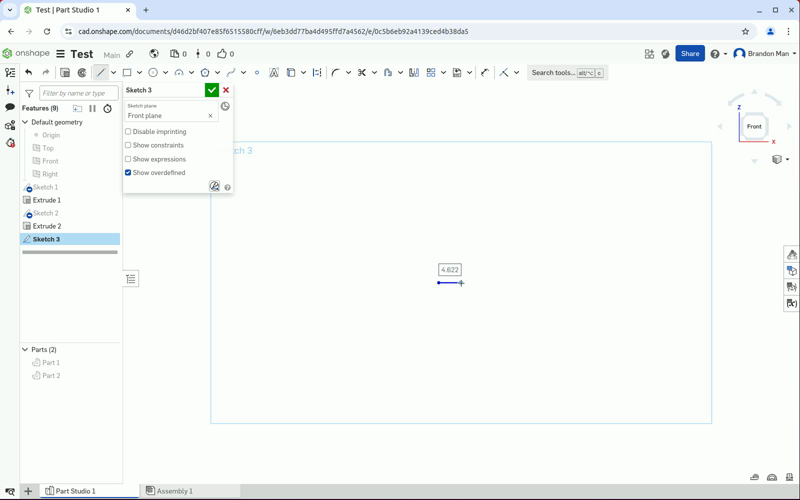
key_down(shift)
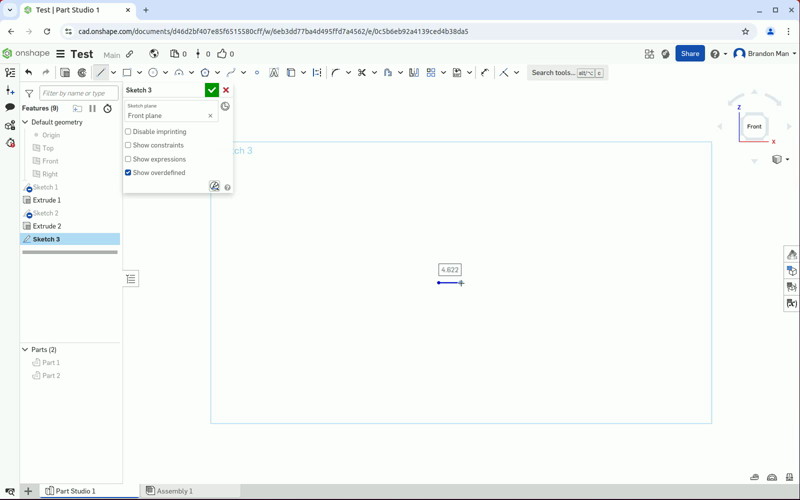
mouse_move(491, 282)
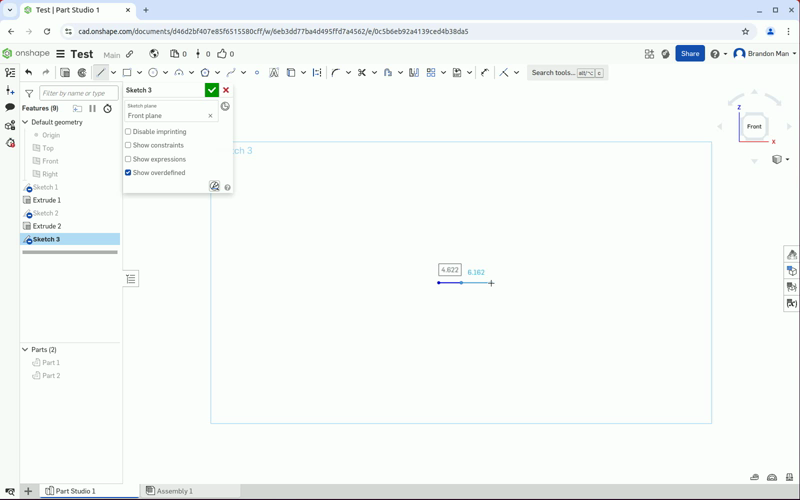
mouse_move(483, 282)
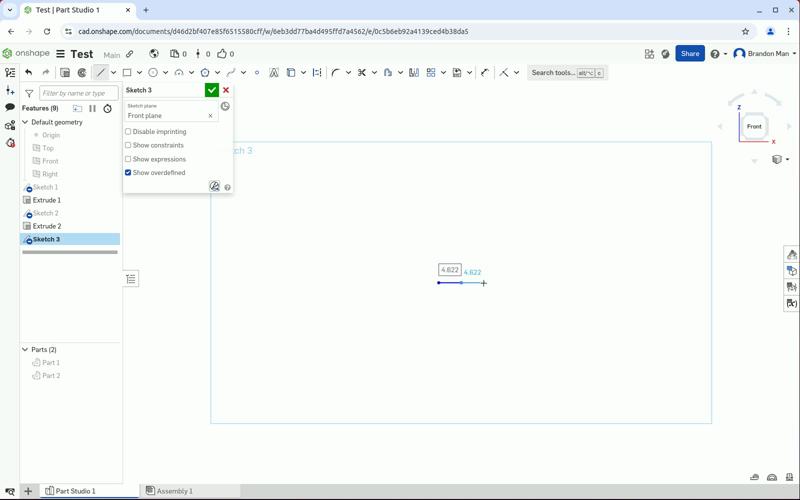
click(483, 282)
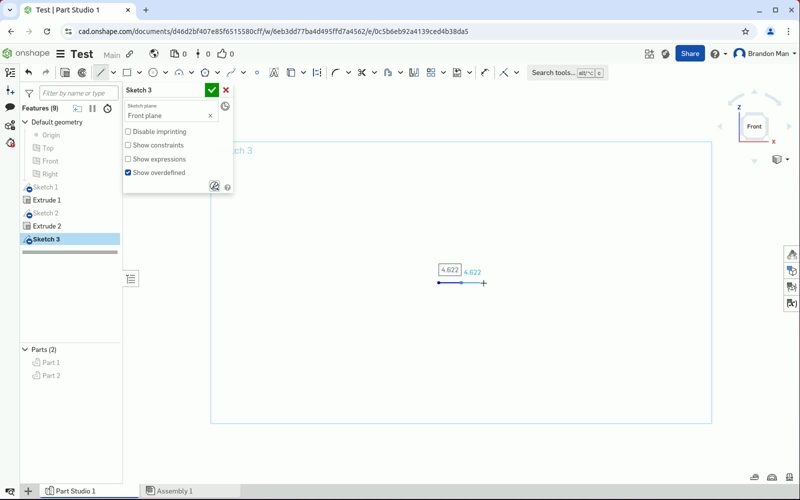
key_up(shift)
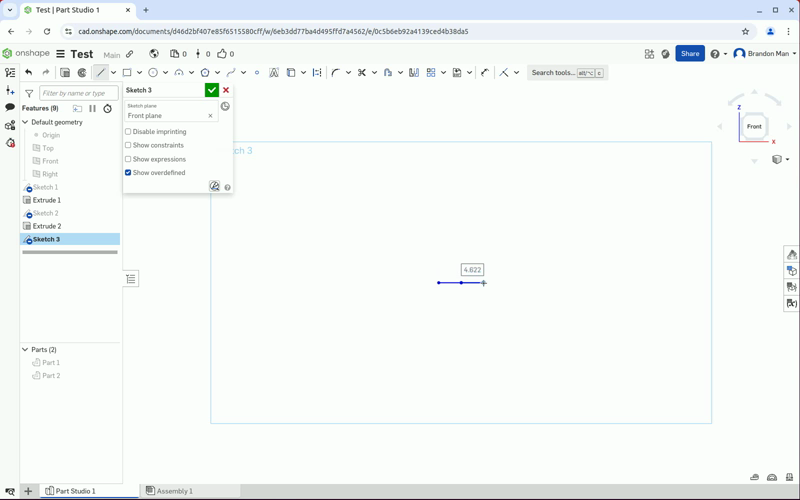
key_down(shift)
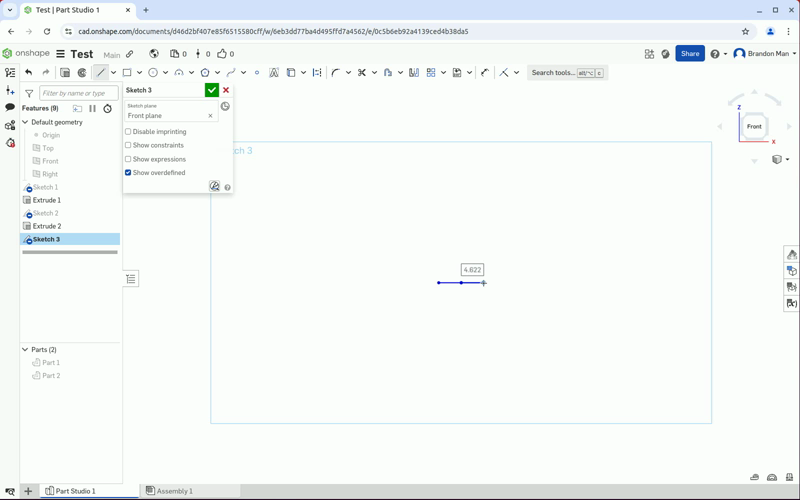
mouse_move(513, 282)
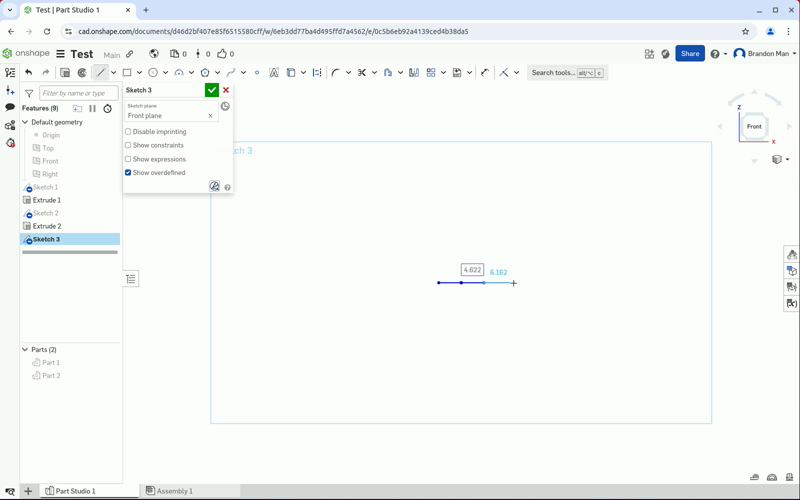
mouse_move(483, 260)
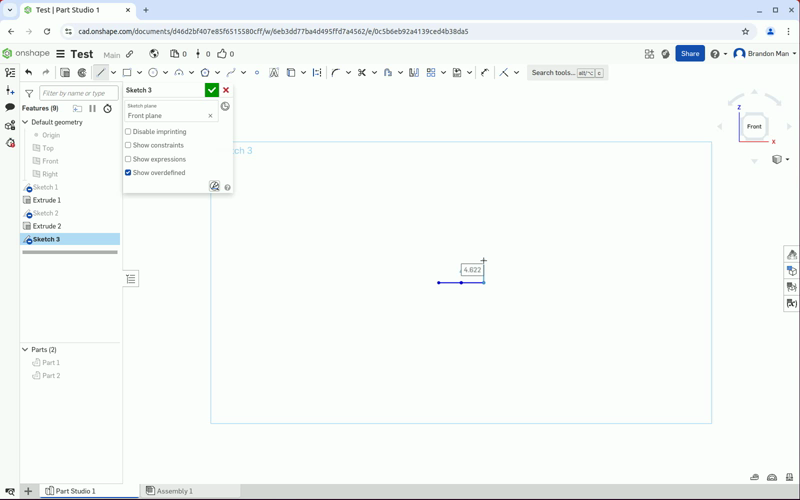
click(483, 260)
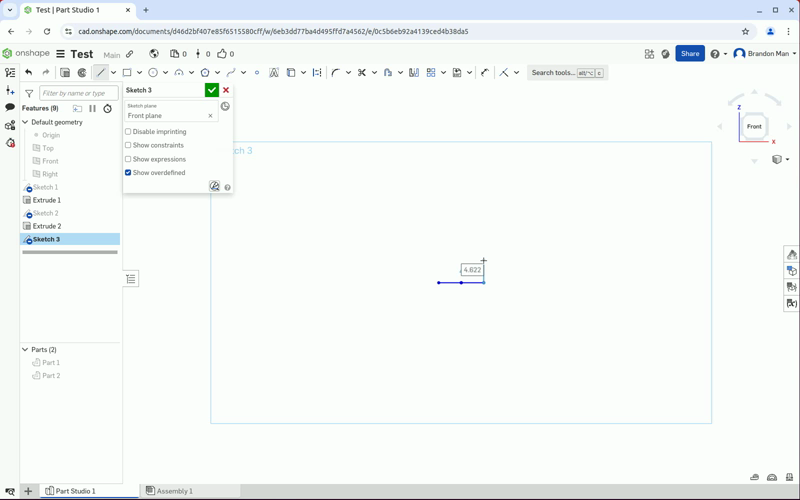
key_up(shift)
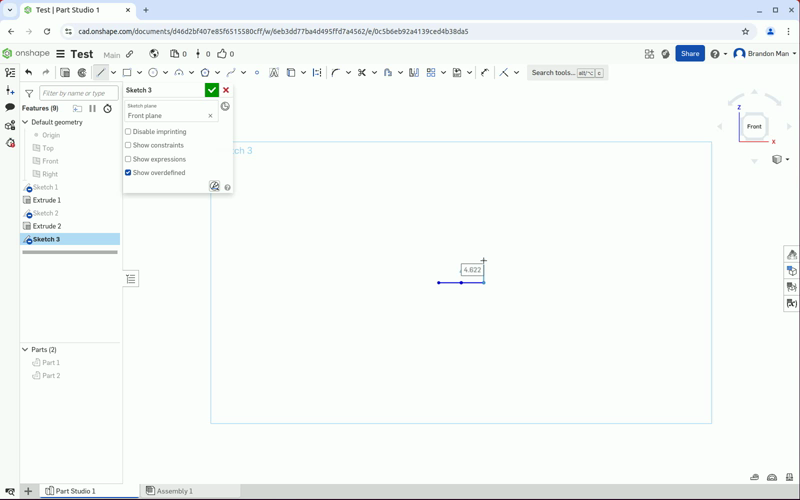
key_down(shift)
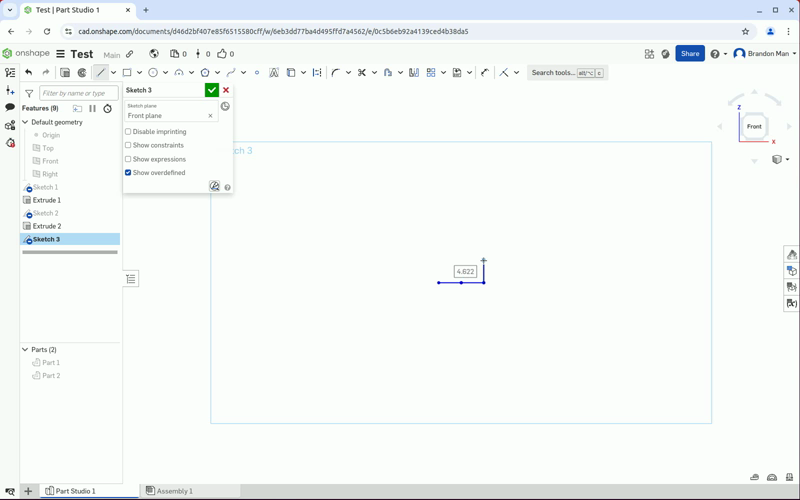
mouse_move(513, 260)
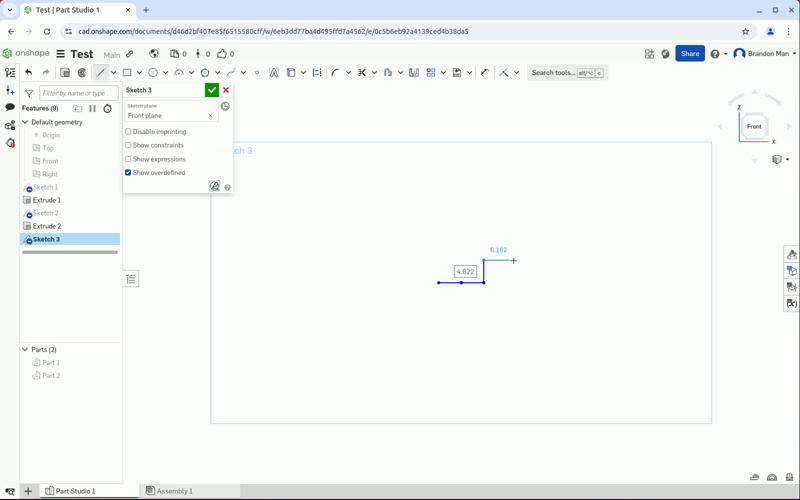
mouse_move(438, 260)
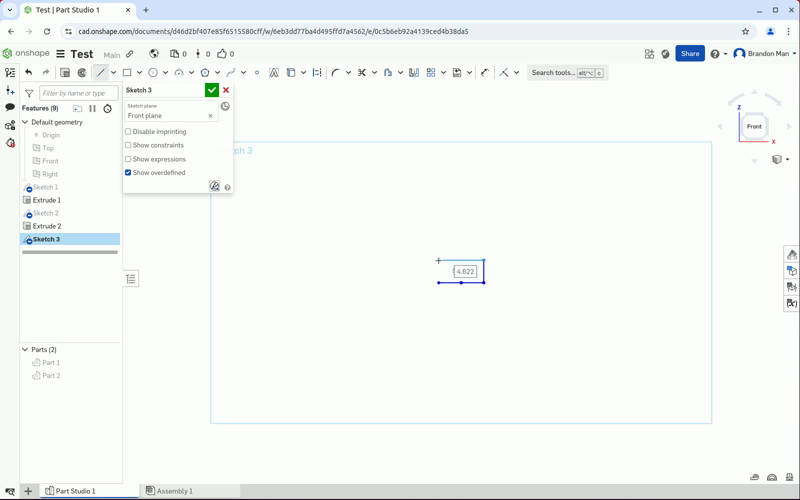
click(438, 260)
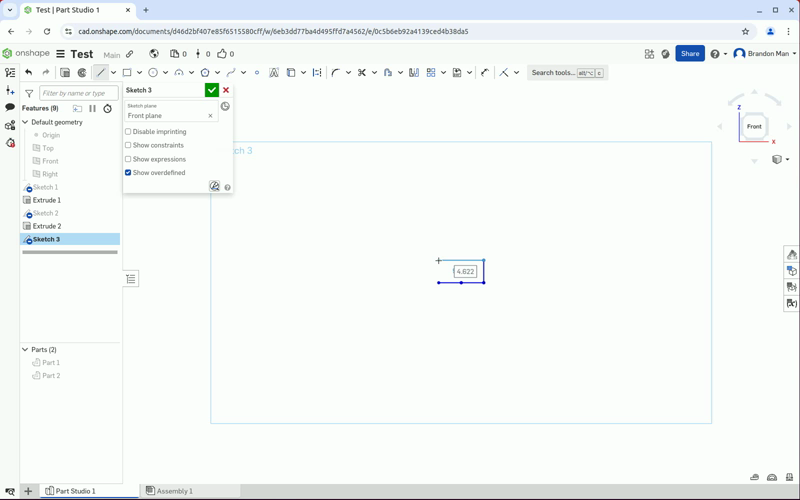
key_up(shift)
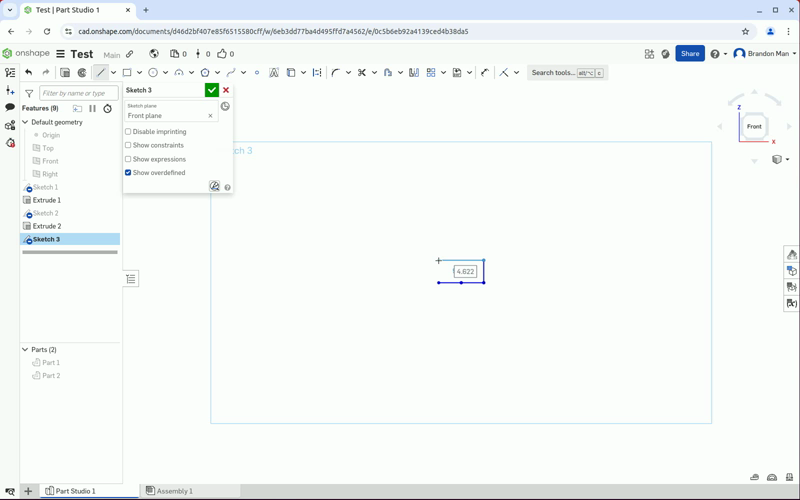
mouse_move(468, 260)
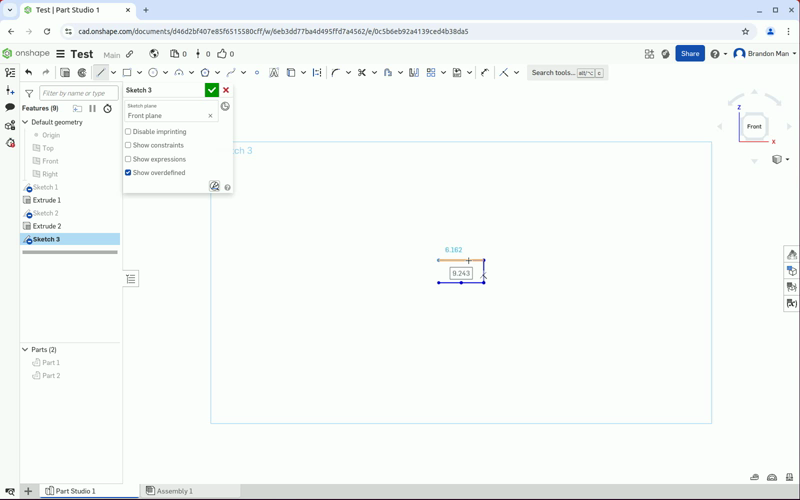
key_down(shift)
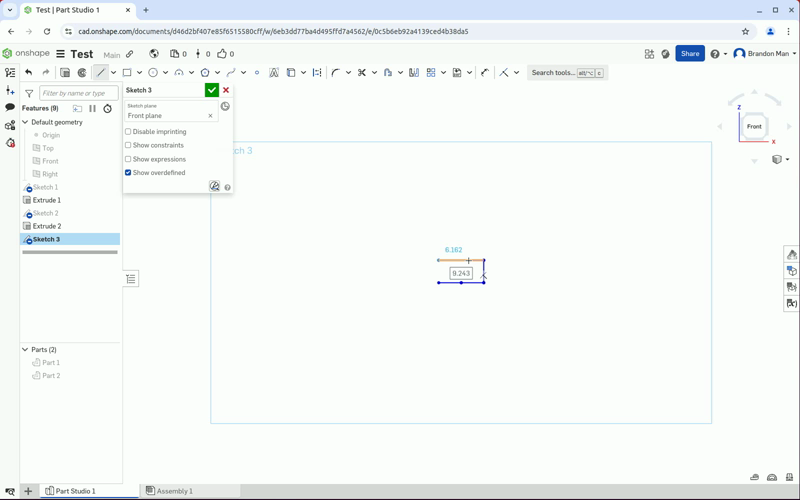
mouse_move(438, 282)
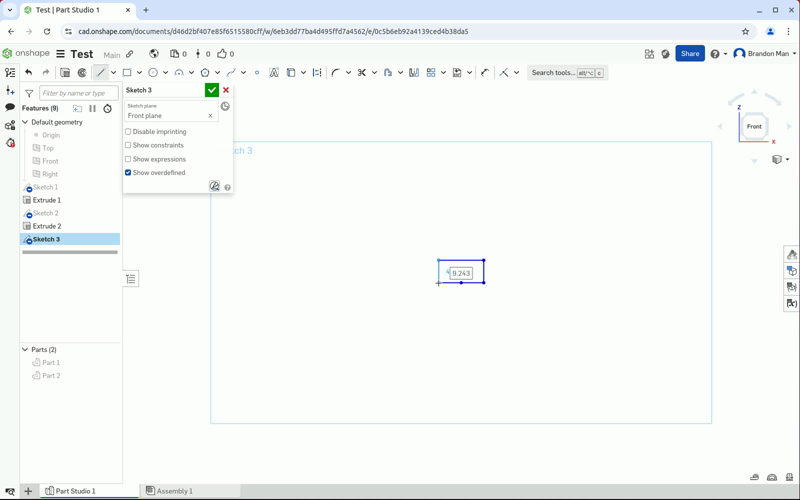
key_up(shift)
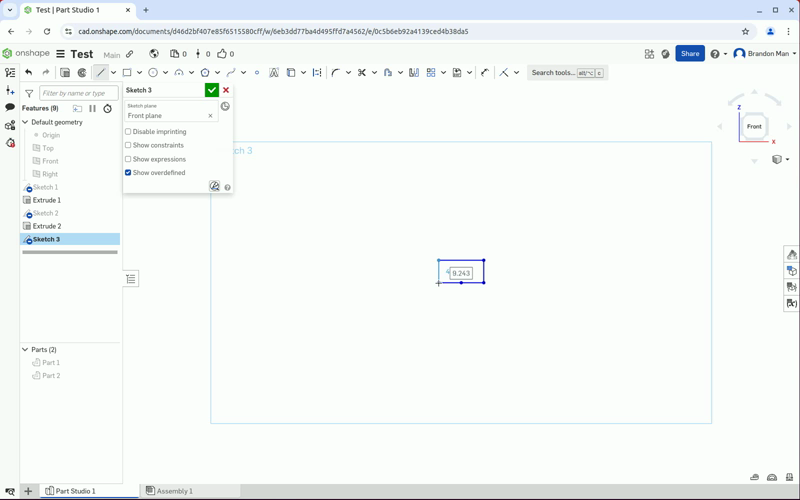
click(438, 282)
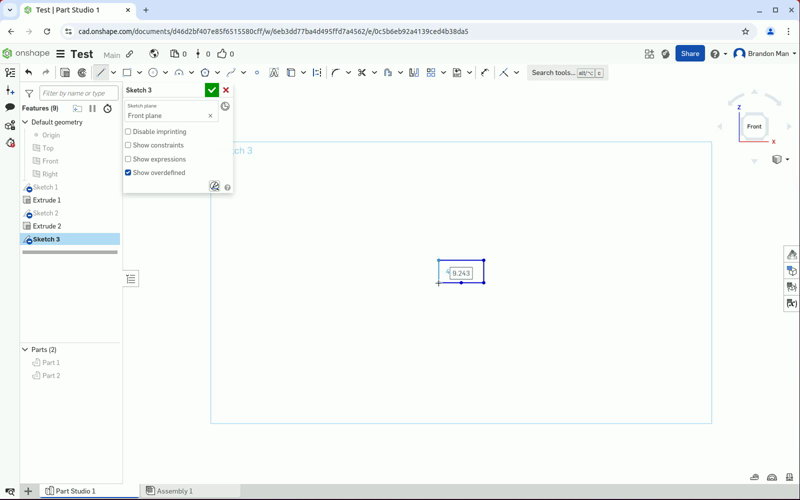
key(esc)
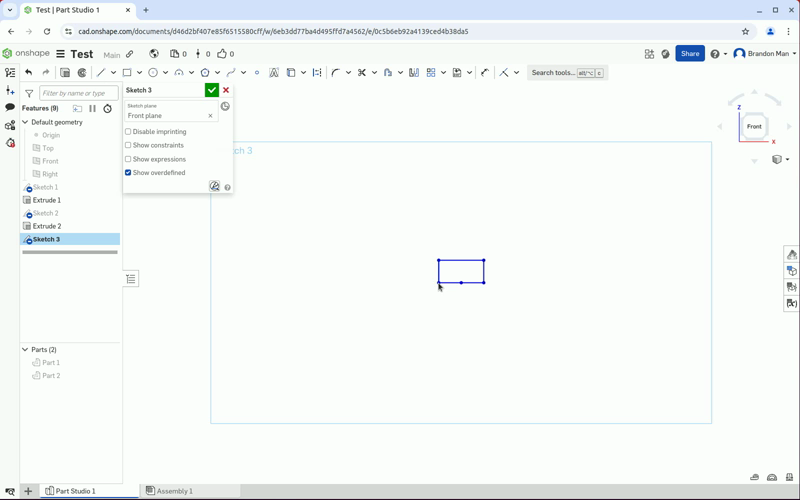
mouse_move(446, 267)
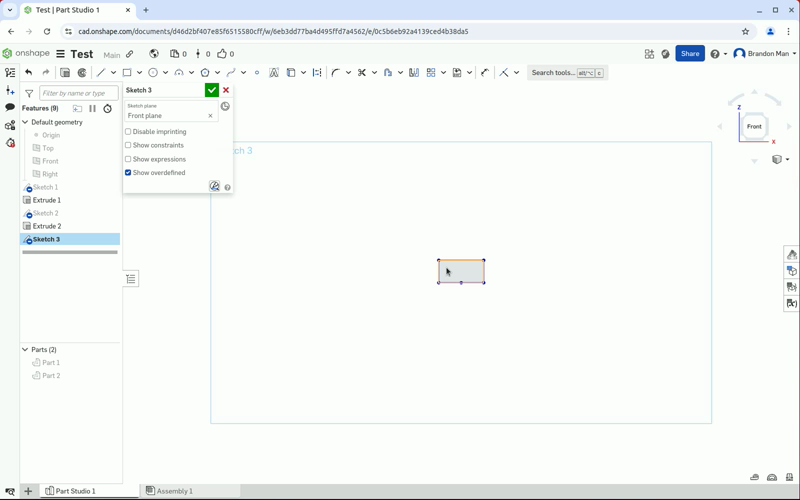
scroll(6)
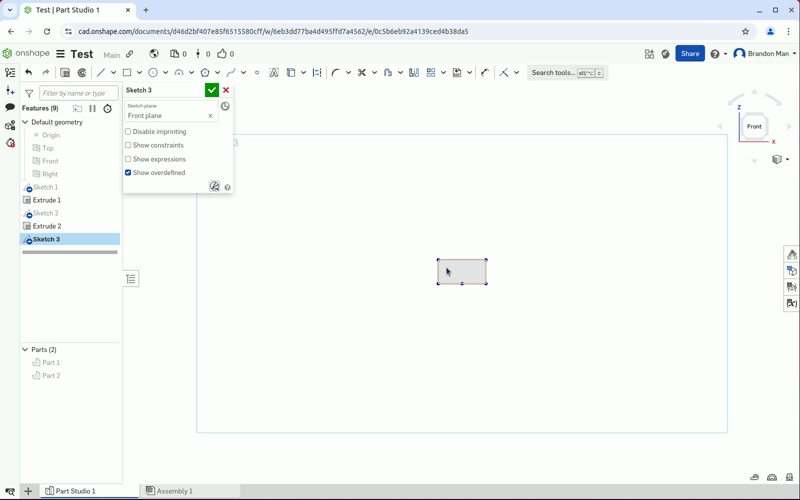
scroll(6)
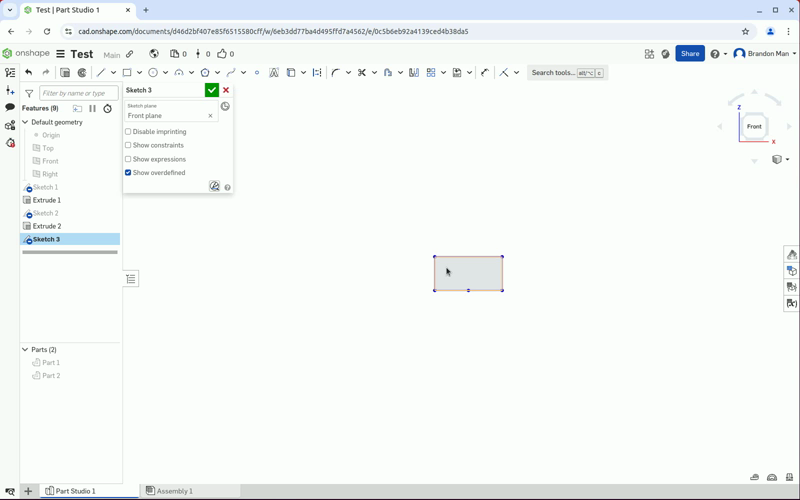
scroll(6)
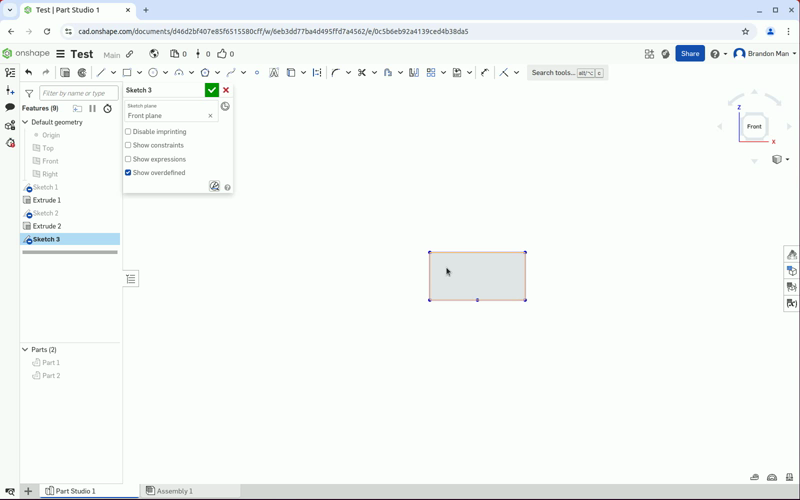
scroll(6)
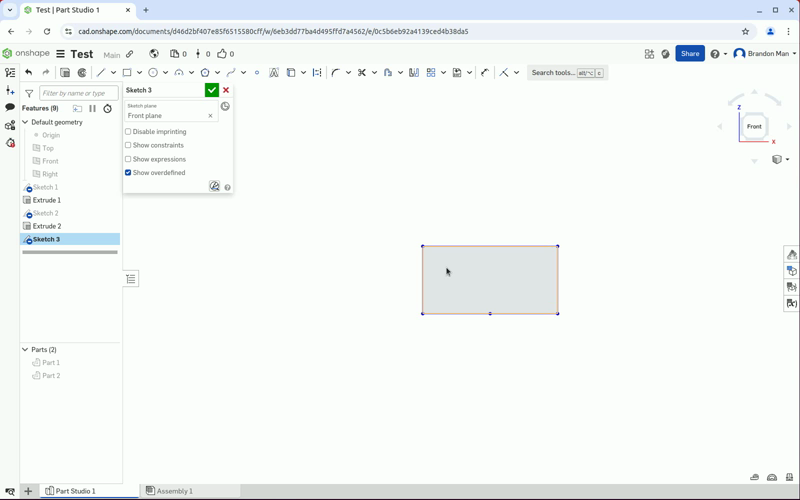
scroll(6)
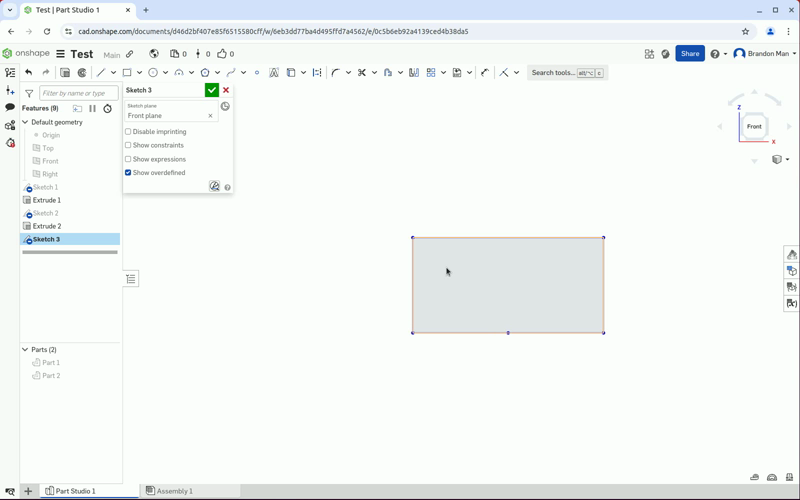
scroll(6)
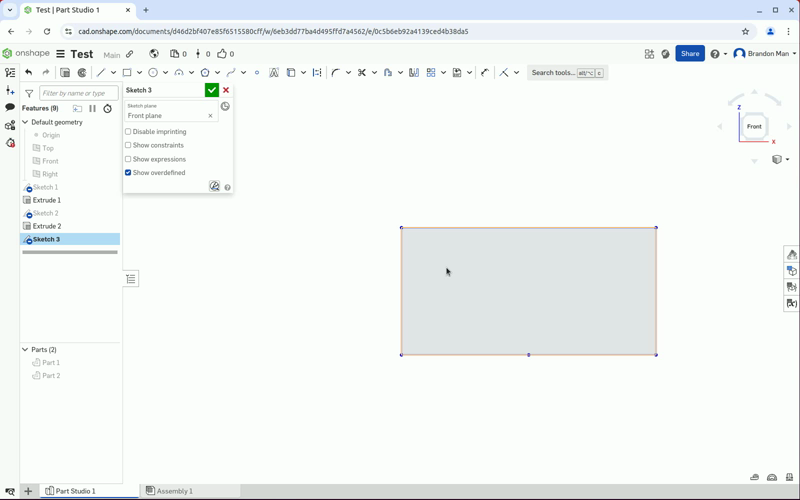
scroll(6)
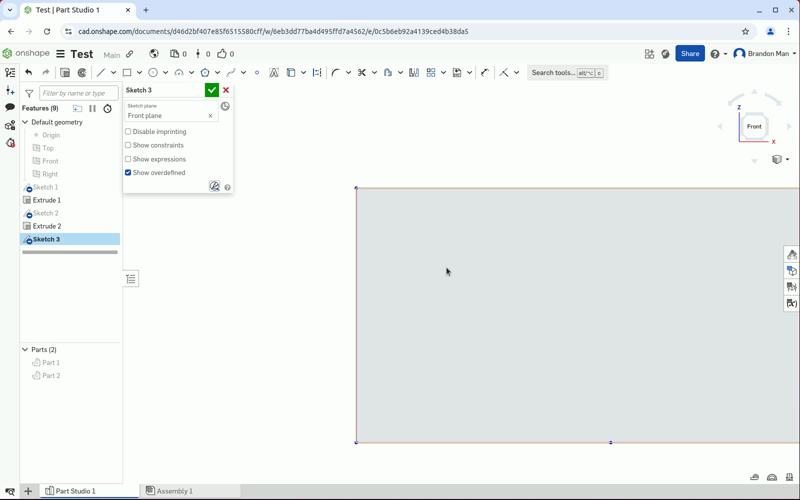
click(446, 267)
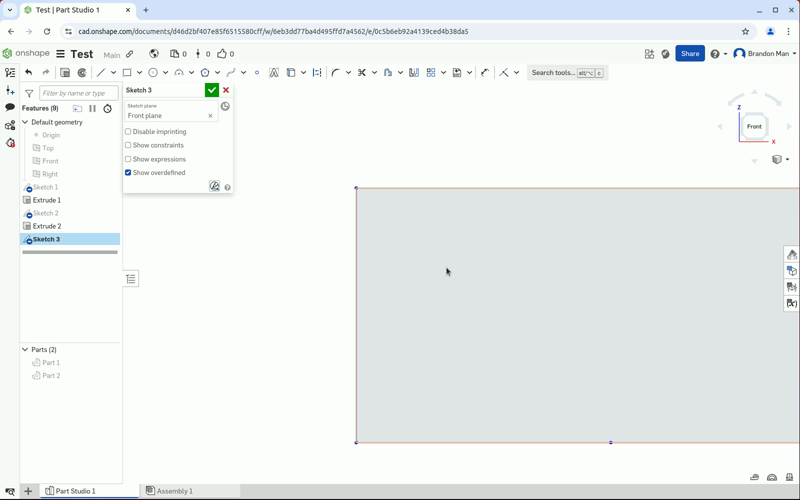
scroll(-6)
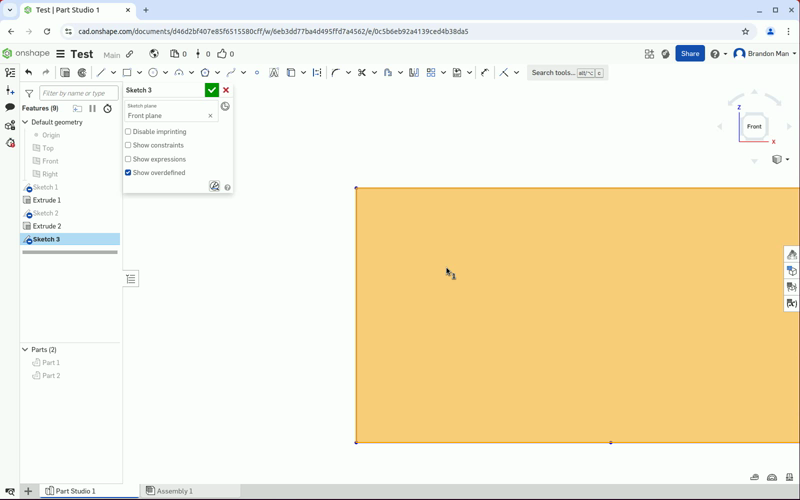
scroll(-6)
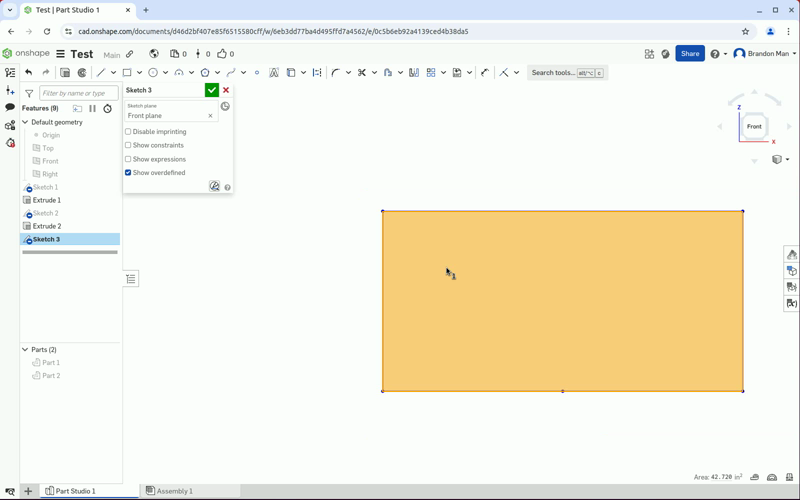
scroll(-6)
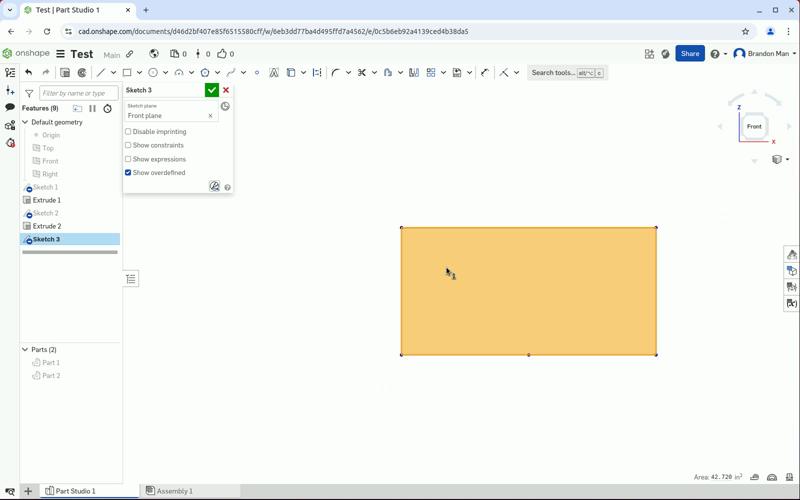
scroll(-6)
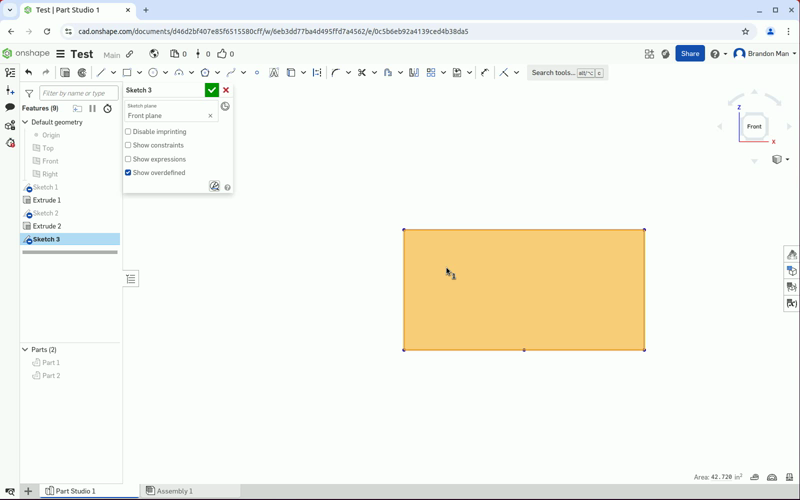
scroll(-6)
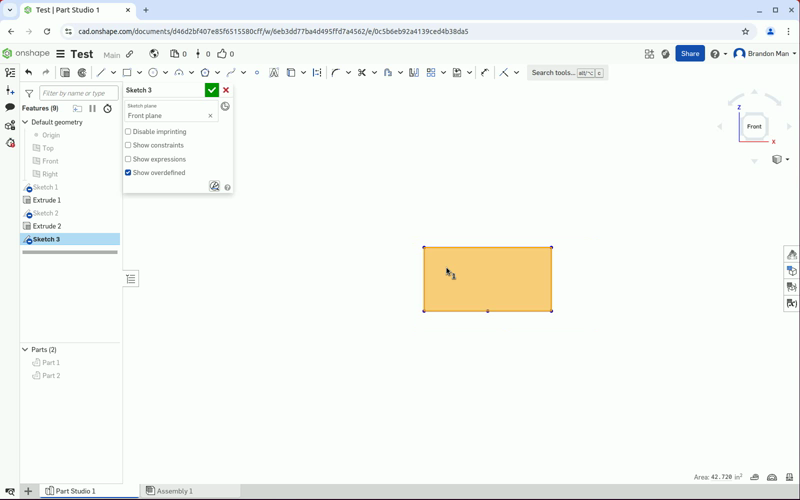
scroll(-6)
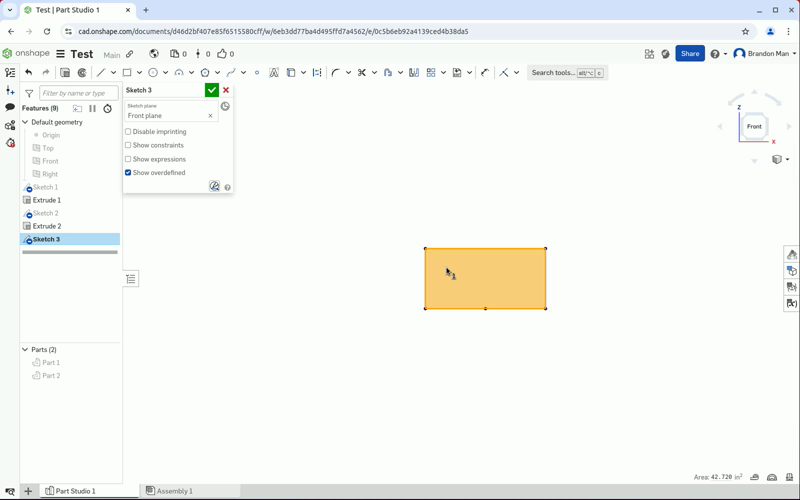
scroll(-6)
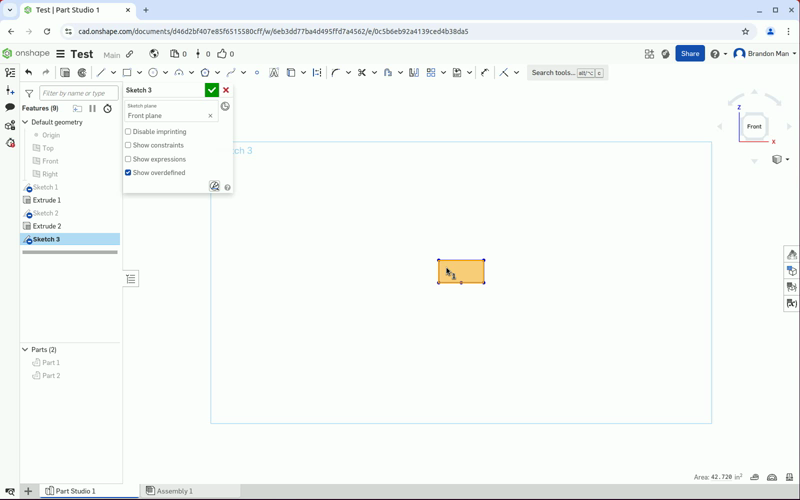
mouse_move(73, 352)
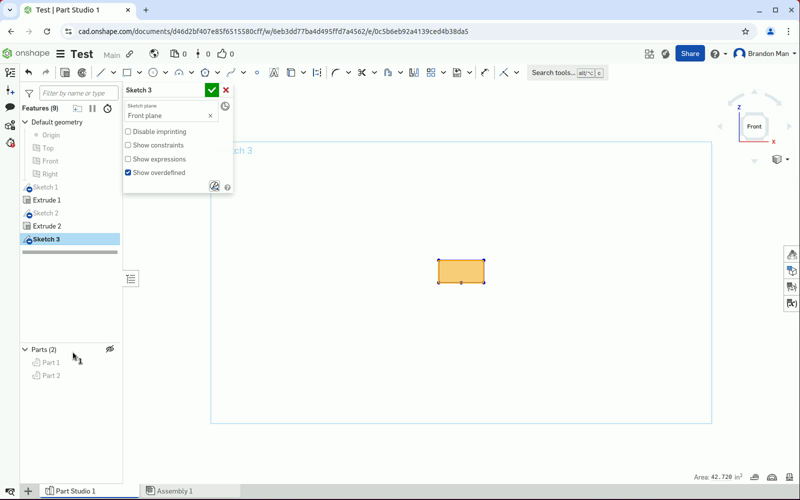
key(shift+y)
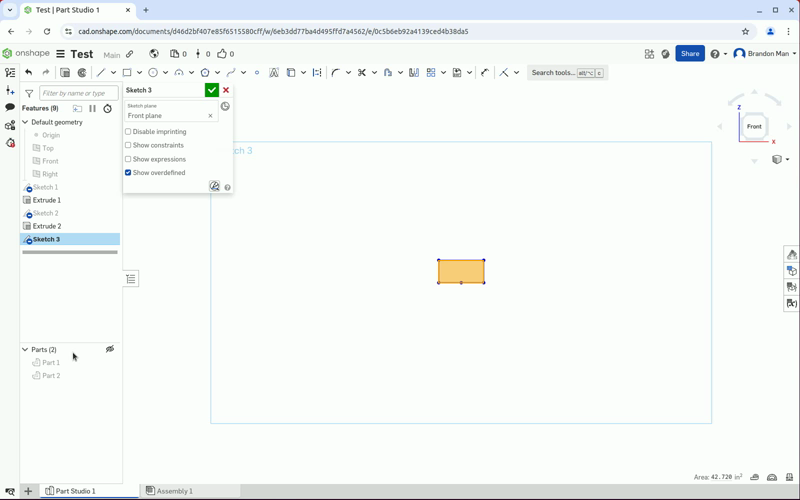
key(shift+e)
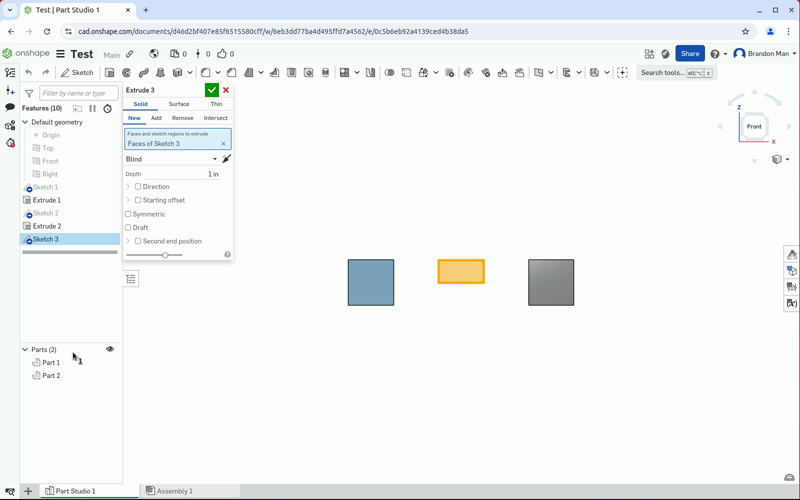
mouse_move(143, 106)
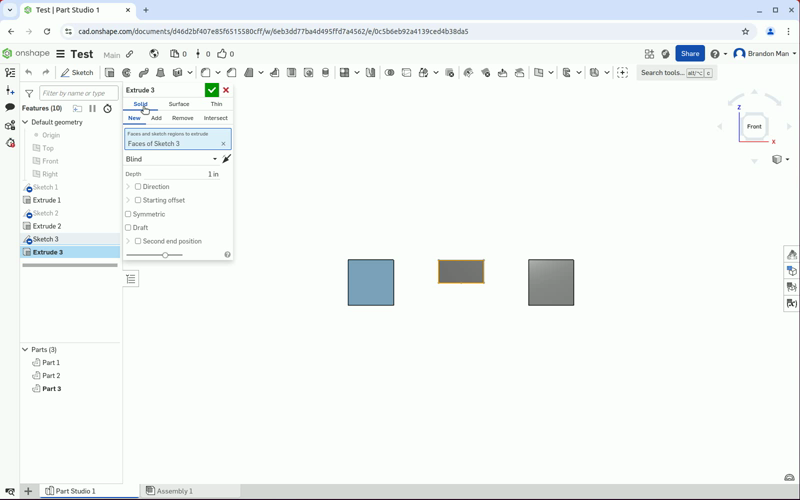
click(143, 106)
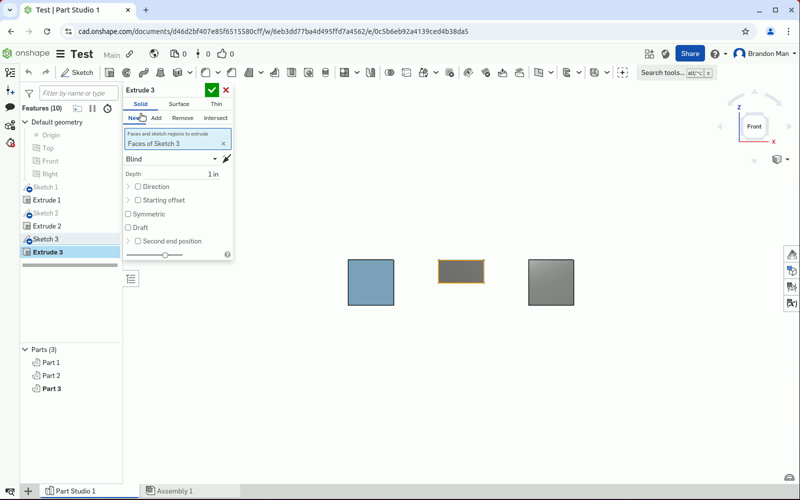
mouse_move(137, 120)
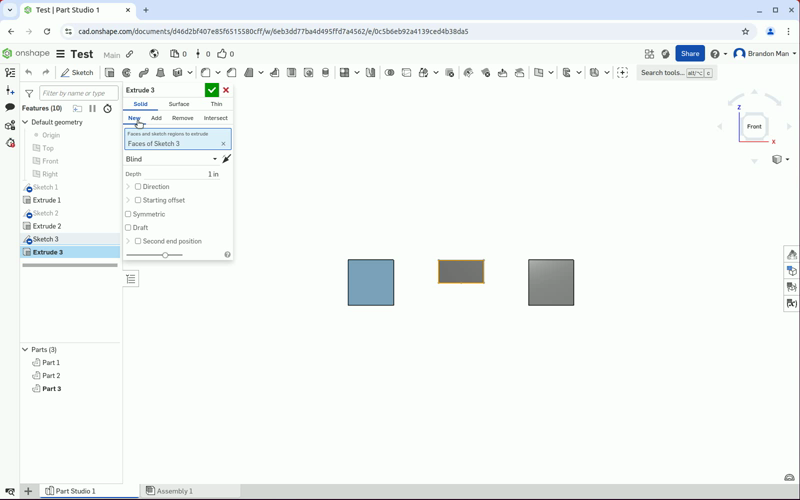
click(137, 120)
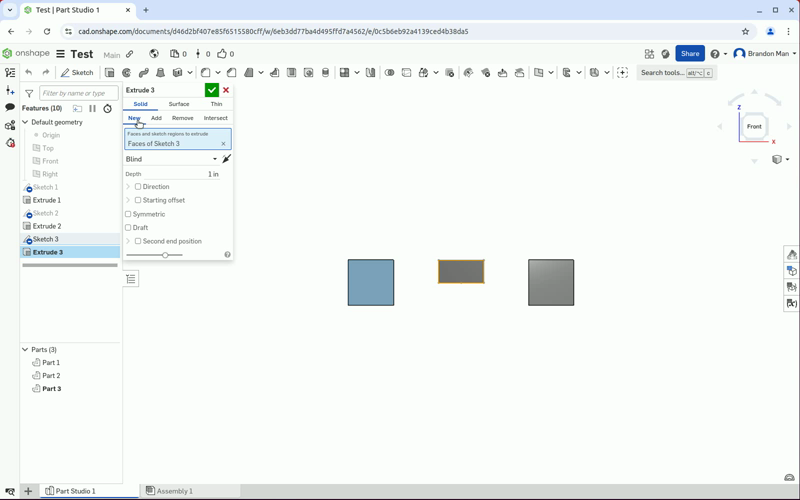
key(tab, 4)
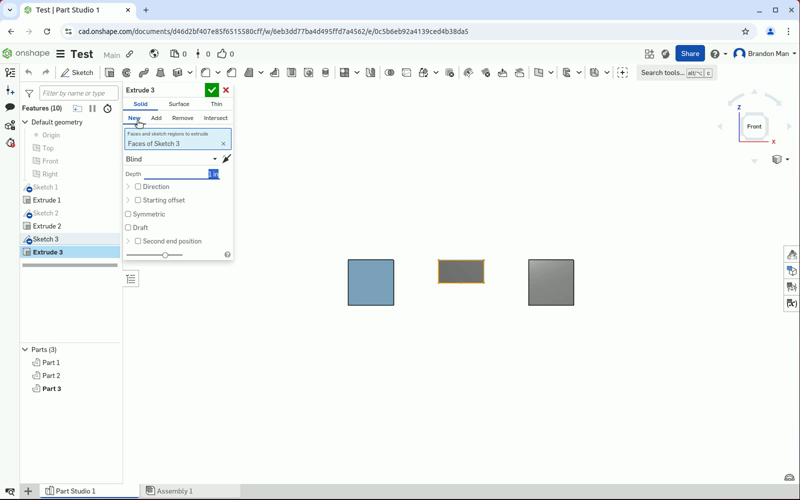
text(46.216)
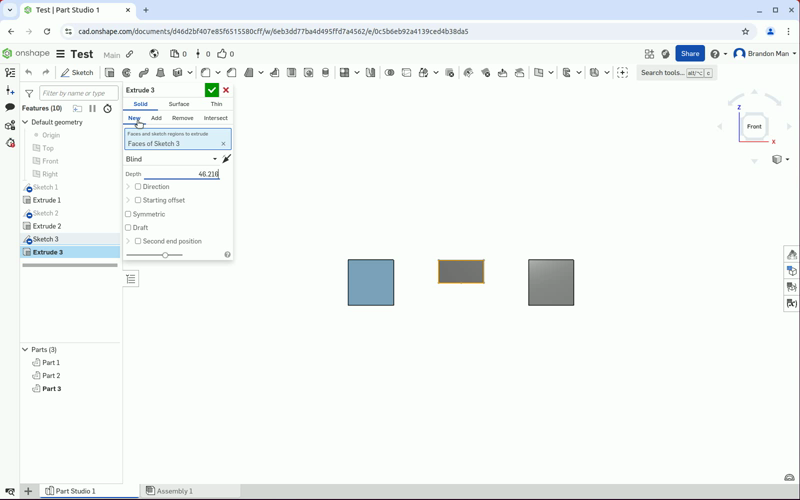
key(tab, 3)
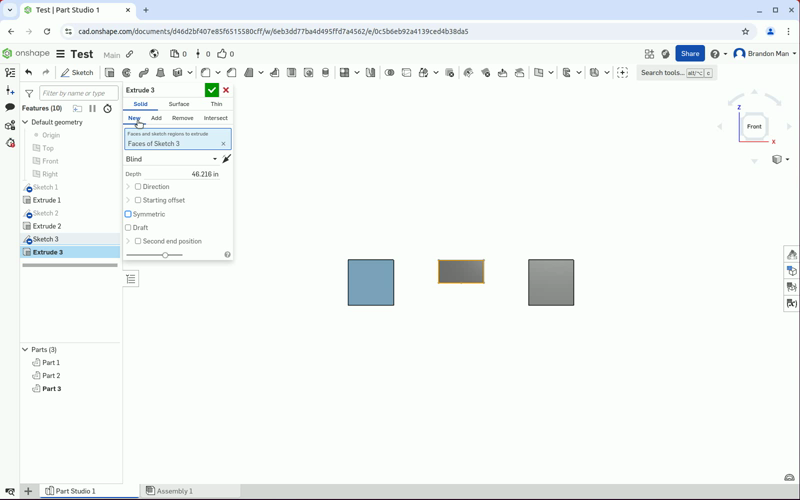
key(space)
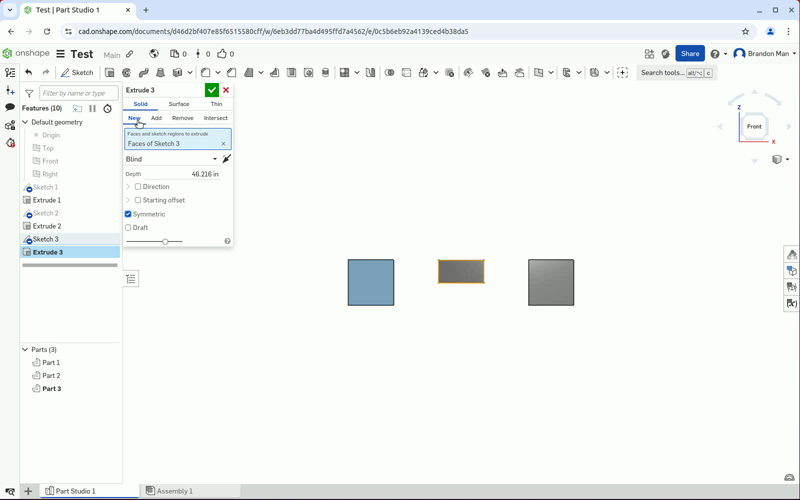
key(enter)
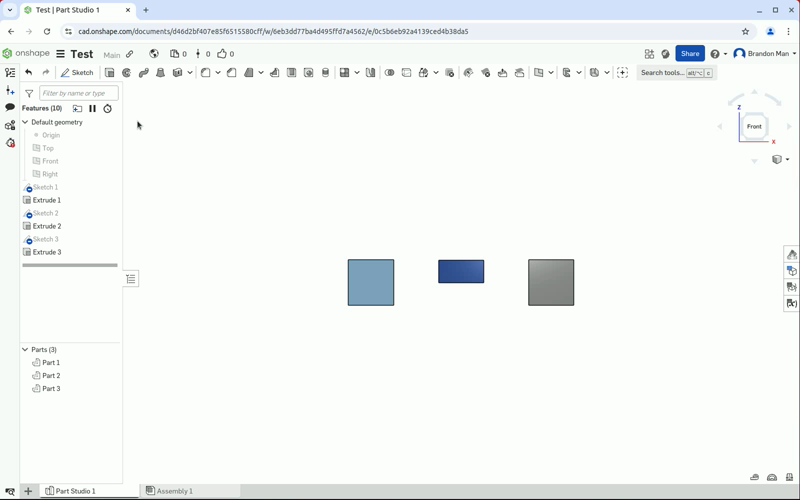
key(shift+h)
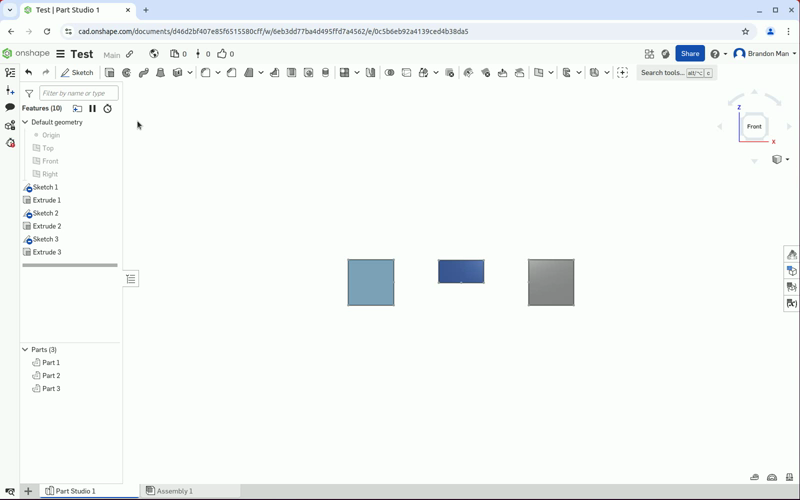
key(shift+h)
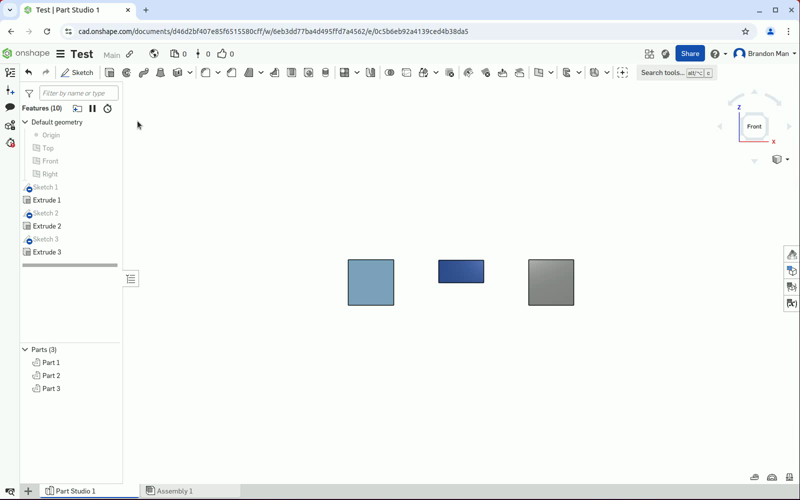
mouse_move(73, 189)
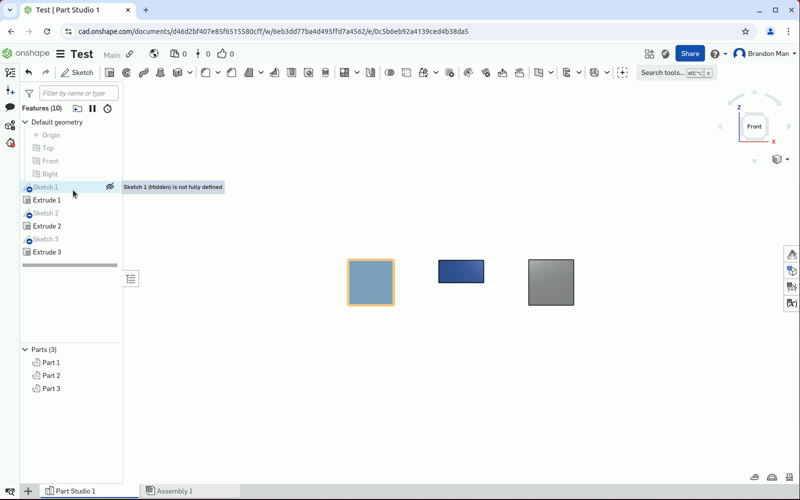
click(73, 189)
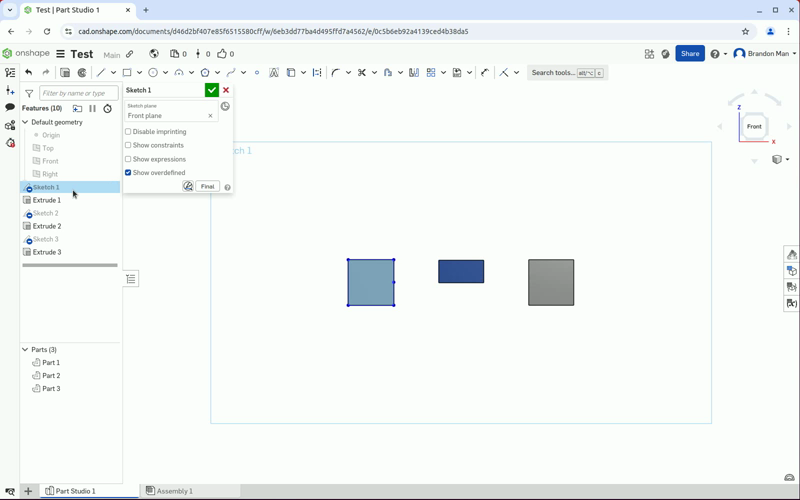
mouse_move(229, 92)
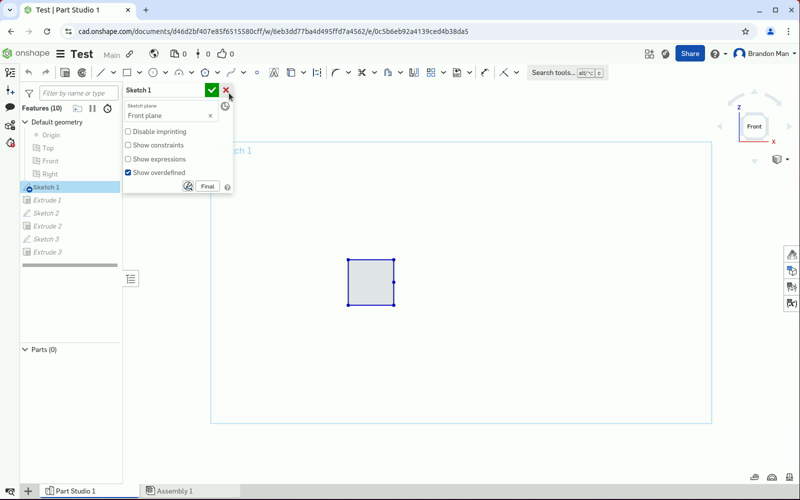
click(229, 92)
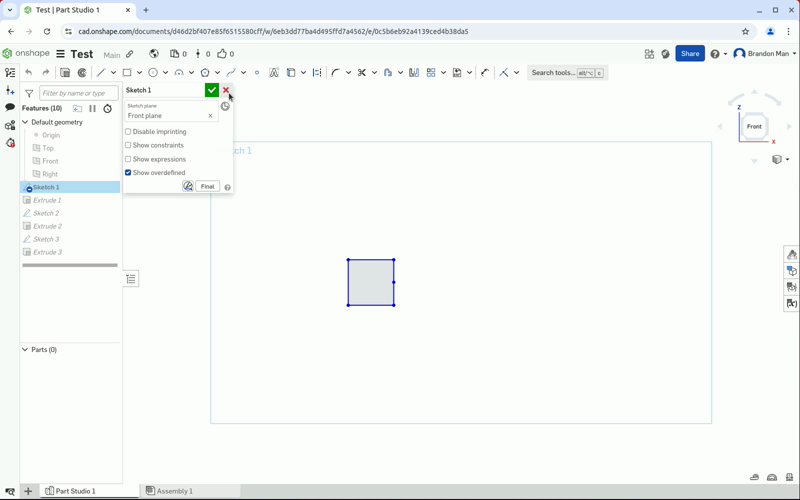
key(shift+s)
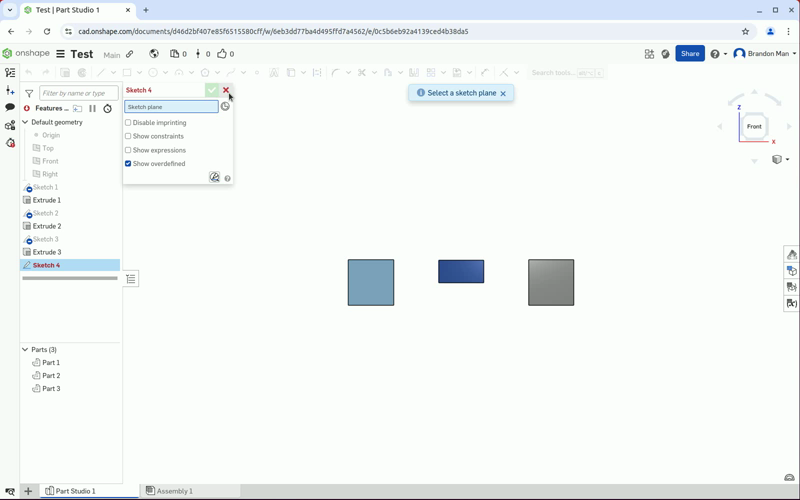
mouse_move(73, 163)
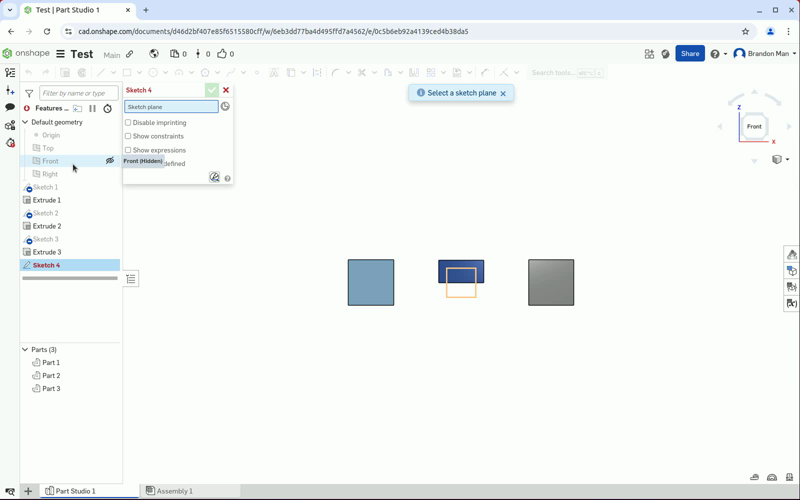
click(73, 163)
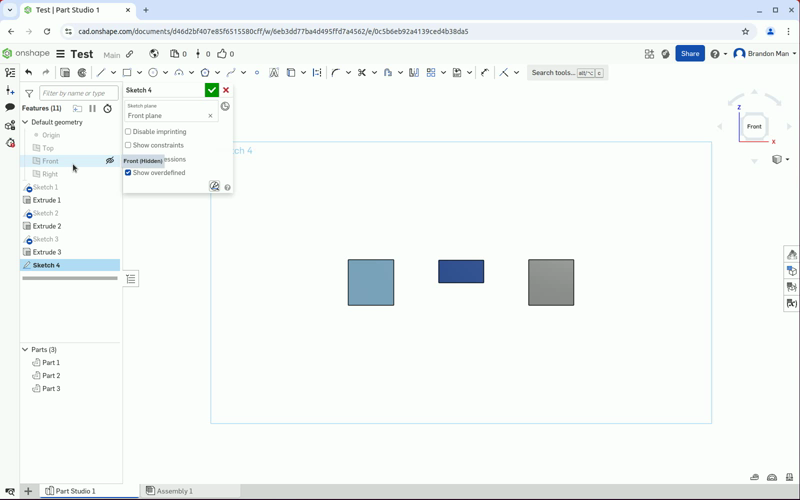
mouse_move(73, 352)
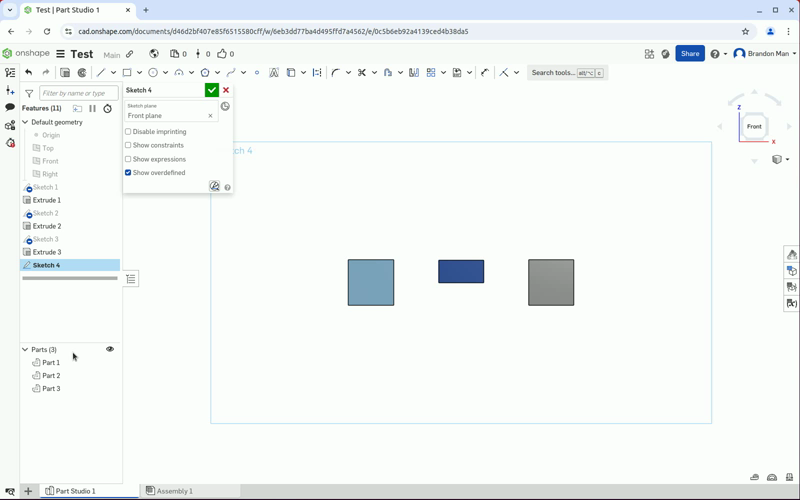
key(y)
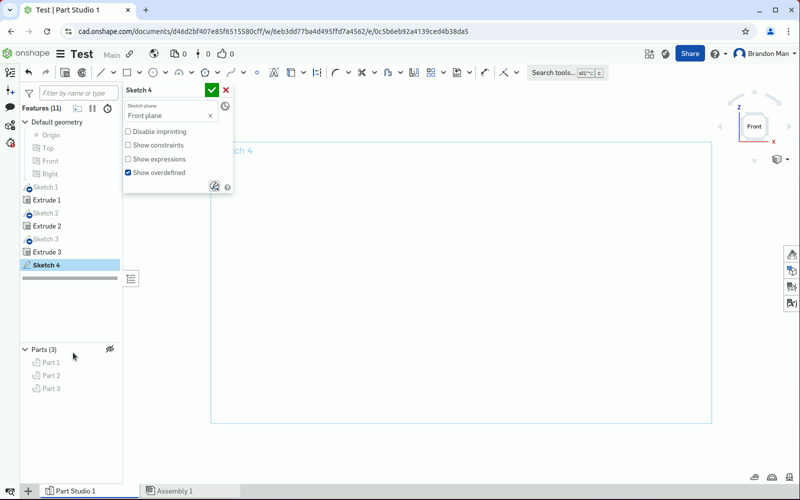
key(l)
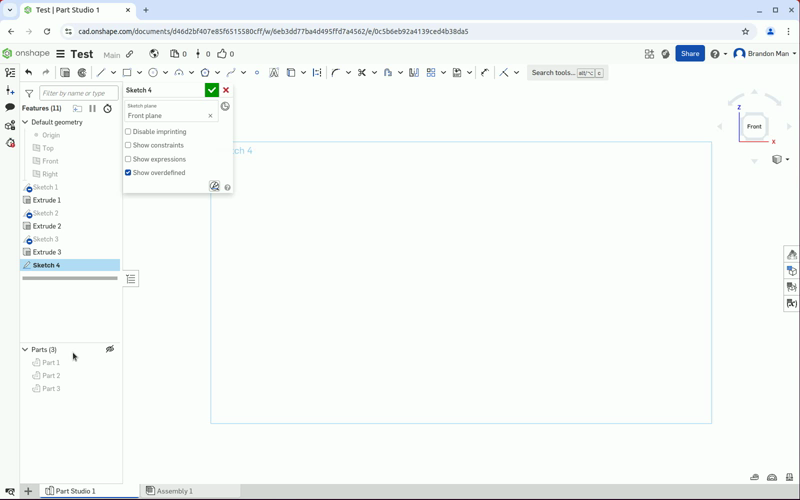
key_down(shift)
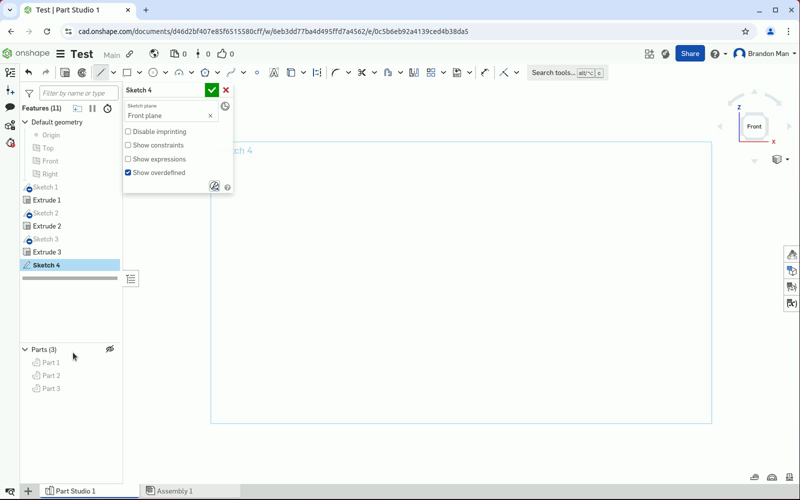
mouse_move(438, 305)
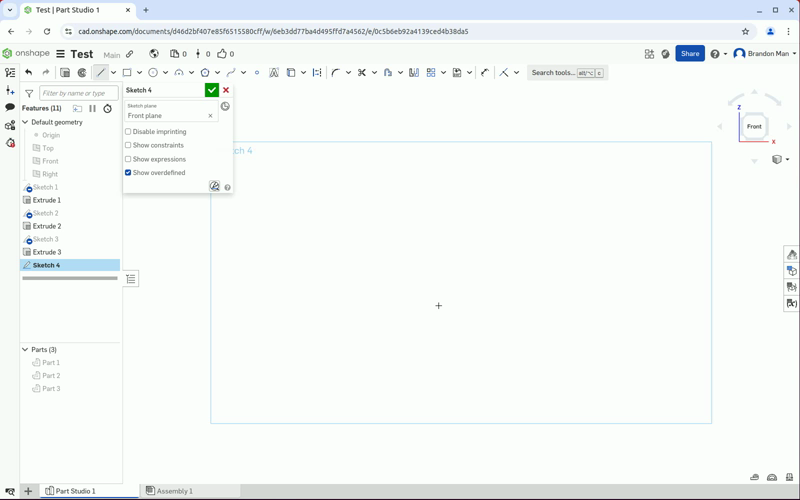
click(438, 305)
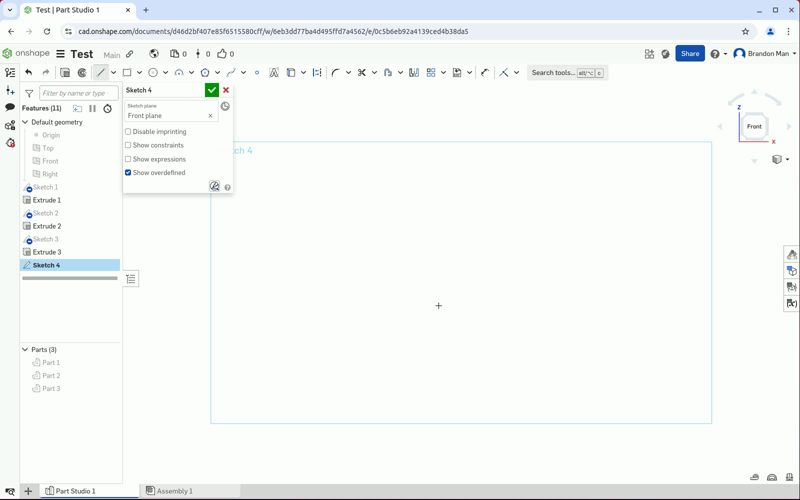
key_up(shift)
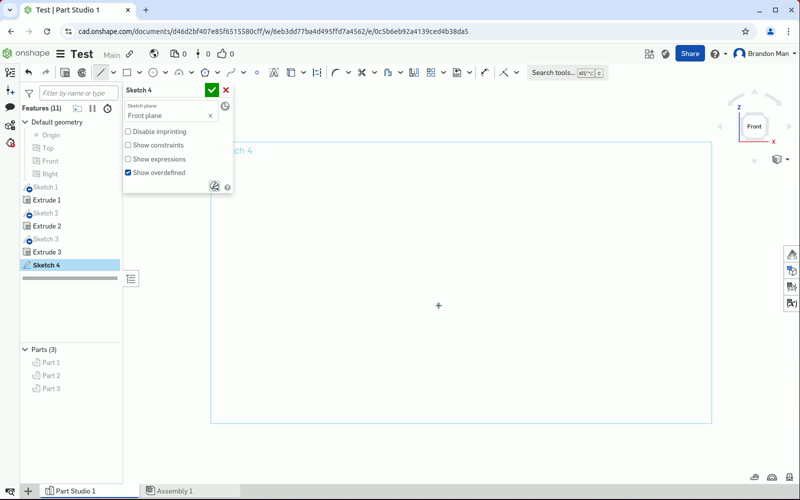
key_down(shift)
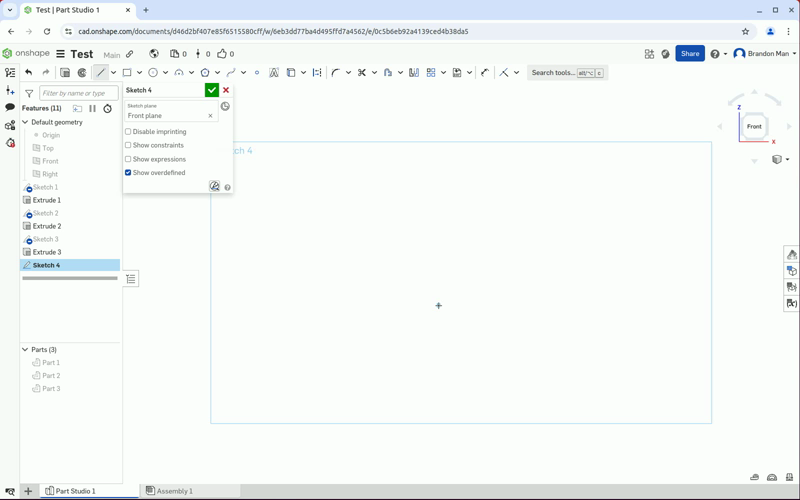
mouse_move(468, 305)
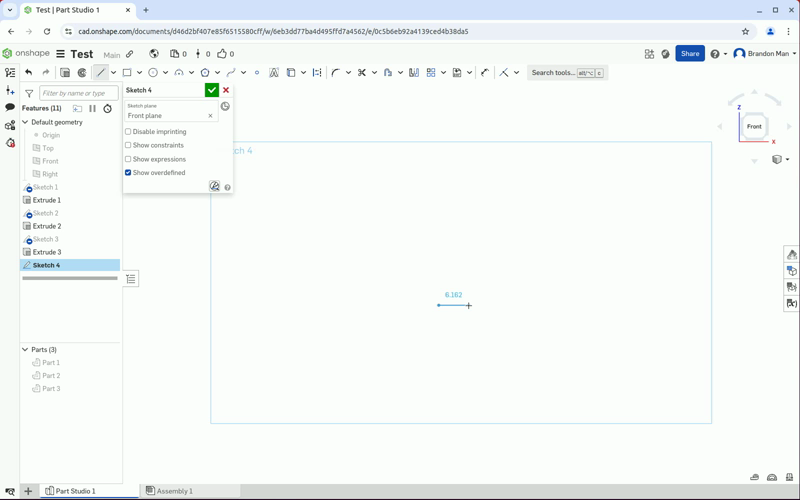
mouse_move(483, 305)
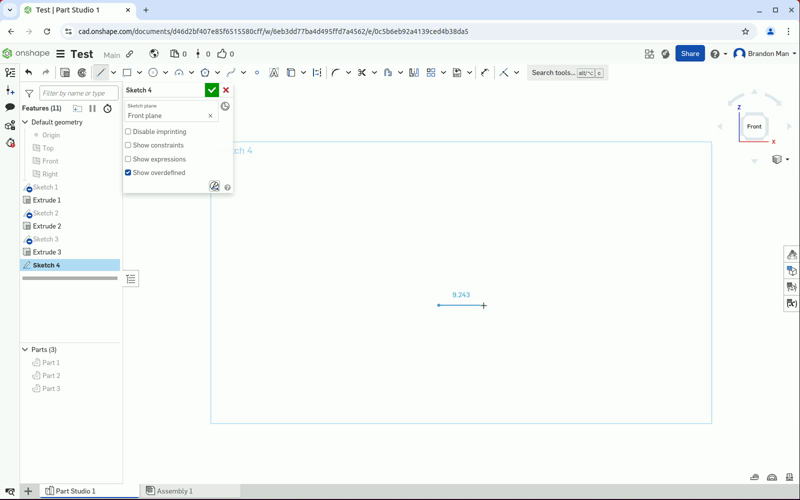
click(483, 305)
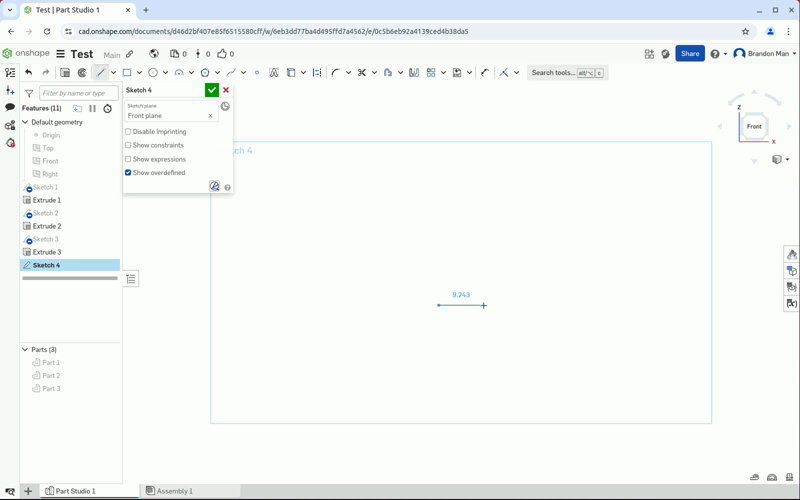
key_up(shift)
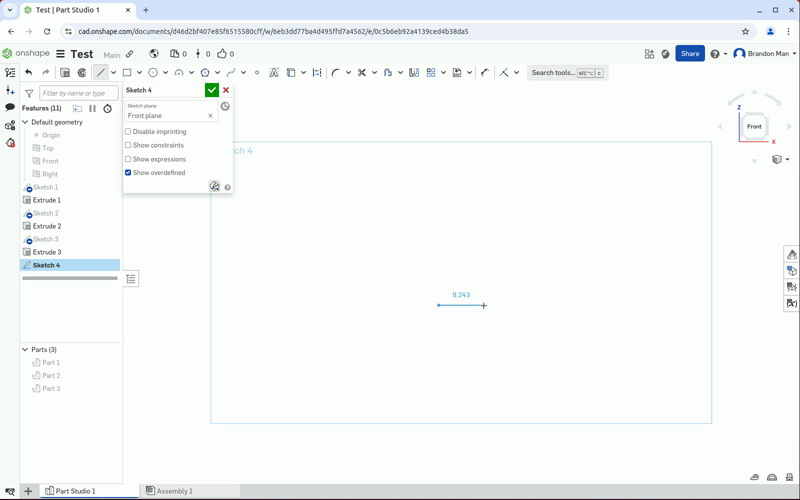
key_down(shift)
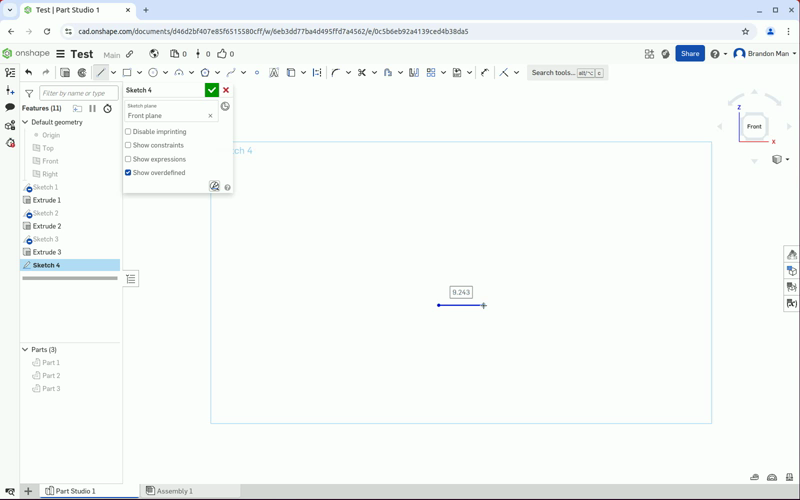
mouse_move(513, 305)
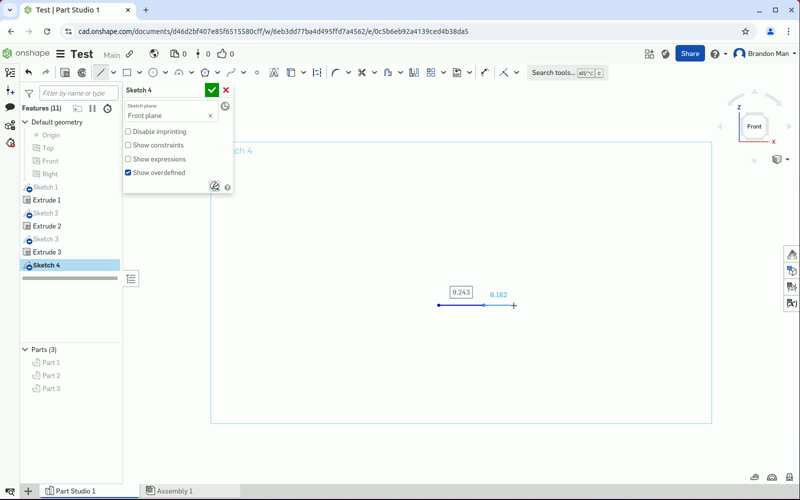
mouse_move(483, 282)
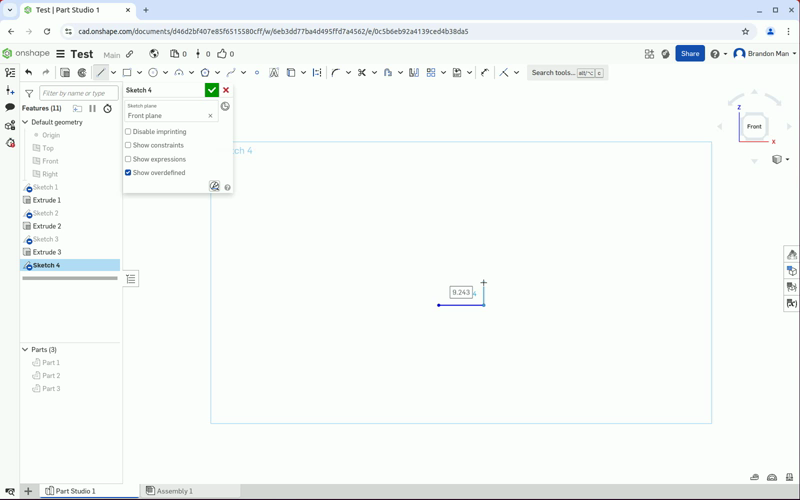
click(483, 282)
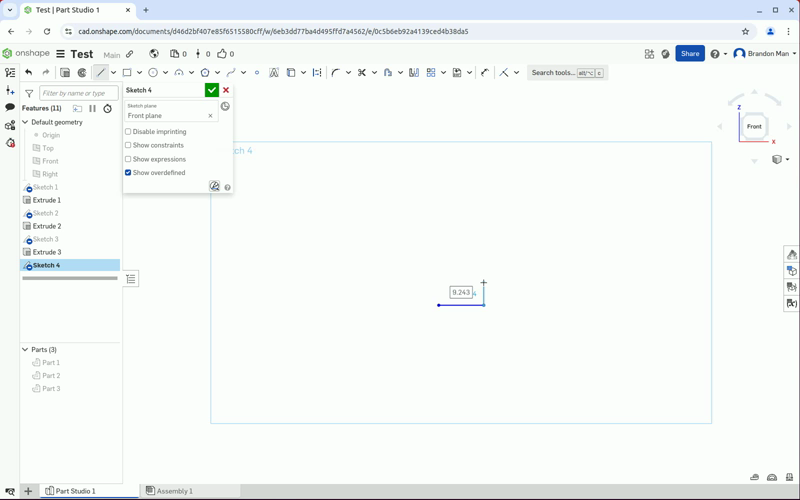
key_up(shift)
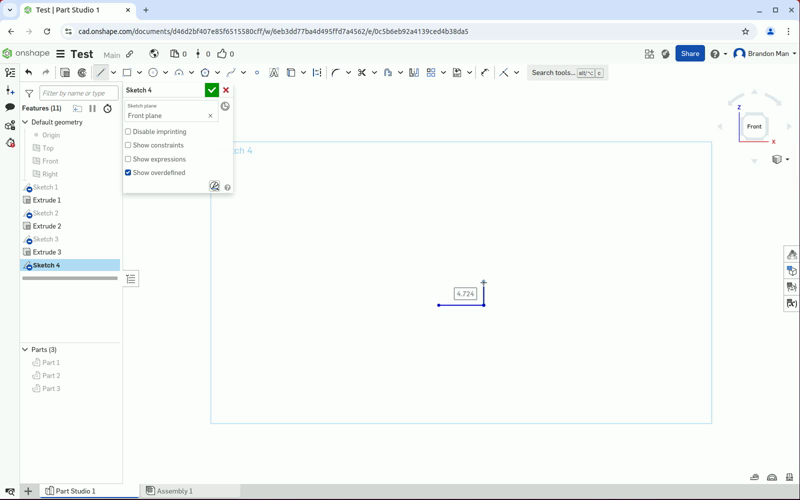
key_down(shift)
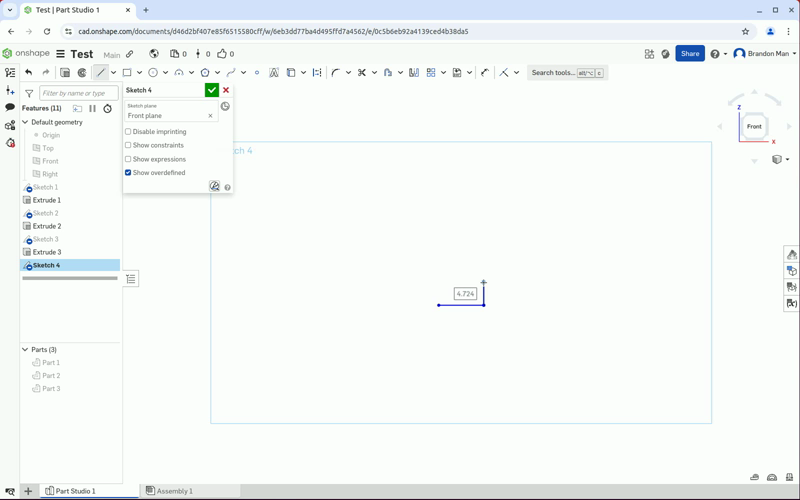
mouse_move(513, 282)
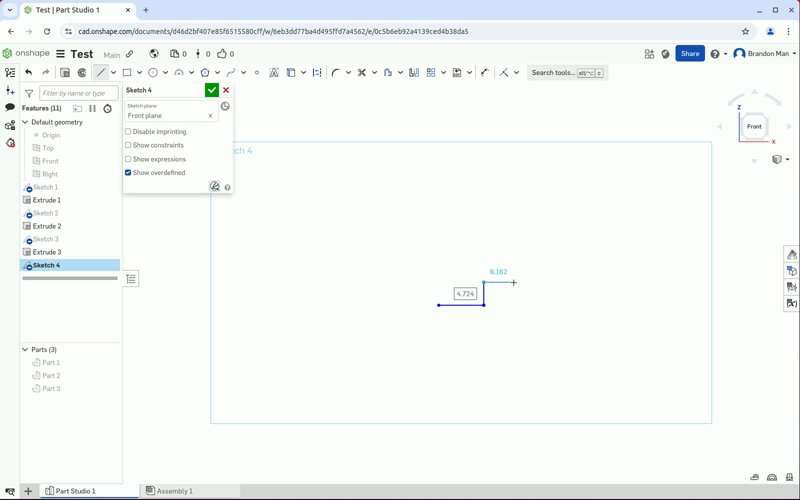
mouse_move(461, 282)
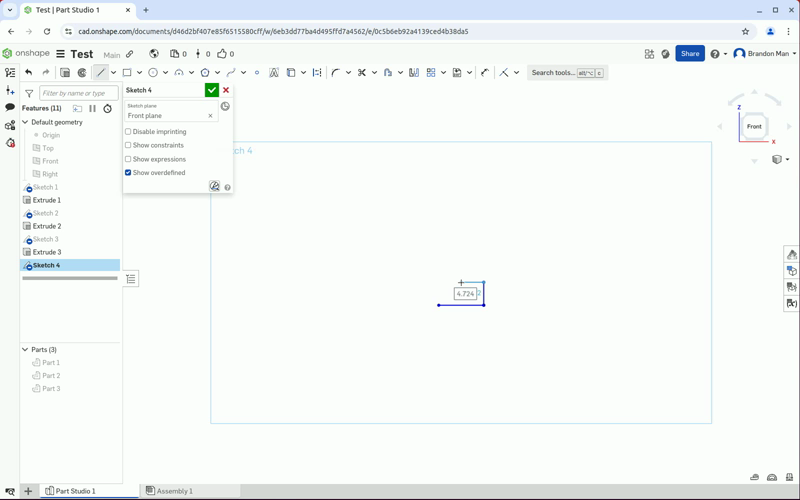
click(461, 282)
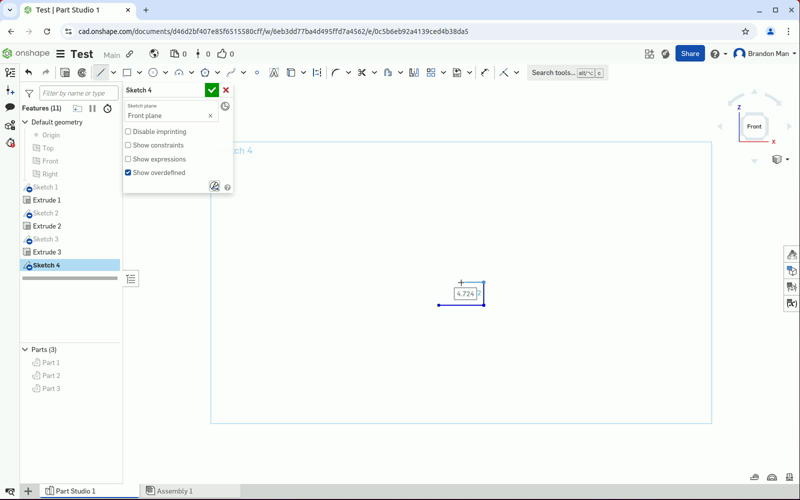
key_up(shift)
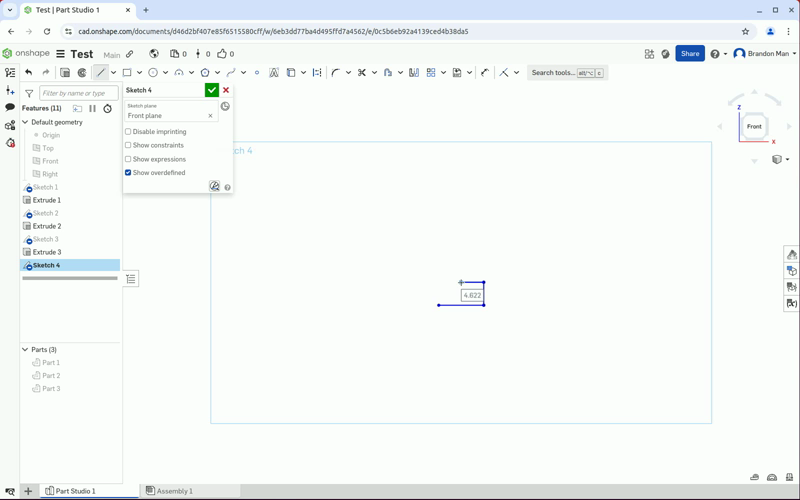
key_down(shift)
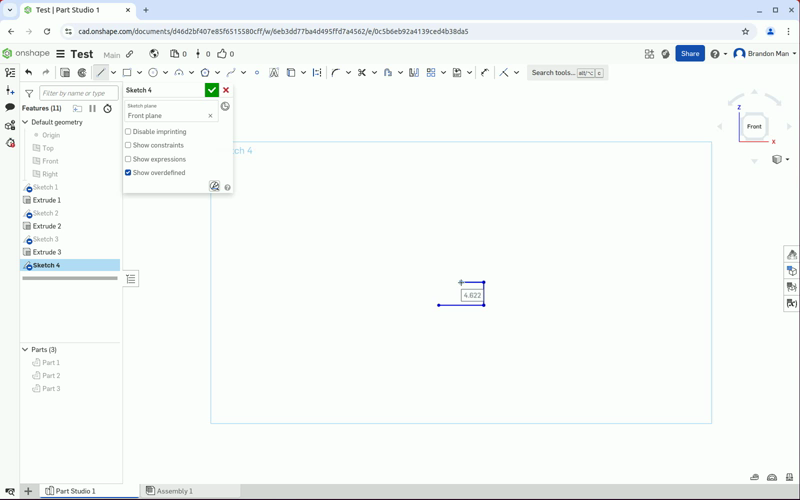
mouse_move(491, 282)
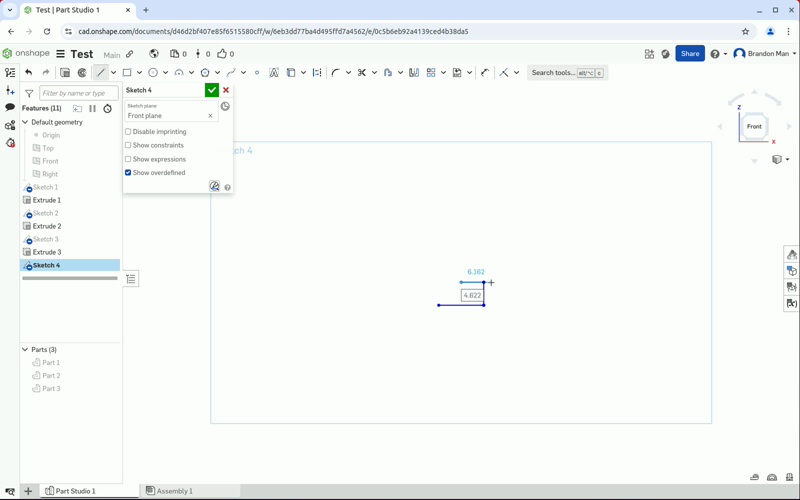
mouse_move(438, 282)
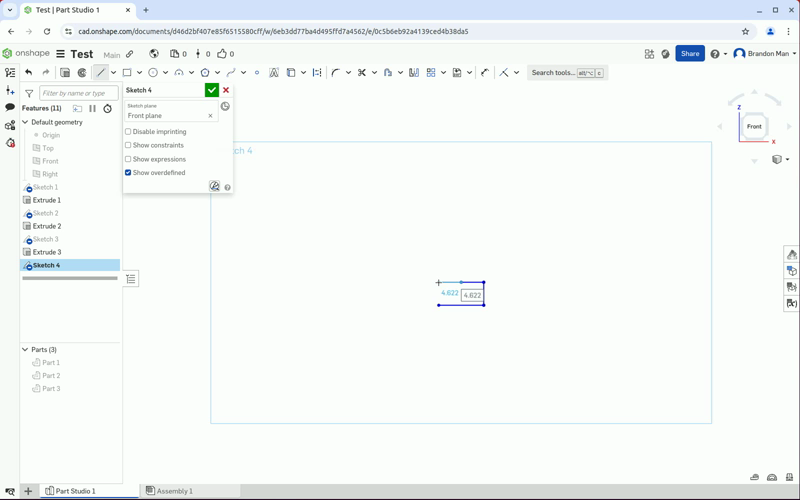
click(438, 282)
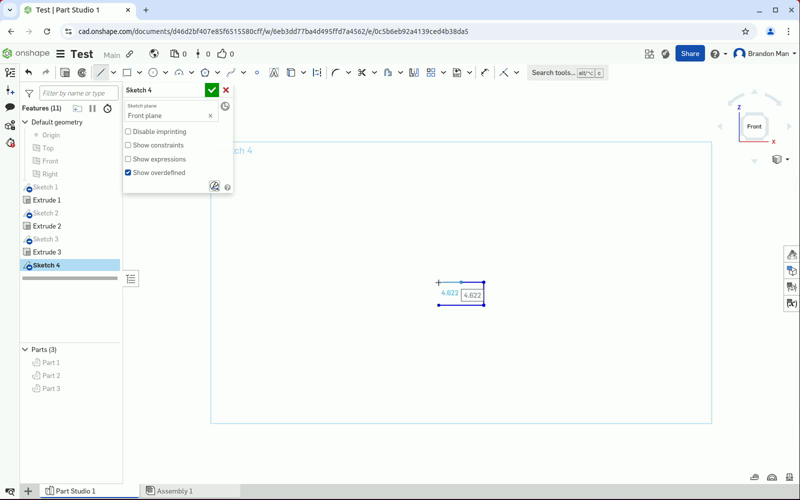
key_up(shift)
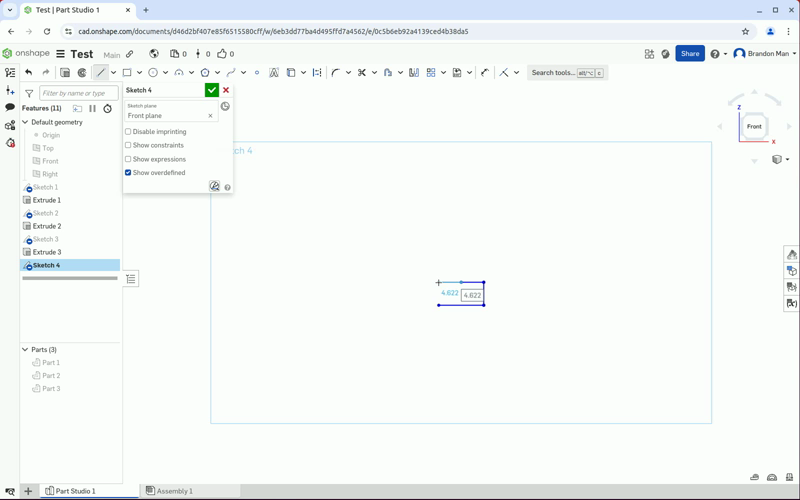
mouse_move(468, 282)
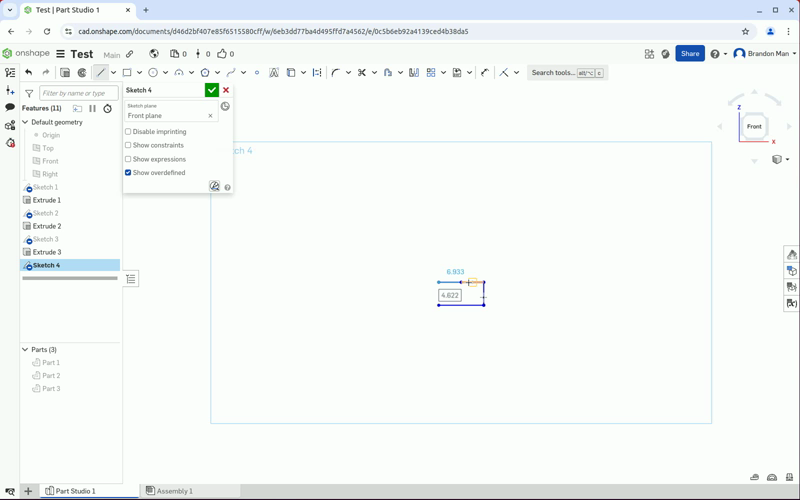
key_down(shift)
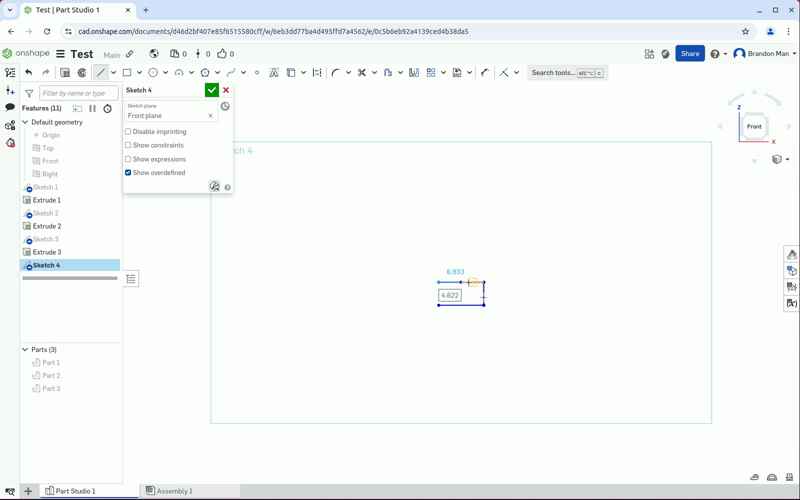
mouse_move(438, 305)
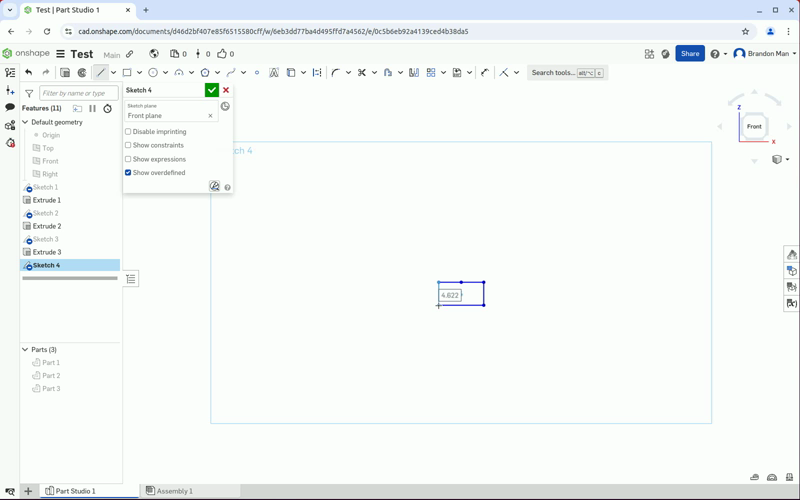
key_up(shift)
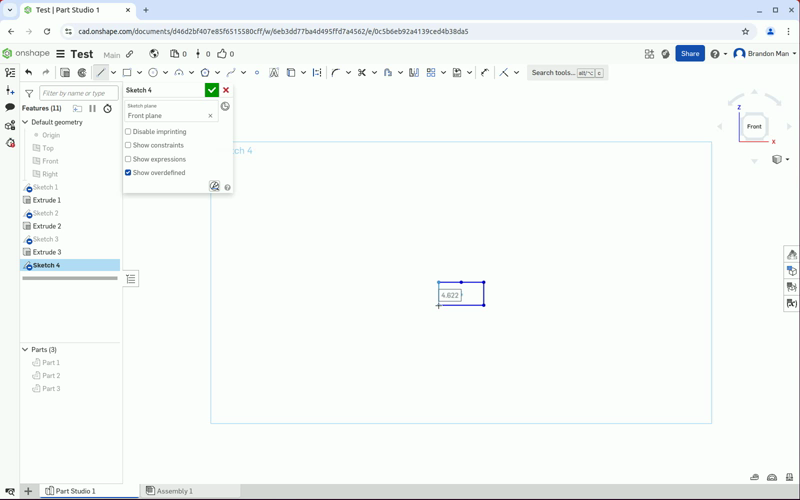
click(438, 305)
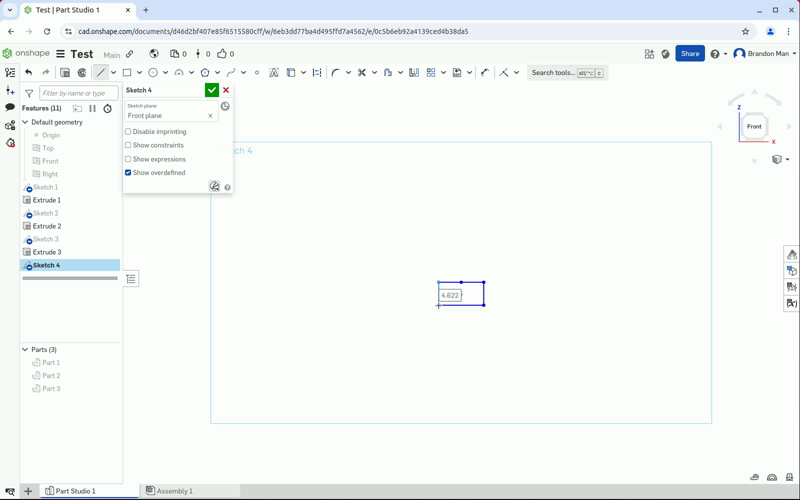
key(esc)
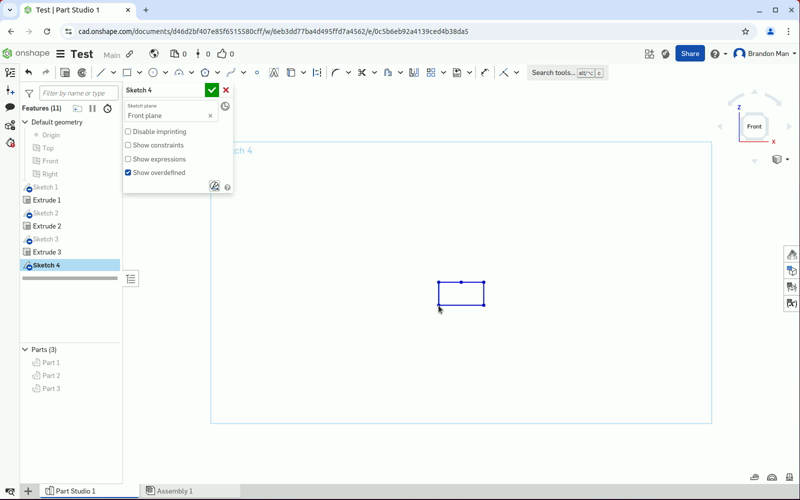
mouse_move(452, 290)
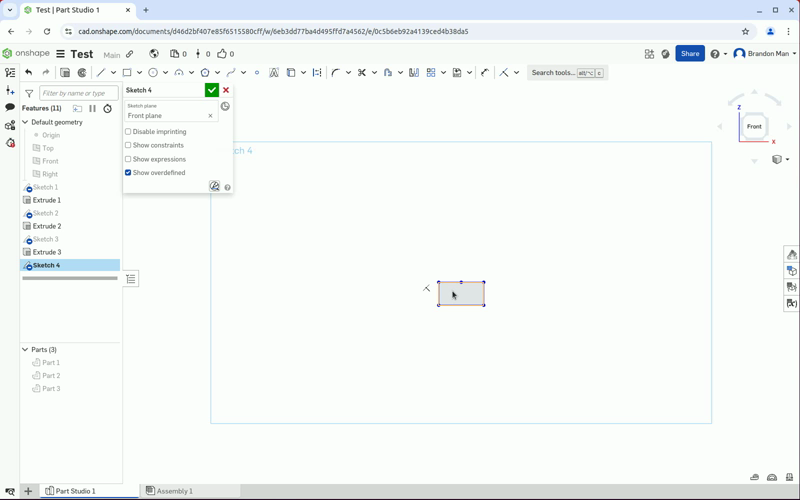
scroll(6)
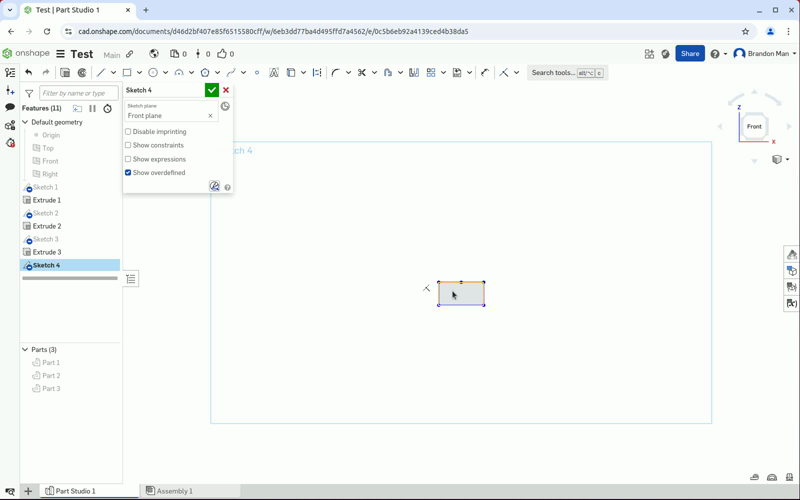
scroll(6)
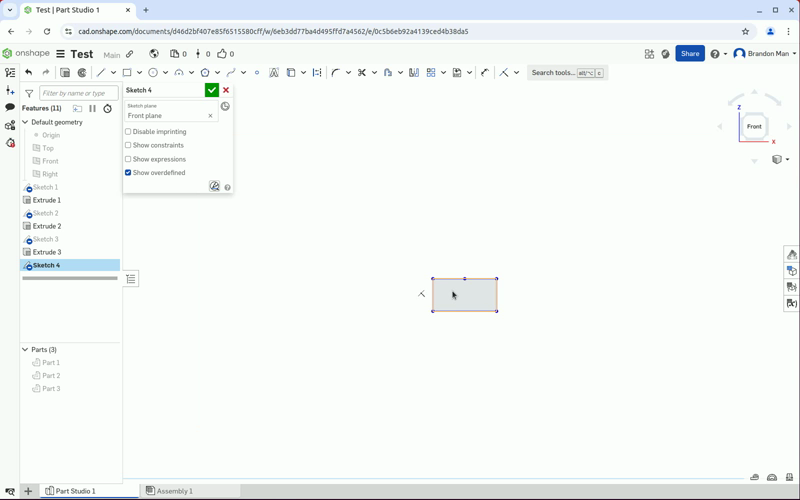
scroll(6)
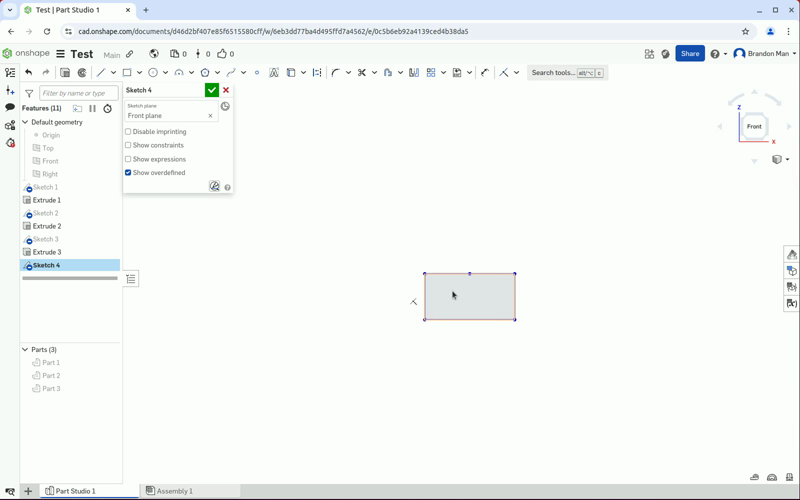
scroll(6)
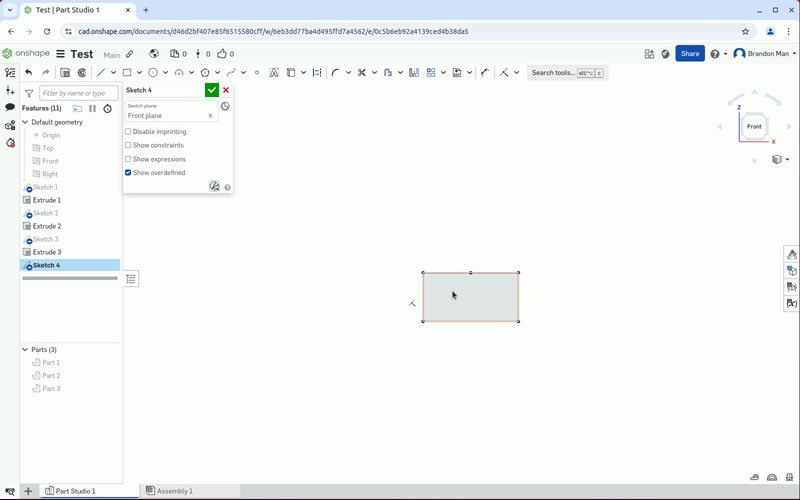
scroll(6)
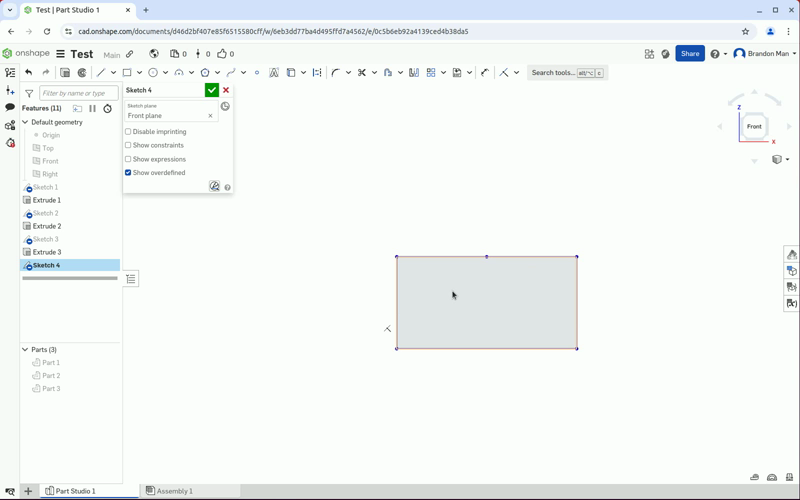
scroll(6)
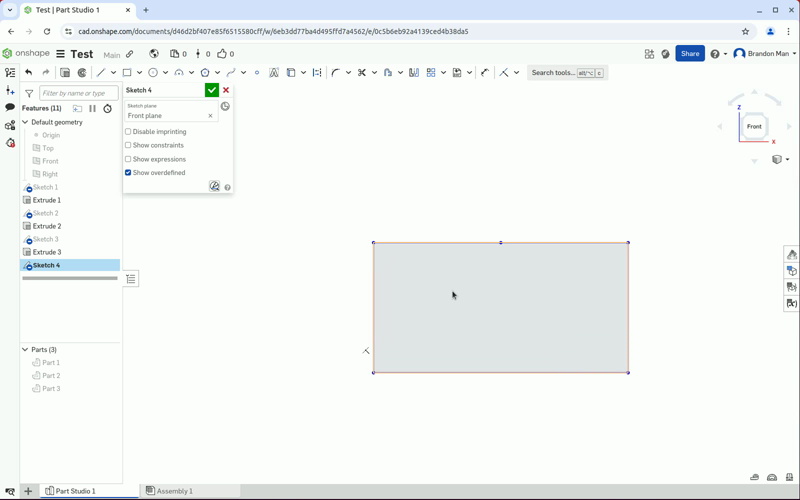
scroll(6)
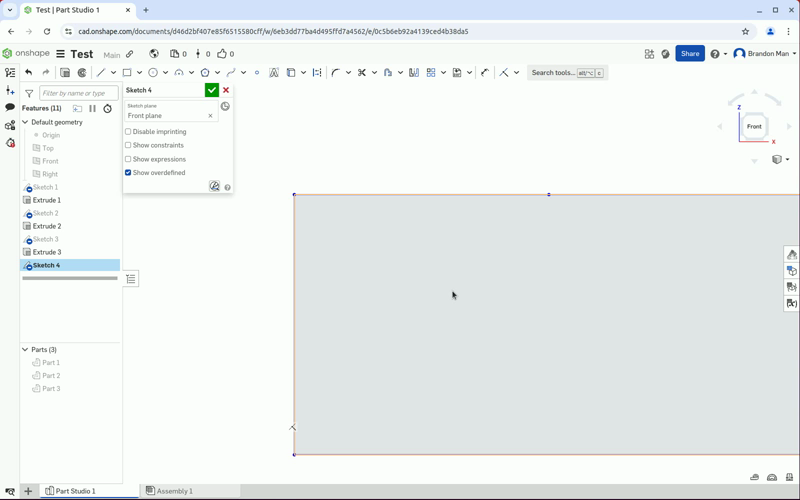
click(452, 290)
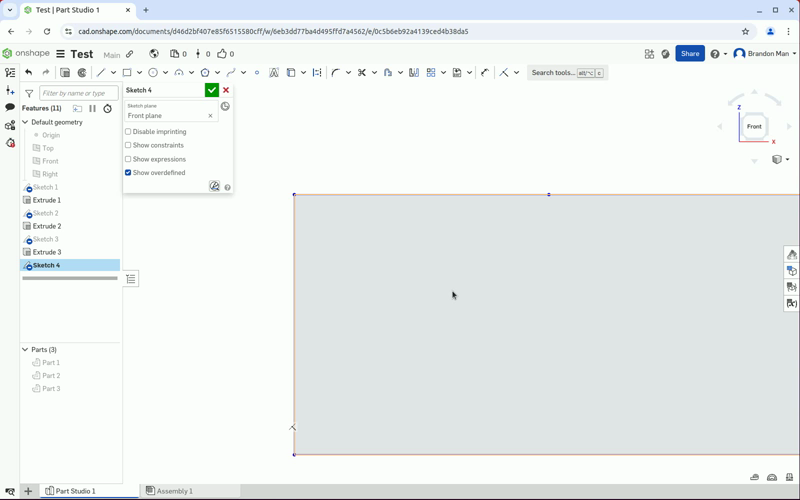
scroll(-6)
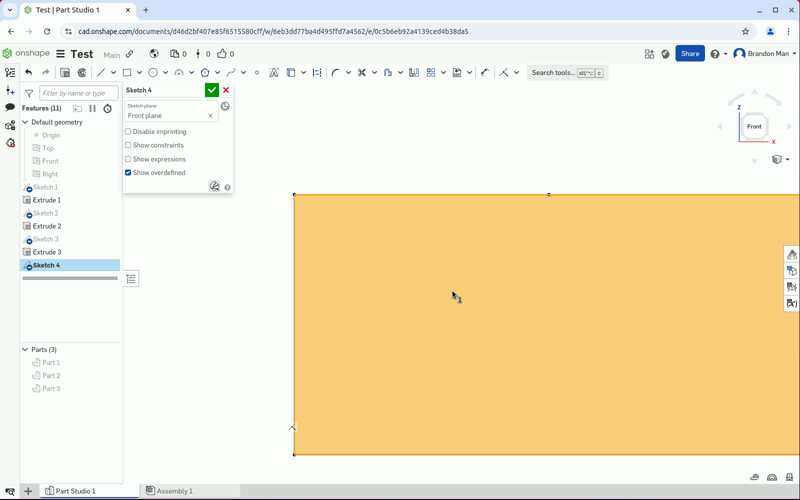
scroll(-6)
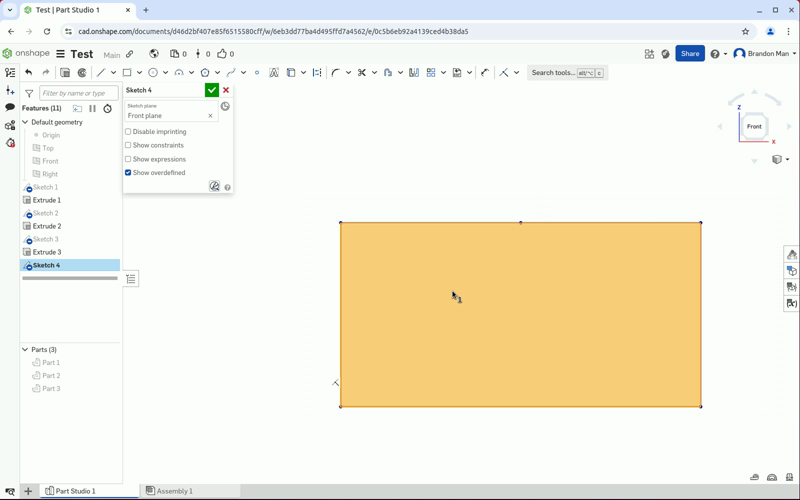
scroll(-6)
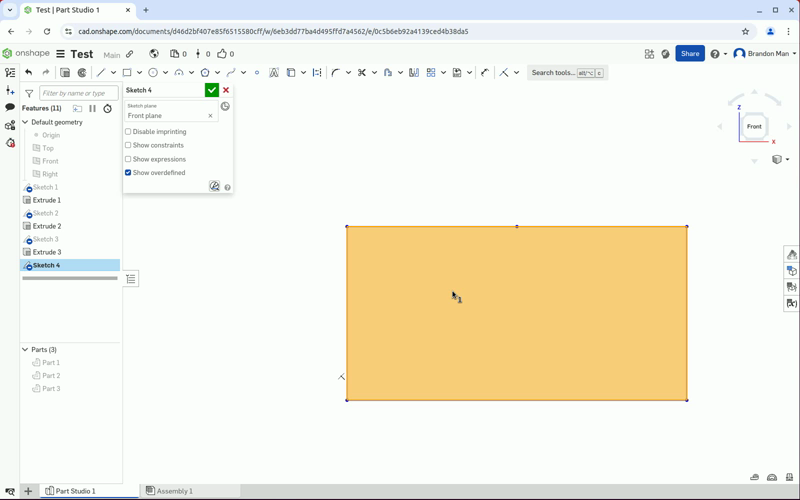
scroll(-6)
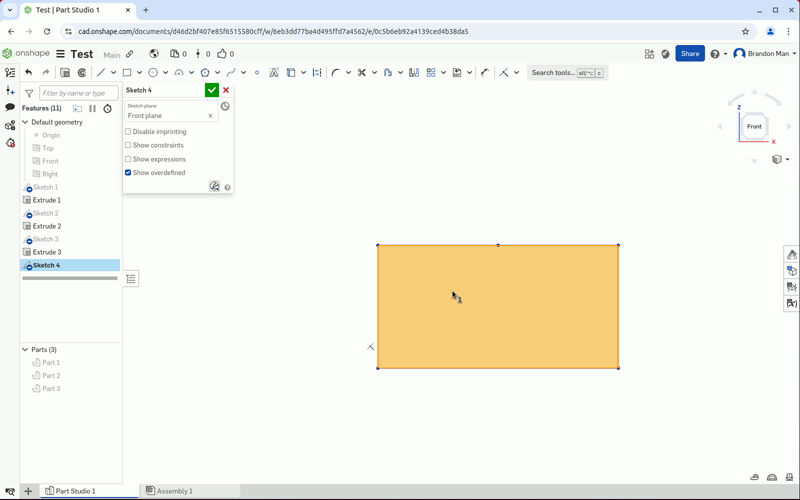
scroll(-6)
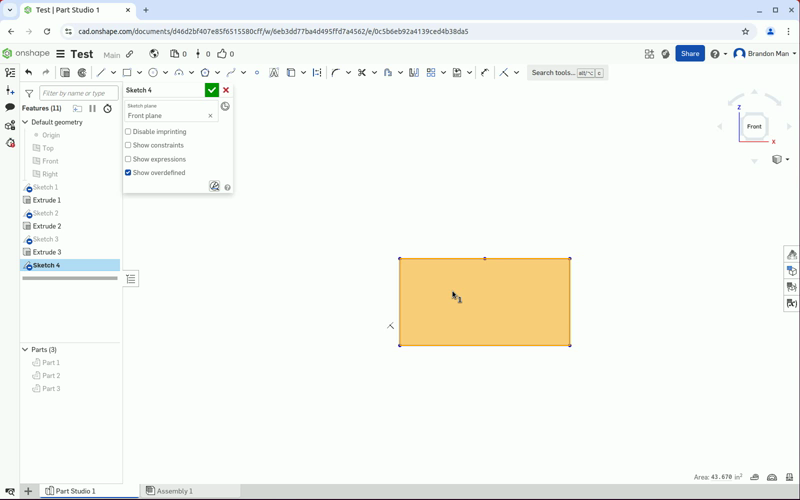
scroll(-6)
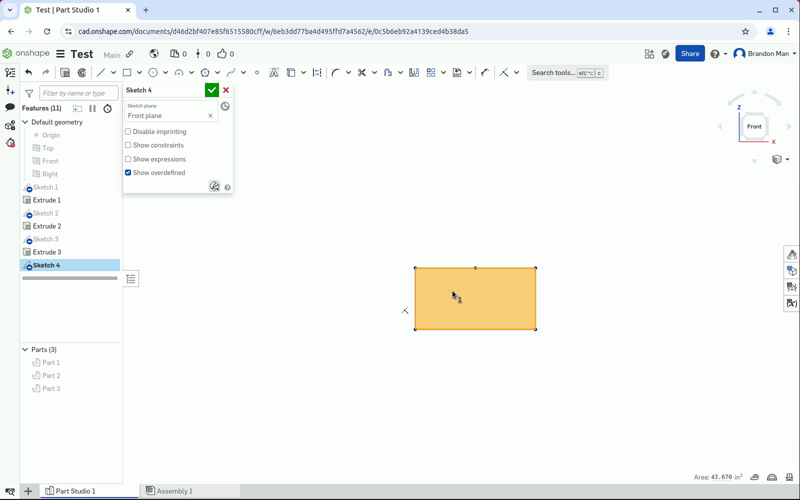
scroll(-6)
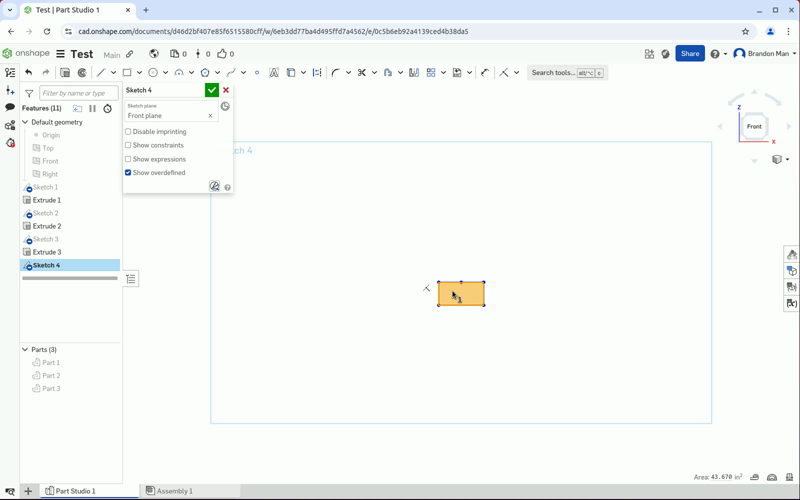
mouse_move(73, 352)
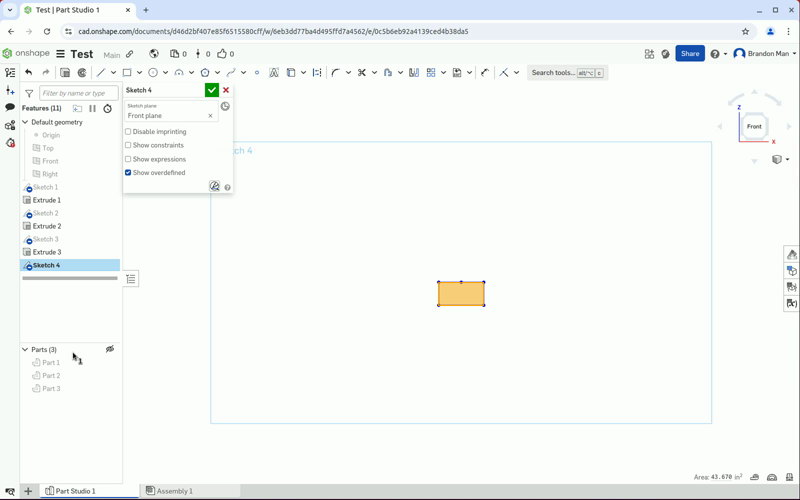
key(shift+y)
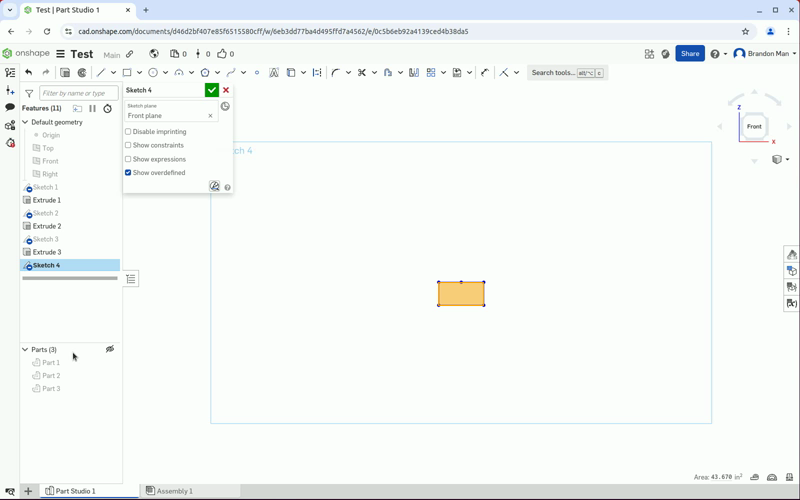
key(shift+e)
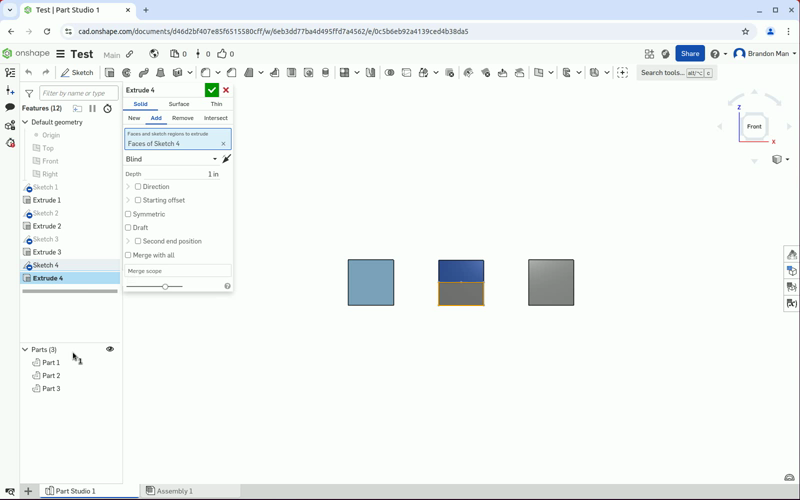
mouse_move(143, 106)
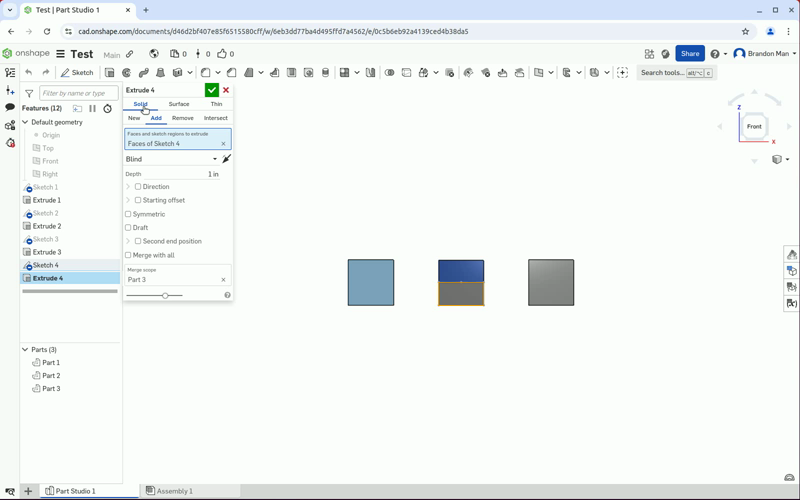
click(143, 106)
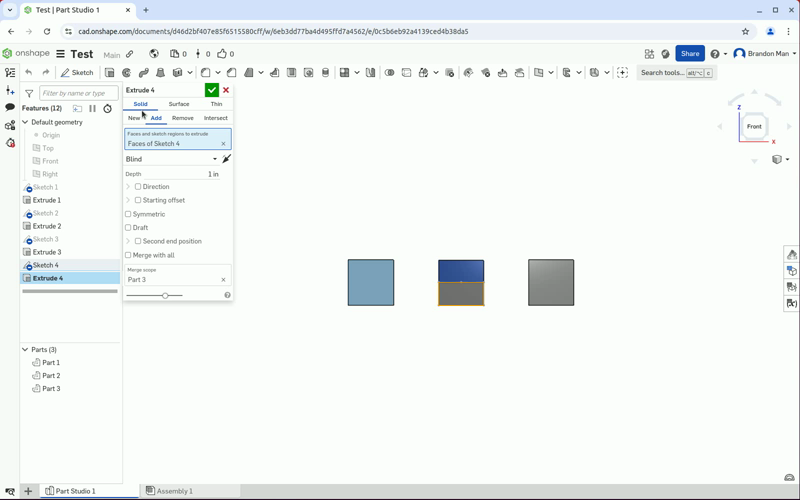
mouse_move(137, 120)
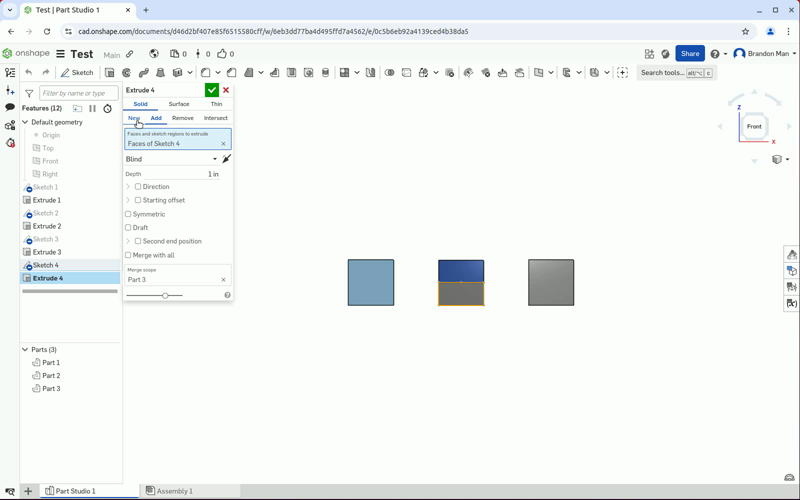
click(137, 120)
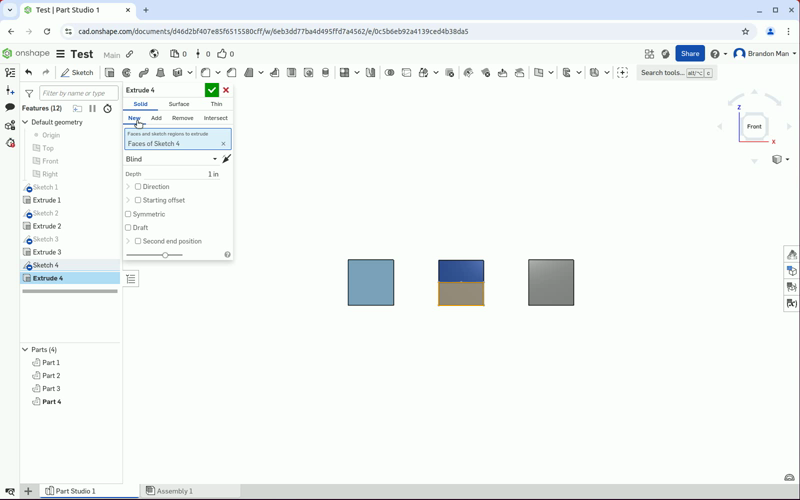
key(tab, 4)
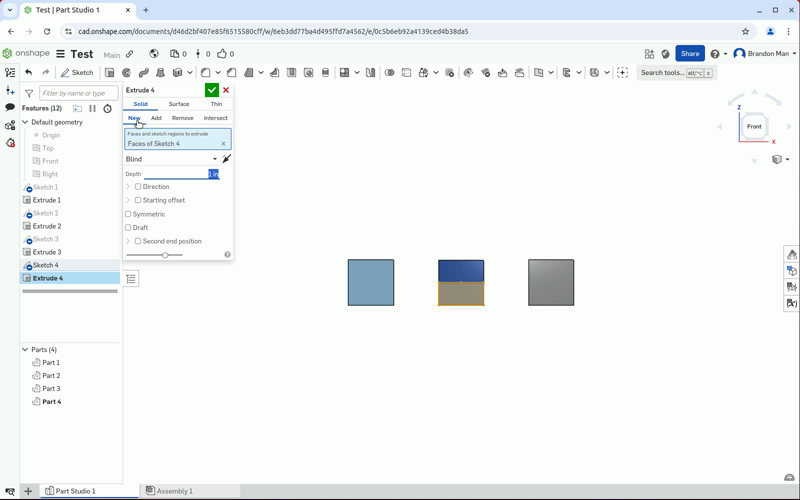
text(46.216)
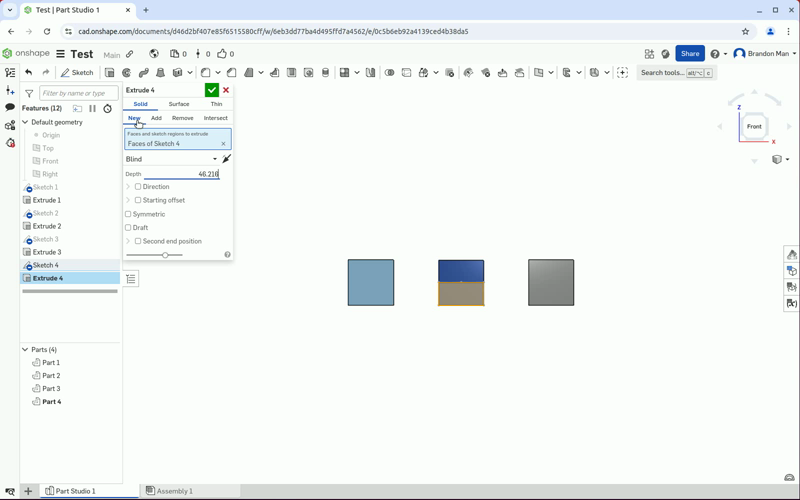
key(tab, 3)
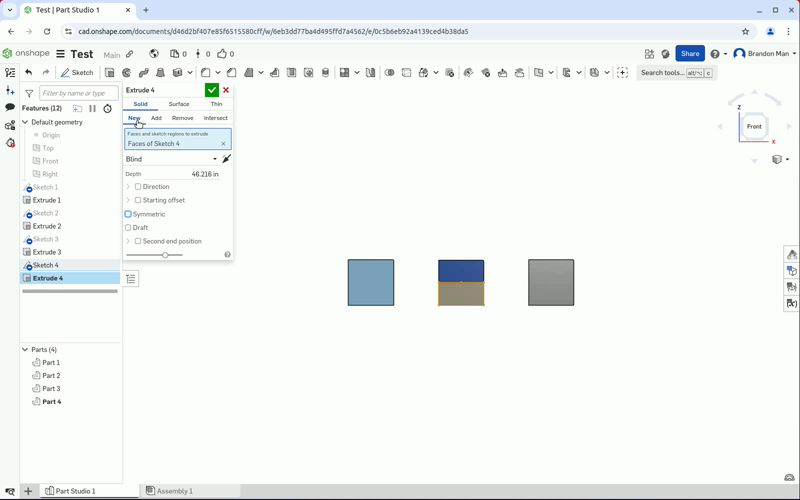
key(space)
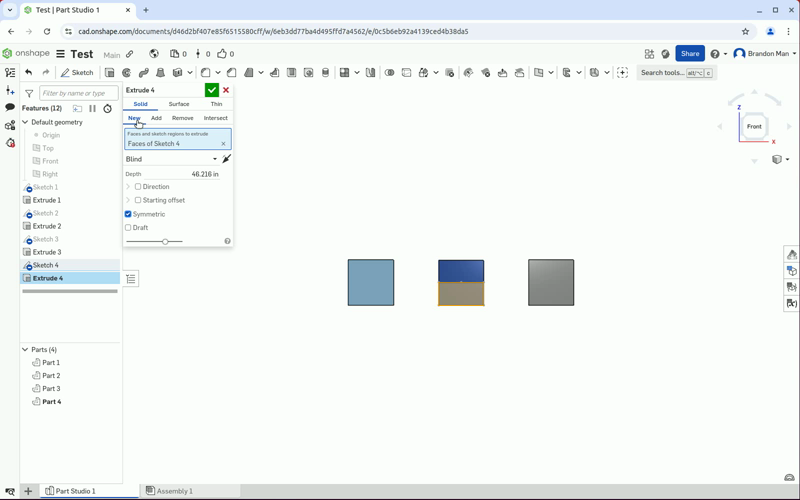
key(enter)
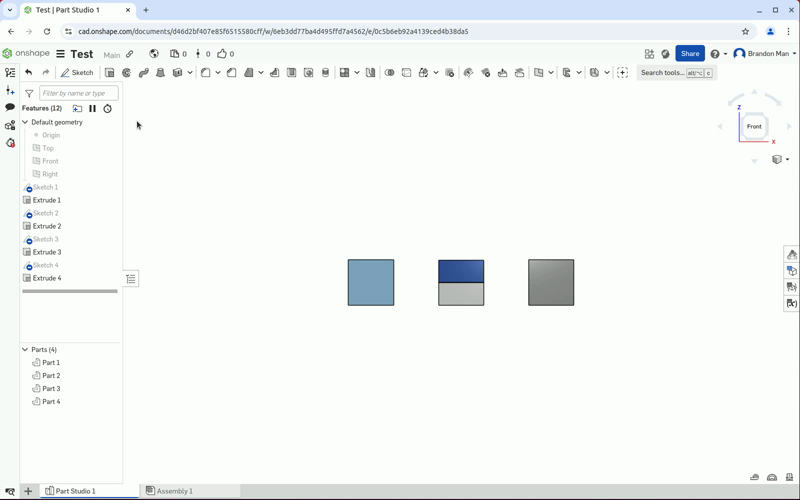
key(shift+h)
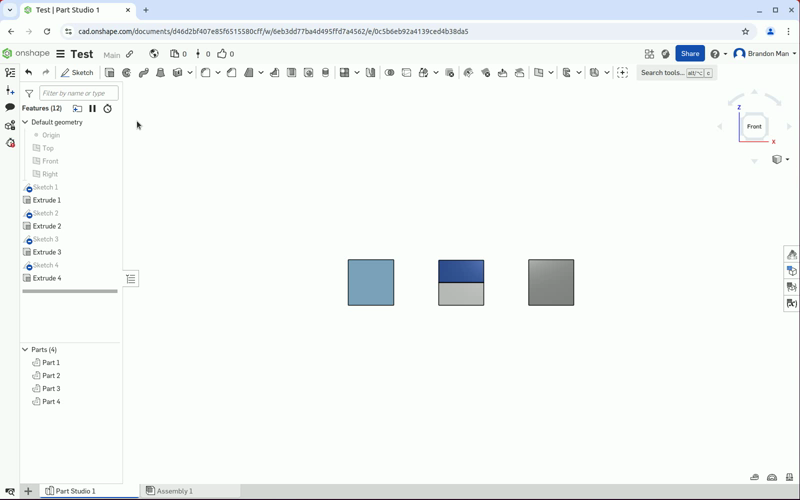
key(shift+h)
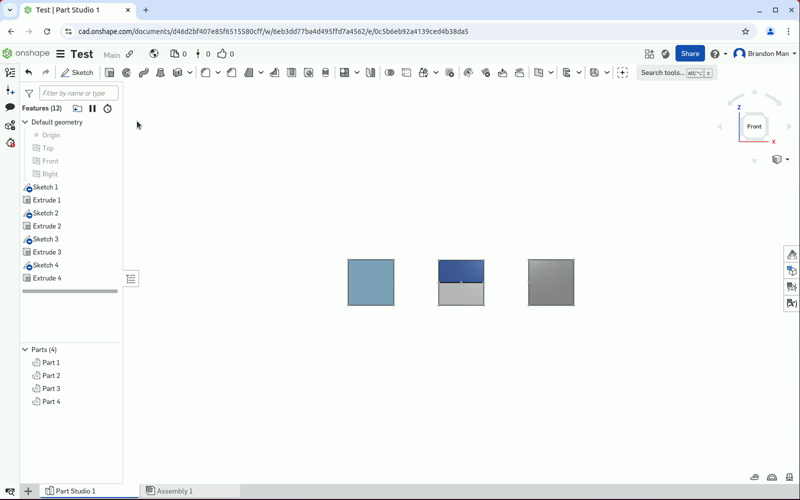
key(shift+7)
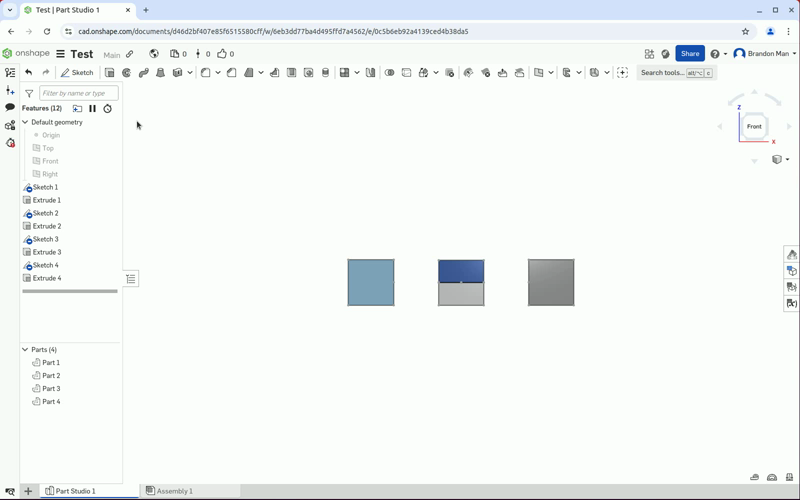
key(left, 2)
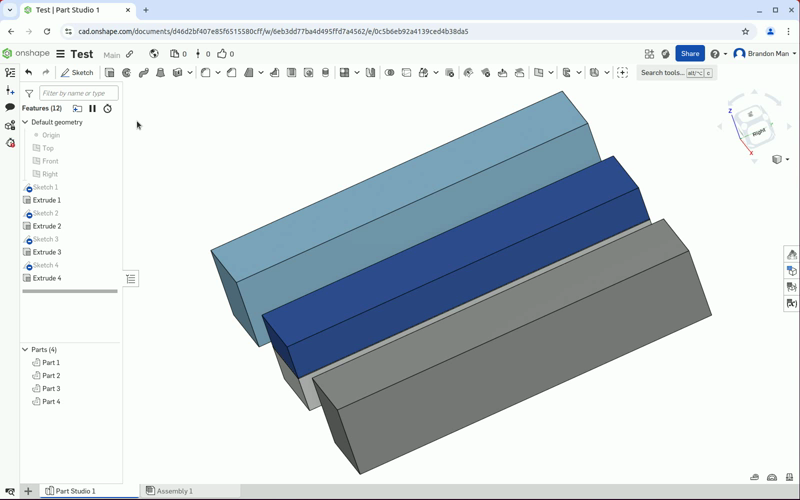
key(down, 2)
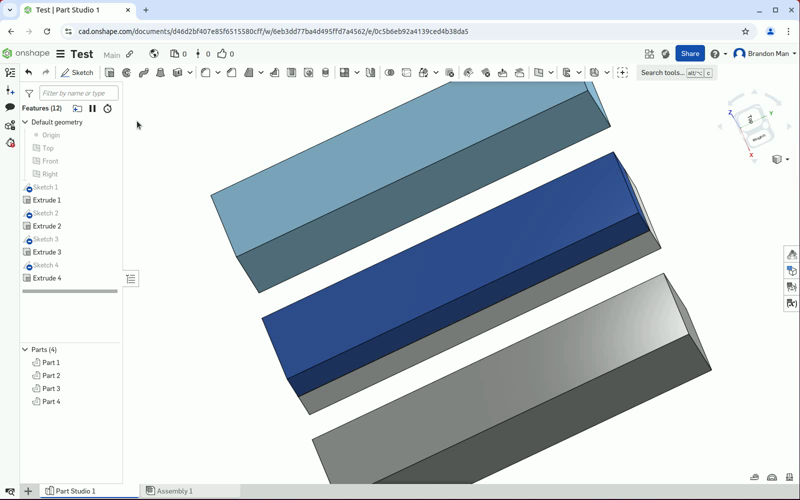
key(up, 2)
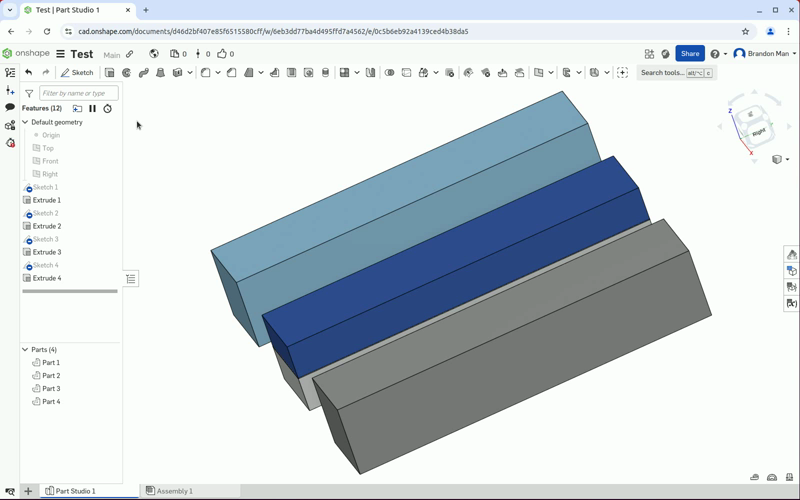
key(right, 2)
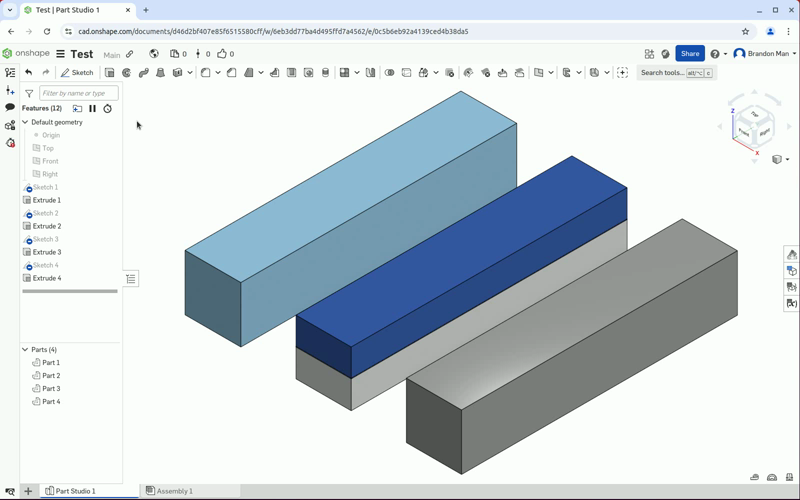
mouse_move(73, 189)
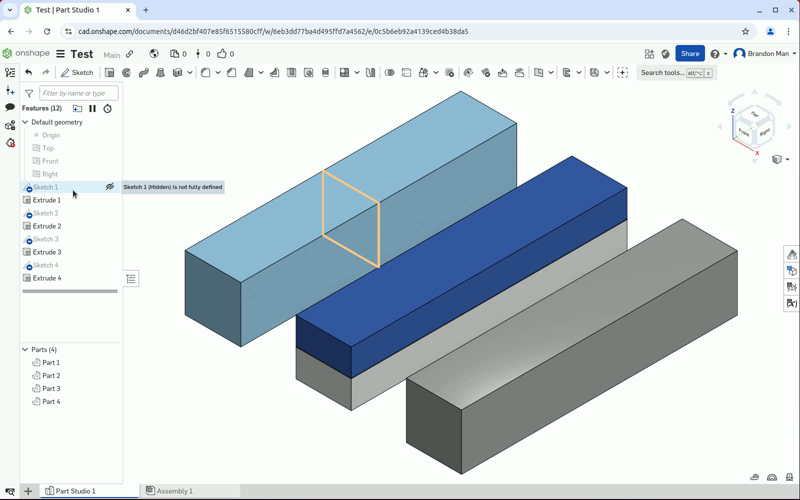
click(73, 189)